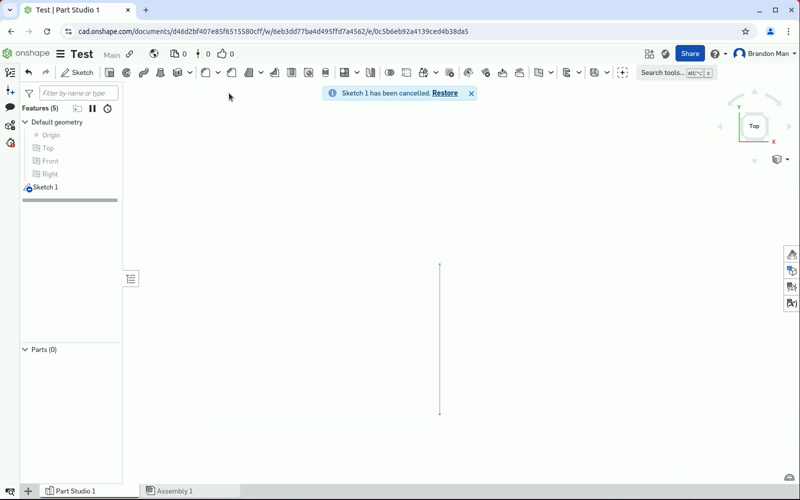
key(shift+h)
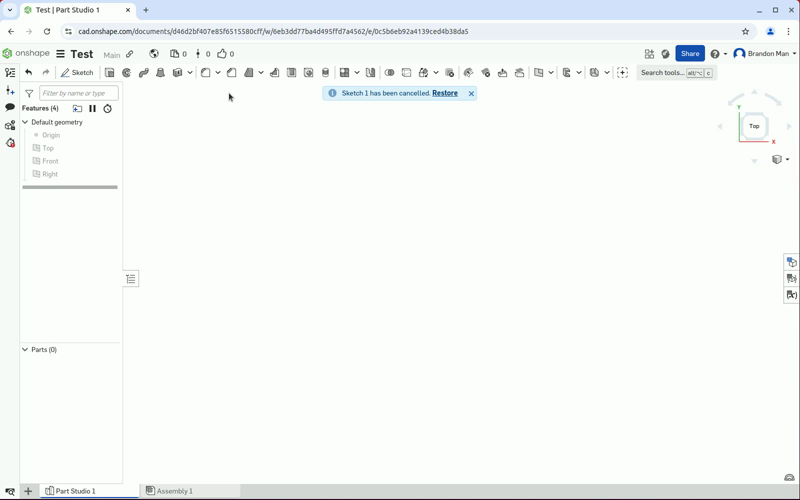
mouse_move(73, 352)
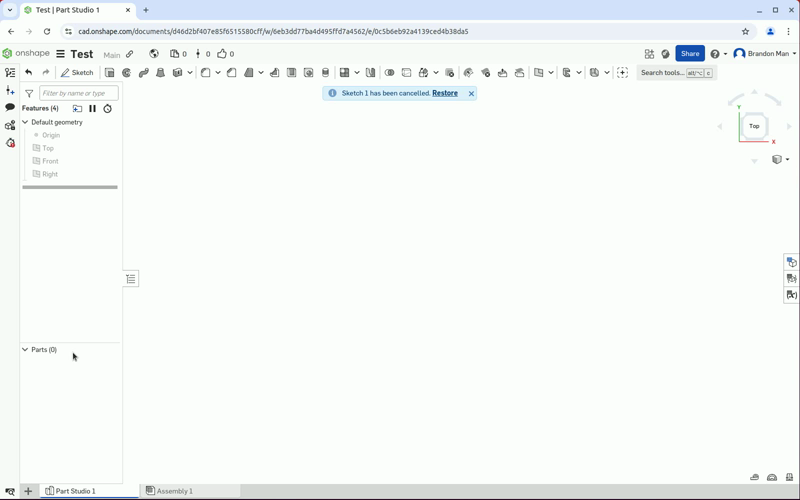
key(y)
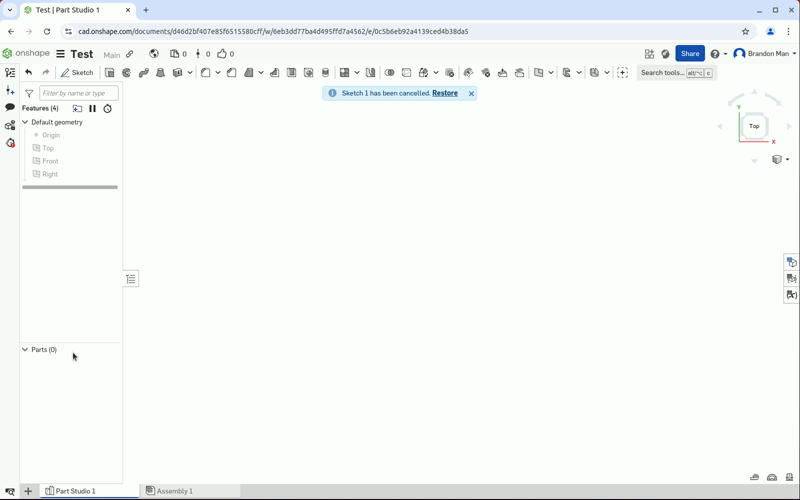
key(shift+p)
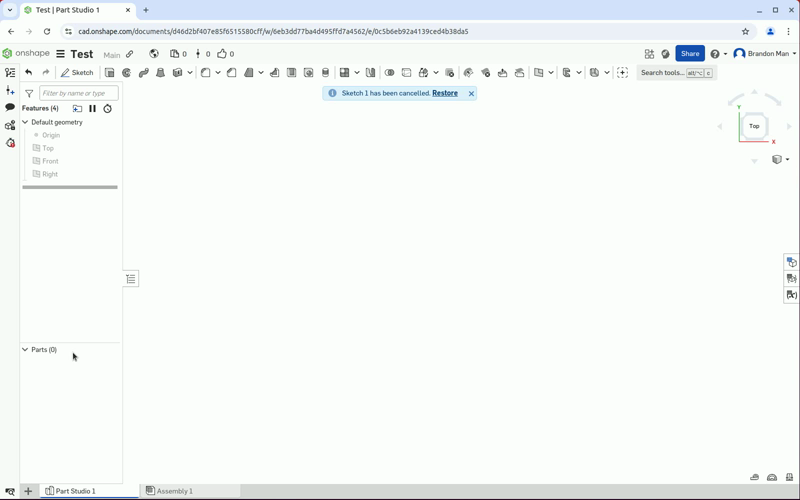
key(space)
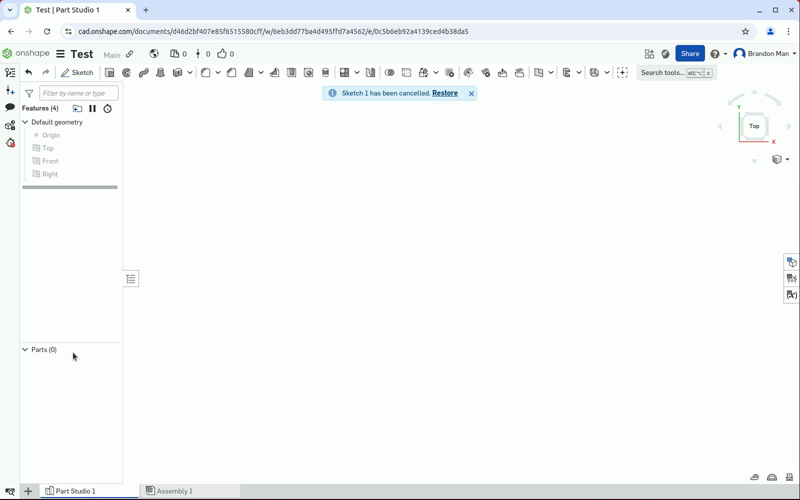
key_down(shift)
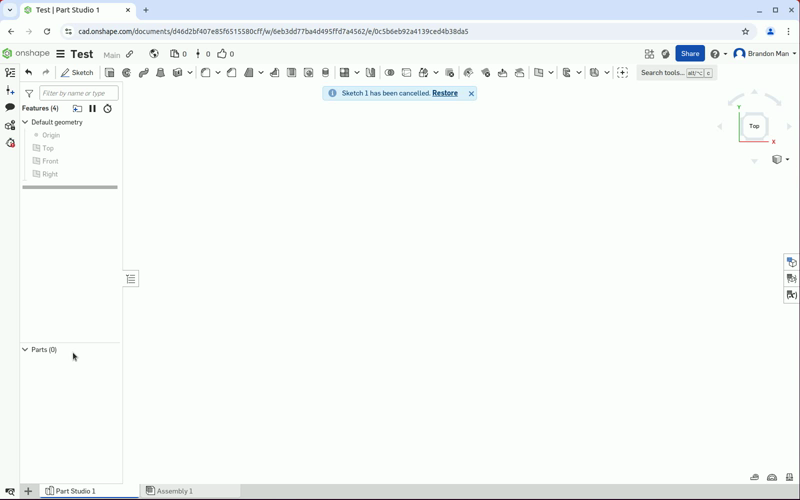
key(up)
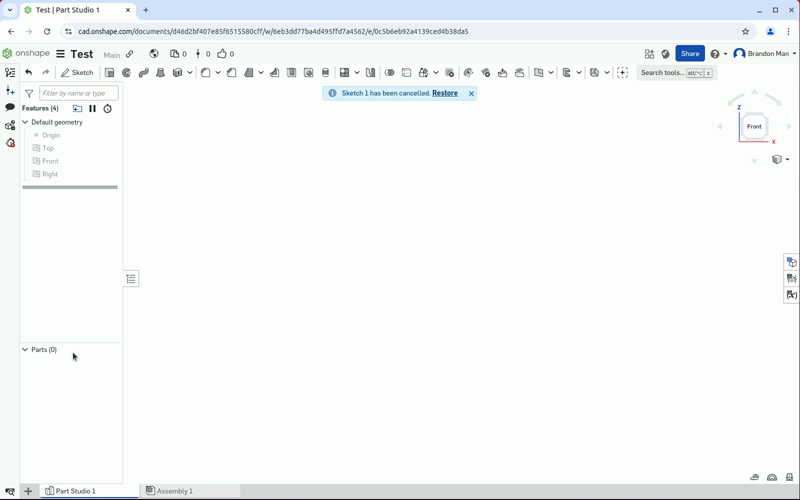
key_up(shift)
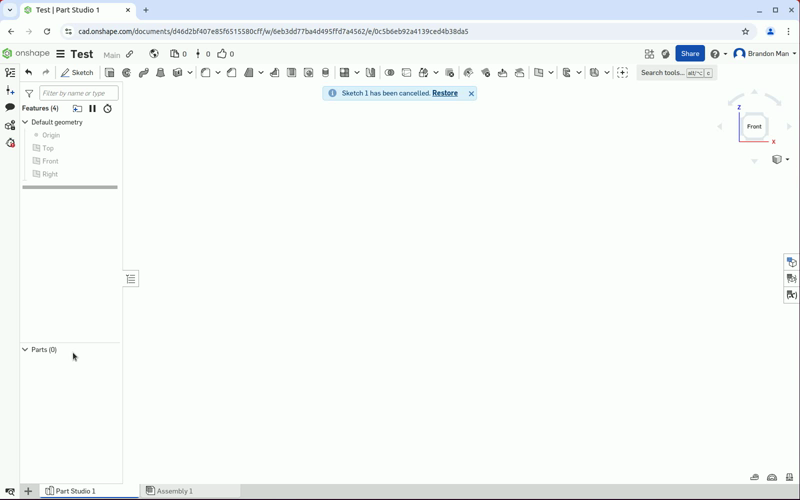
mouse_move(73, 352)
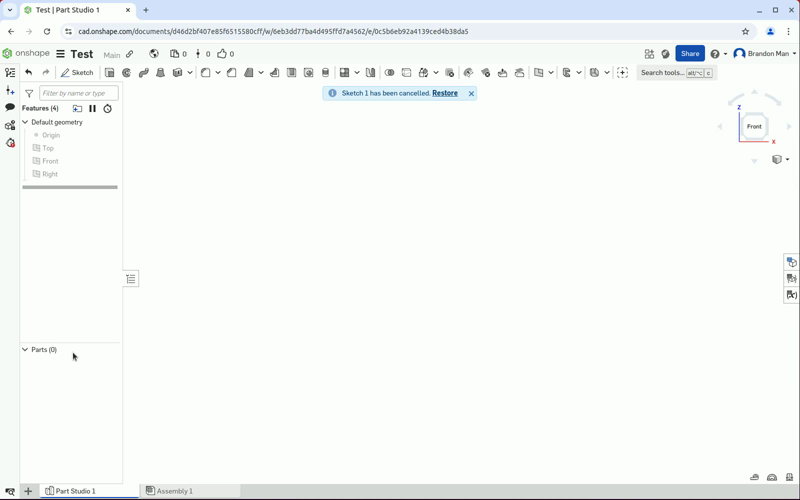
key(shift+y)
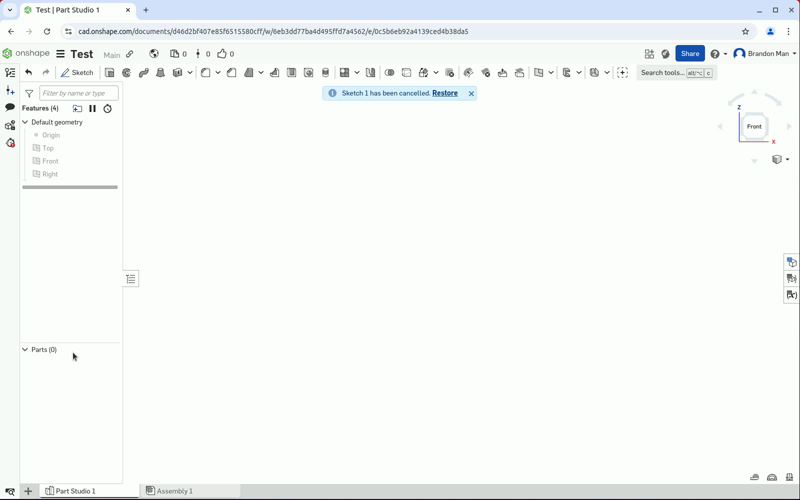
key(shift+s)
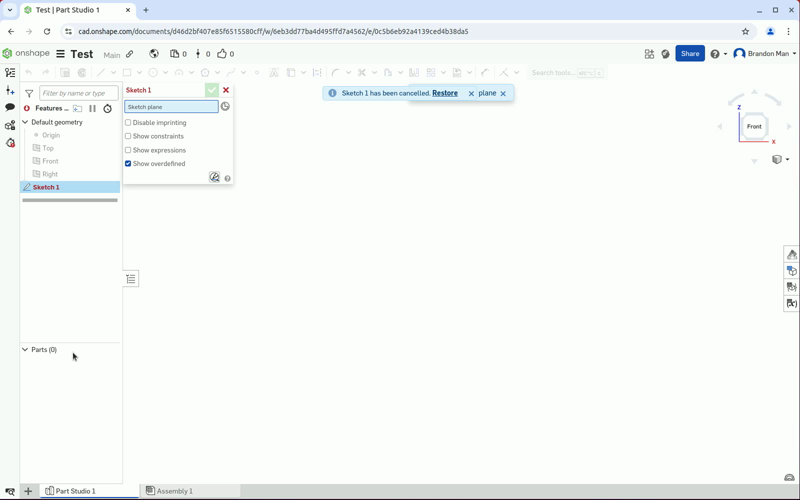
mouse_move(73, 163)
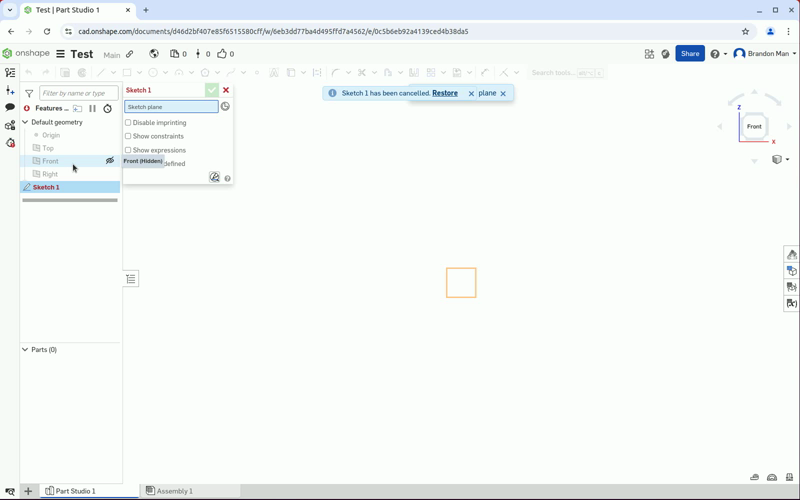
click(73, 163)
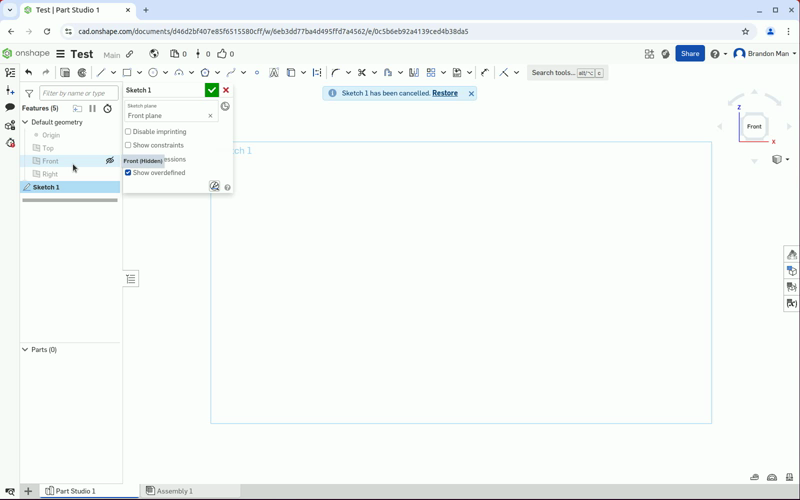
mouse_move(73, 352)
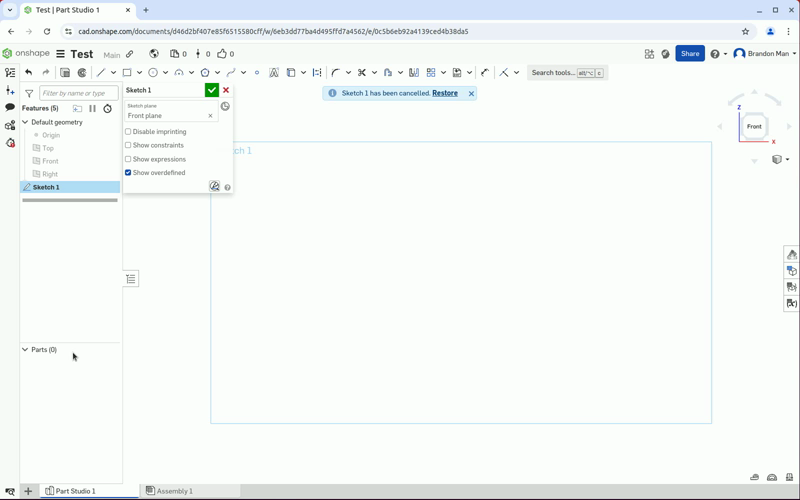
key(y)
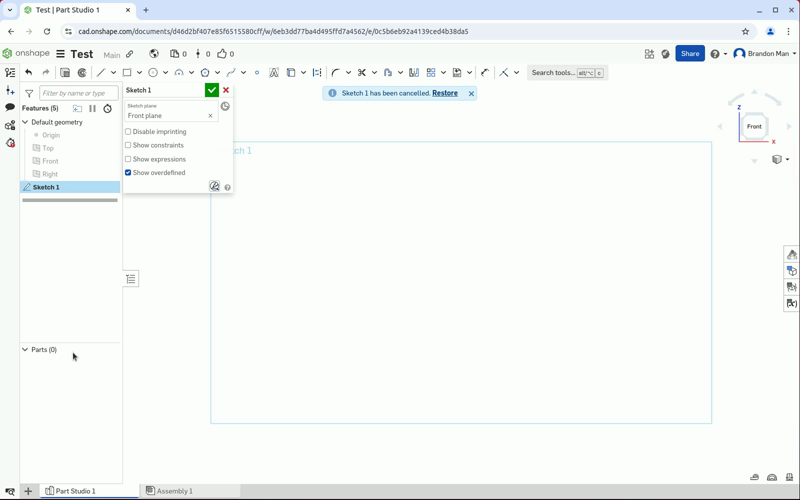
key(l)
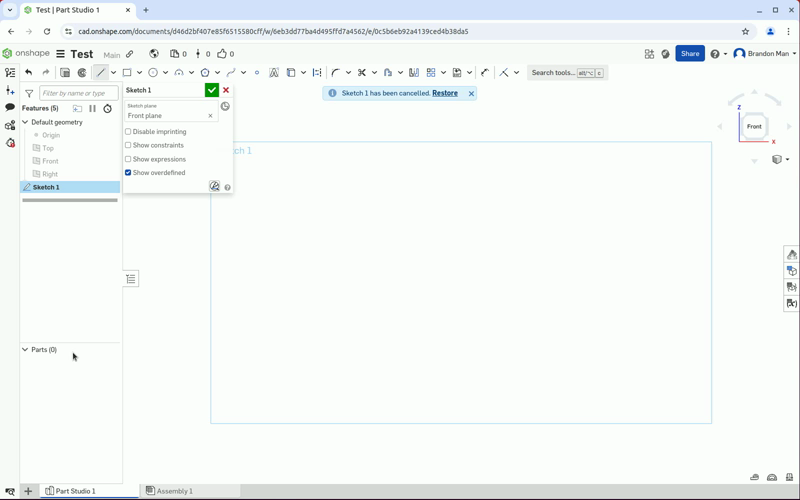
key_down(shift)
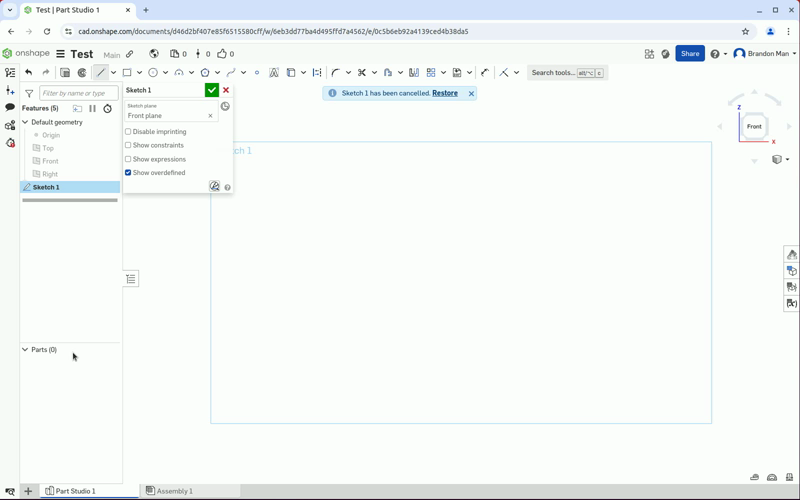
mouse_move(348, 282)
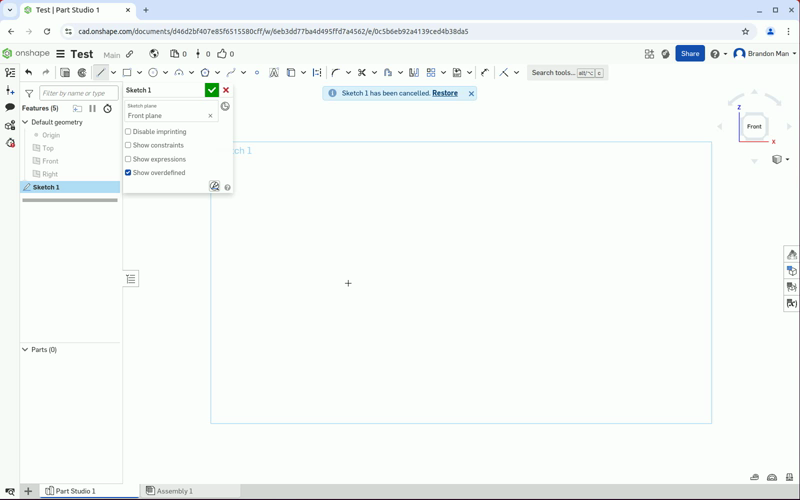
click(348, 282)
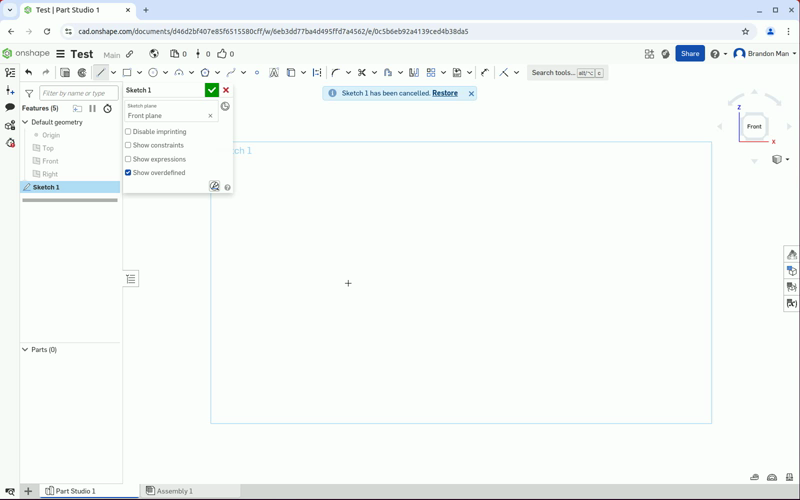
key_up(shift)
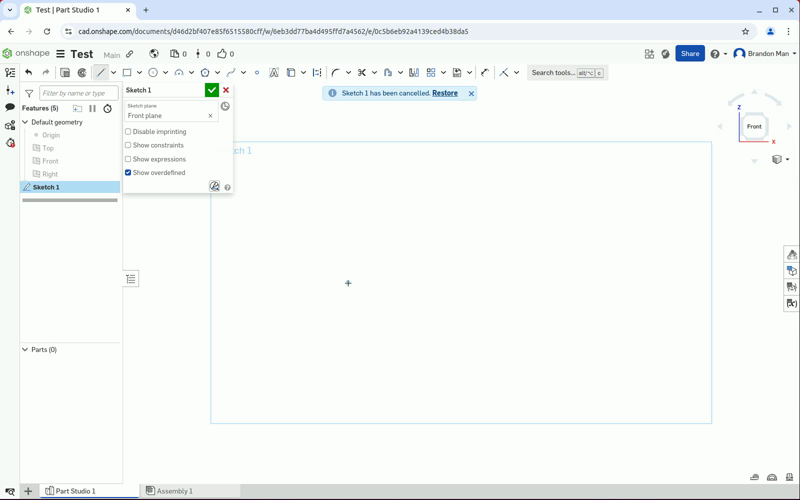
key_down(shift)
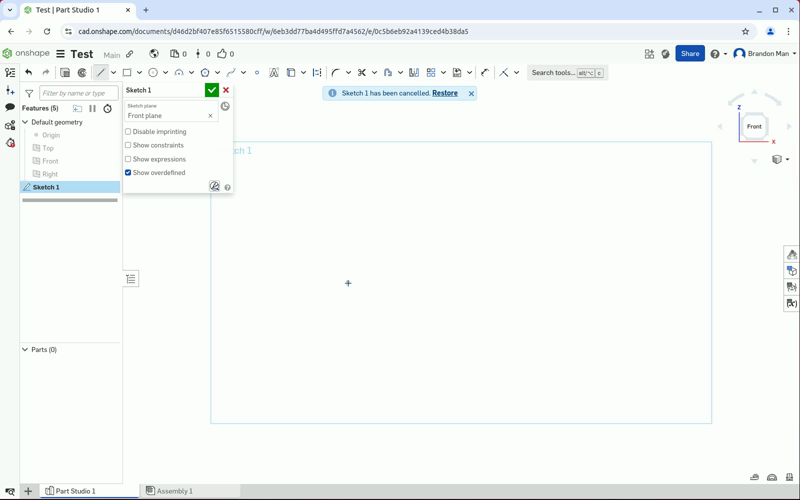
mouse_move(460, 282)
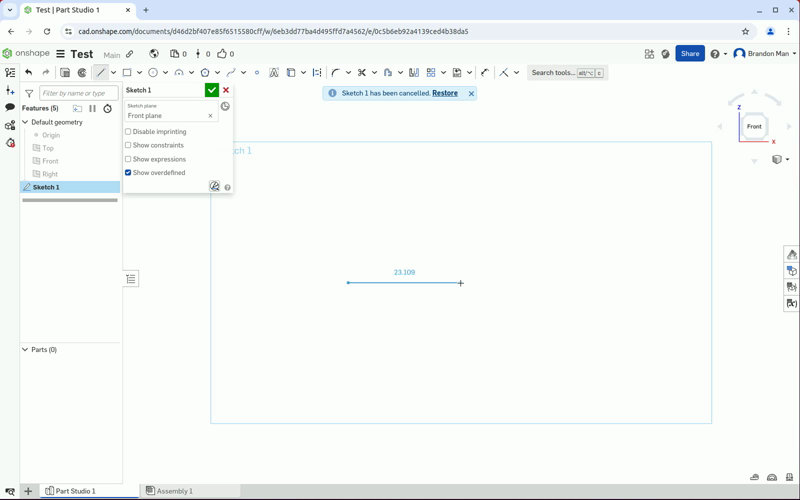
click(460, 282)
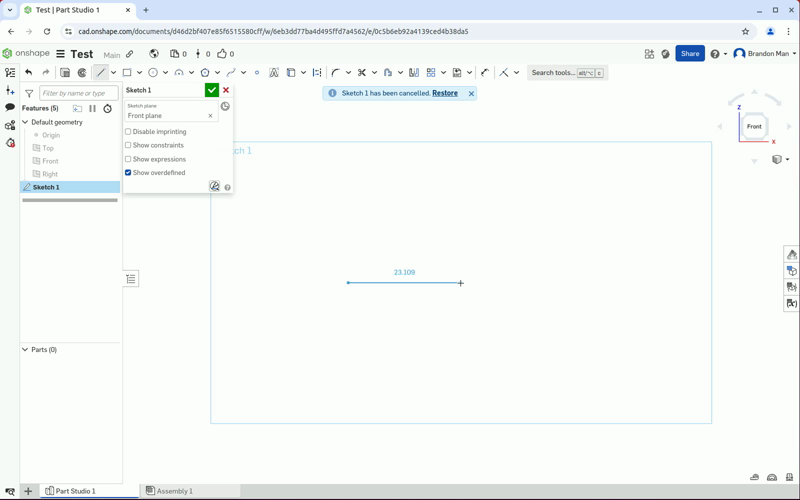
key_up(shift)
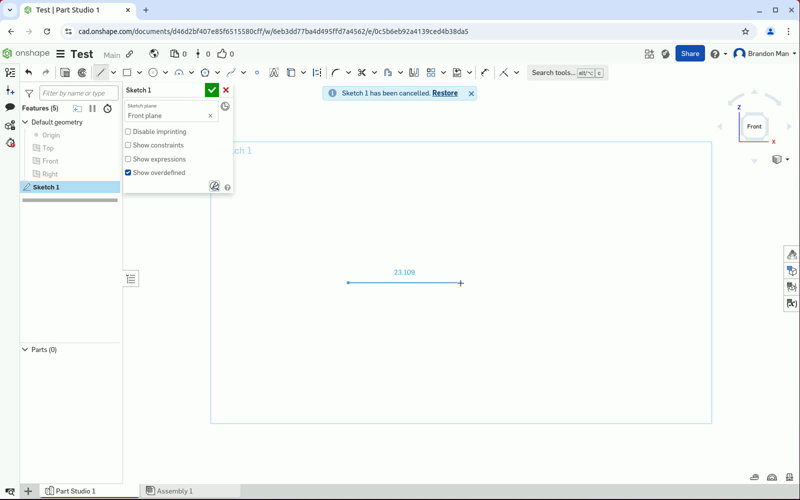
key_down(shift)
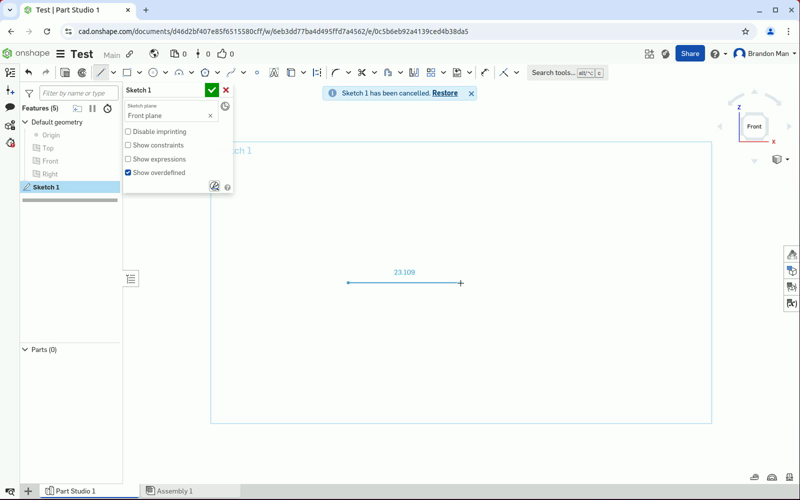
mouse_move(490, 282)
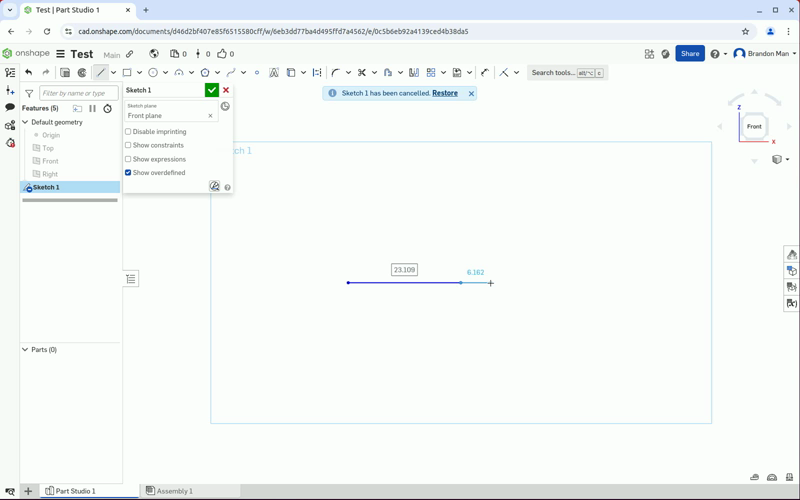
mouse_move(460, 236)
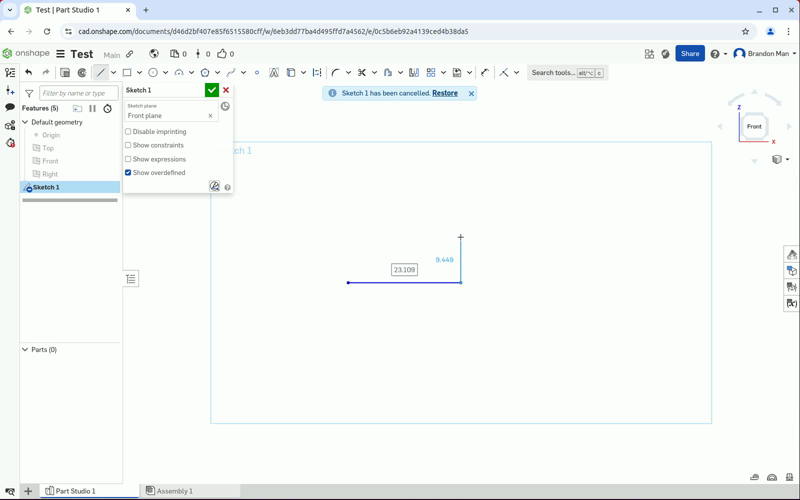
click(460, 236)
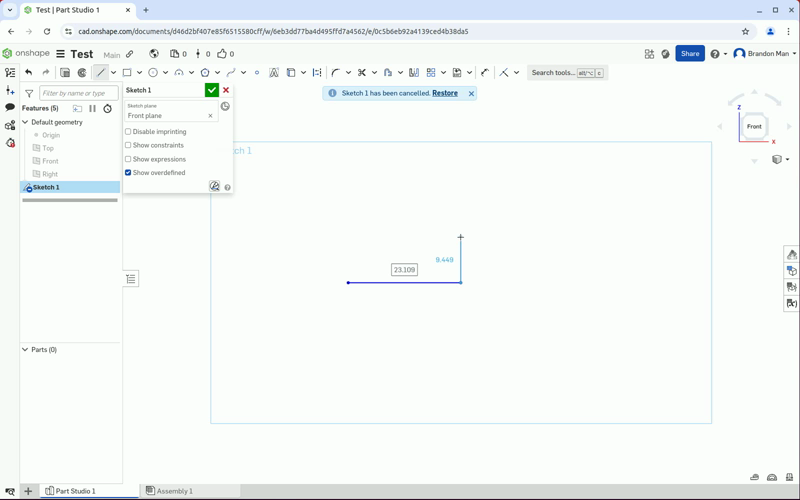
key_up(shift)
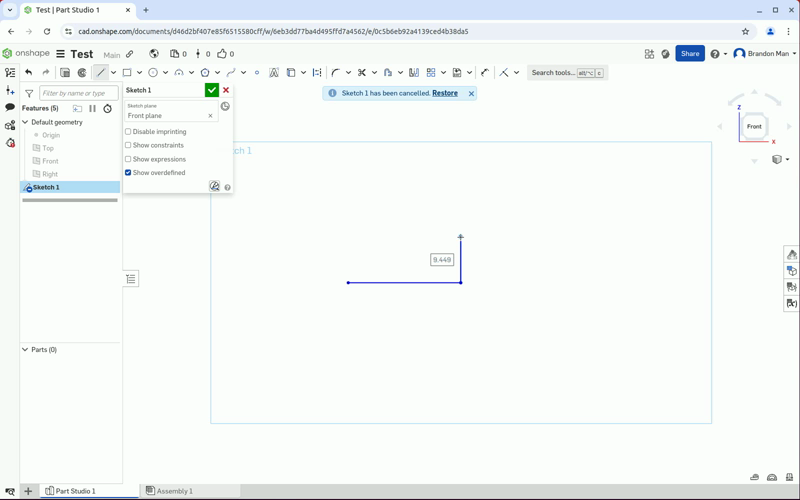
key_down(shift)
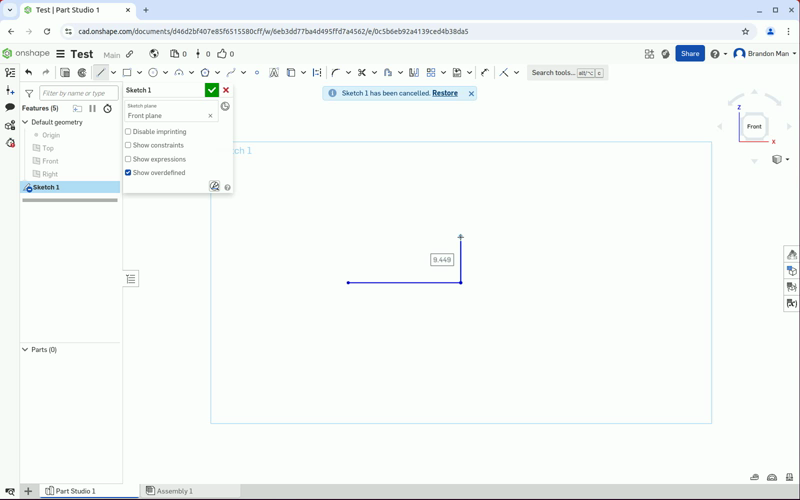
mouse_move(490, 236)
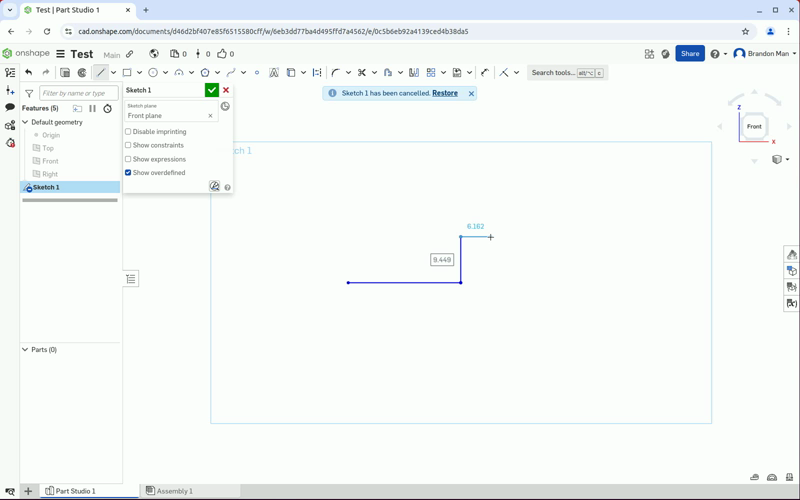
mouse_move(410, 223)
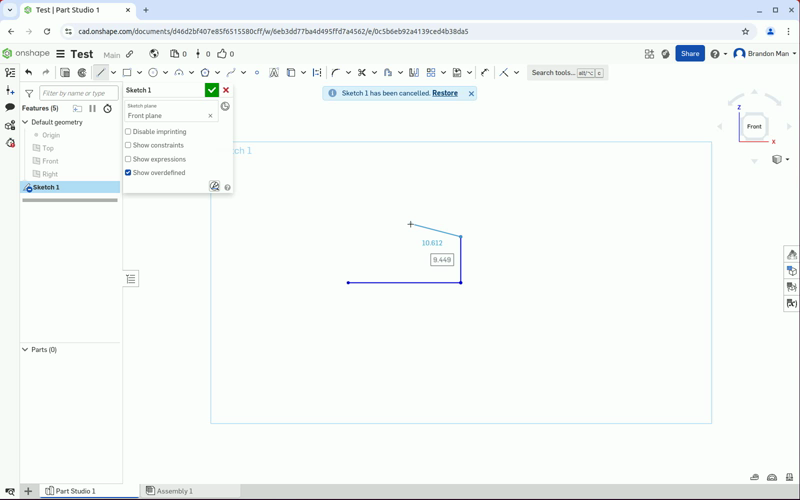
click(410, 223)
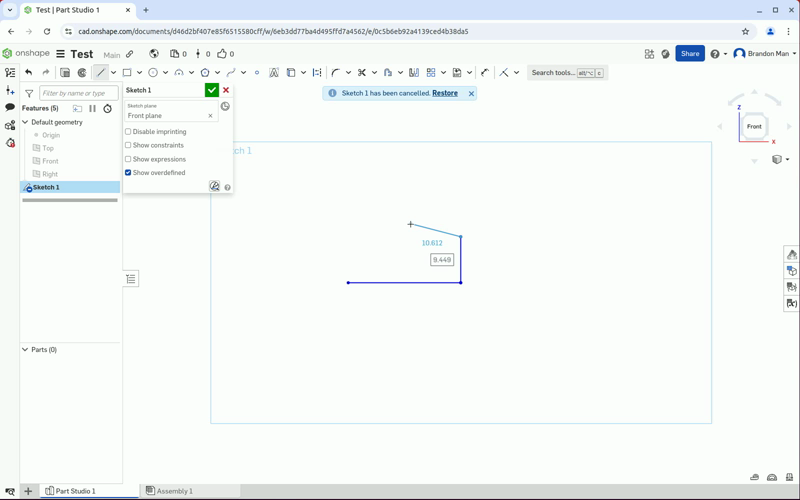
key_up(shift)
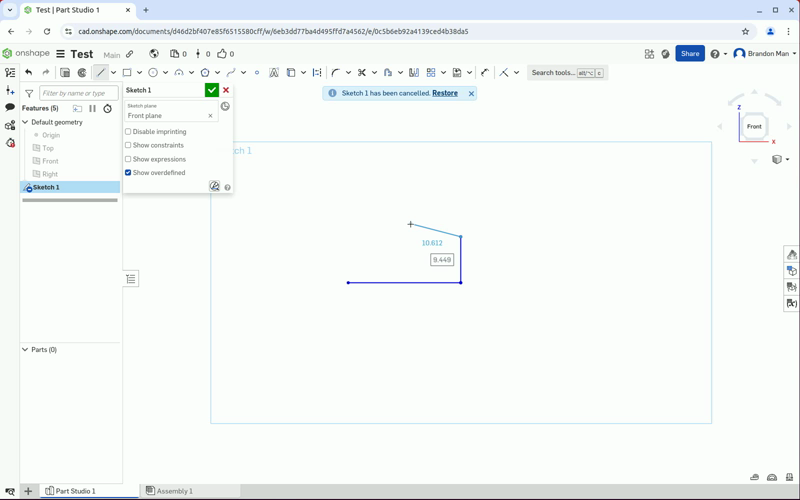
key_down(shift)
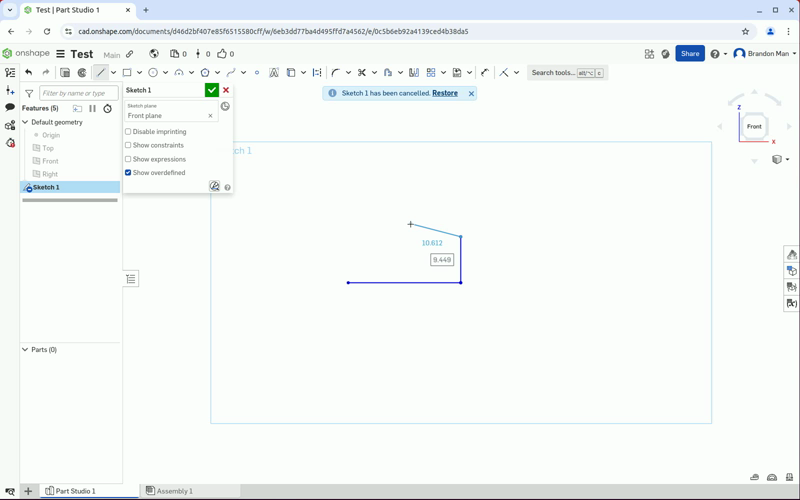
mouse_move(348, 223)
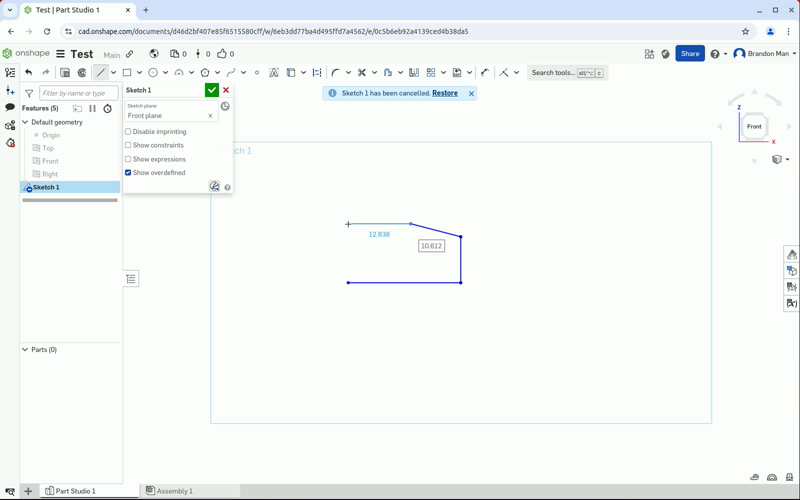
click(348, 223)
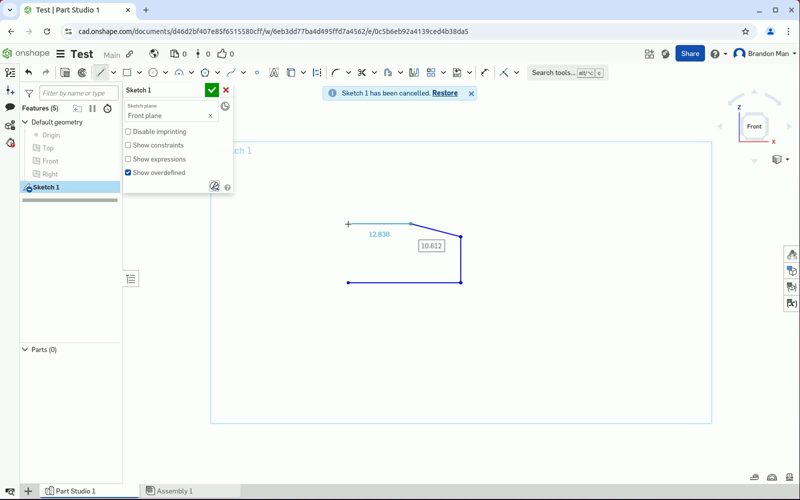
key_up(shift)
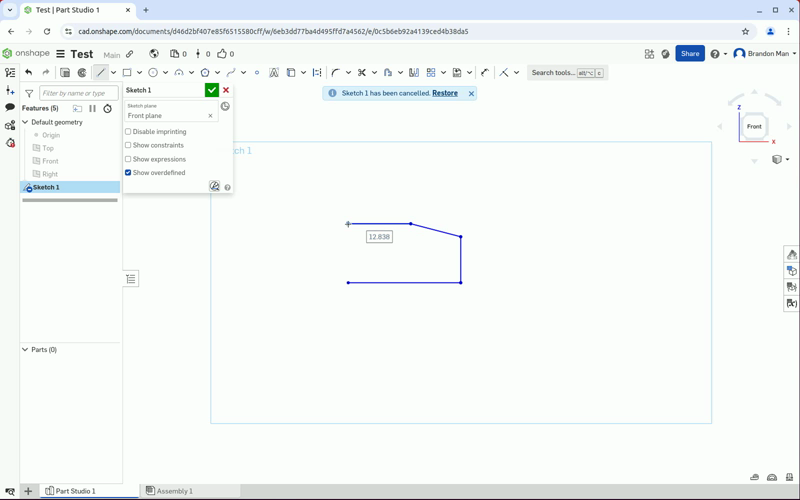
mouse_move(378, 223)
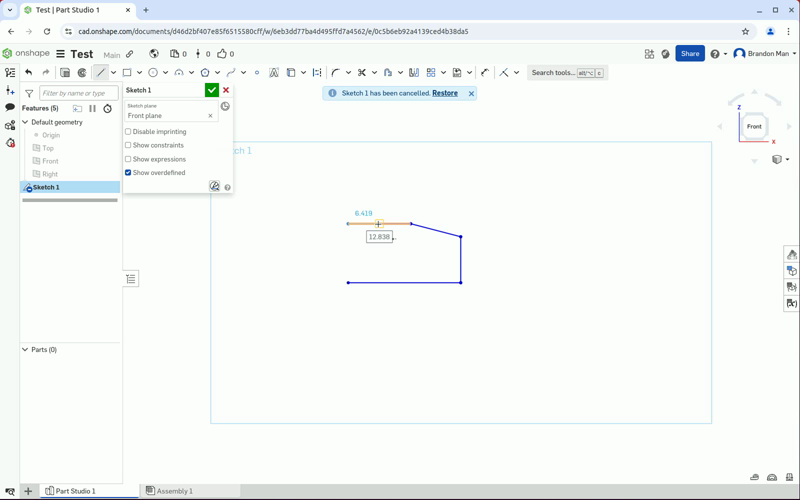
key_down(shift)
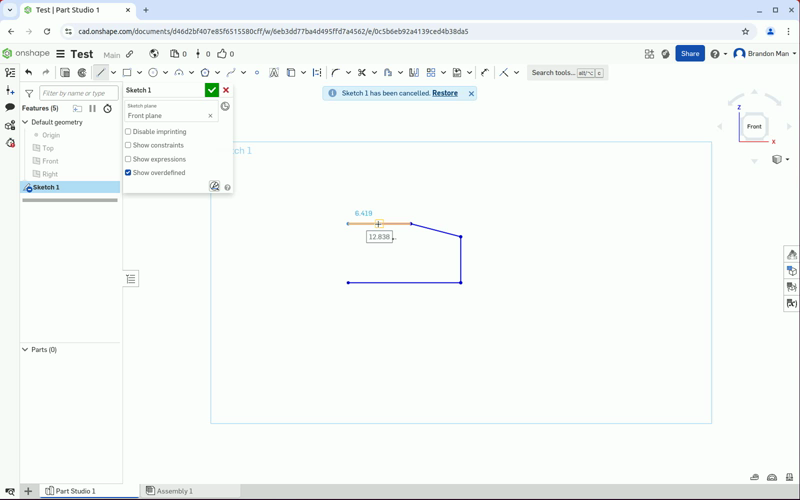
mouse_move(348, 282)
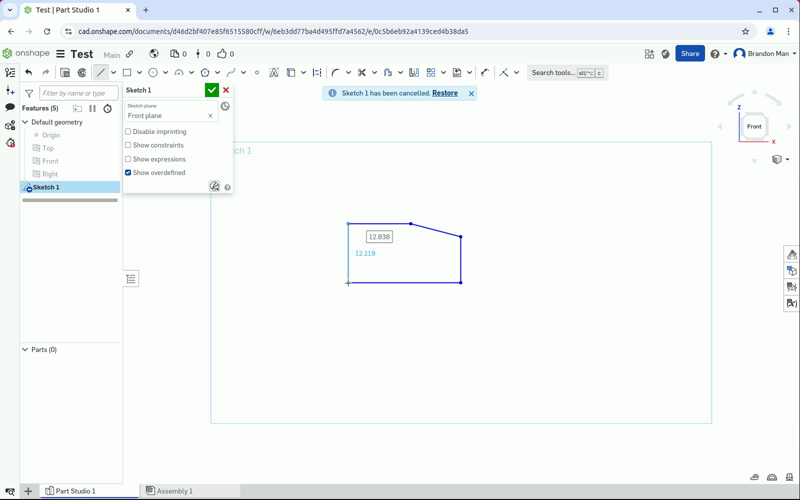
key_up(shift)
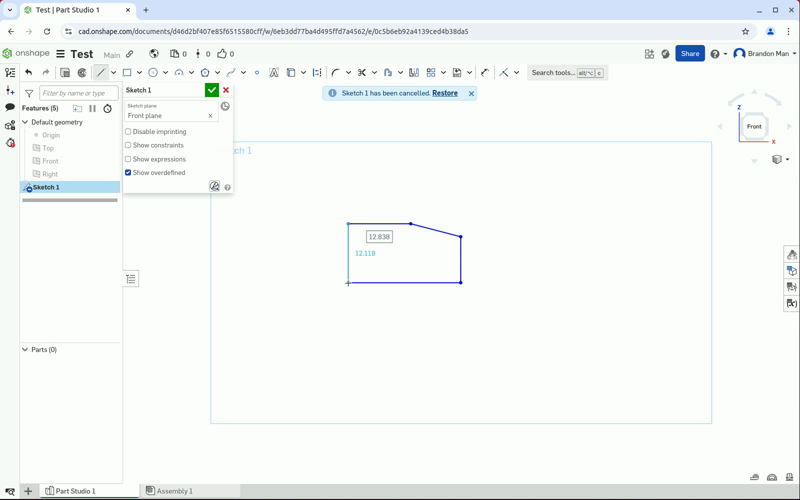
click(348, 282)
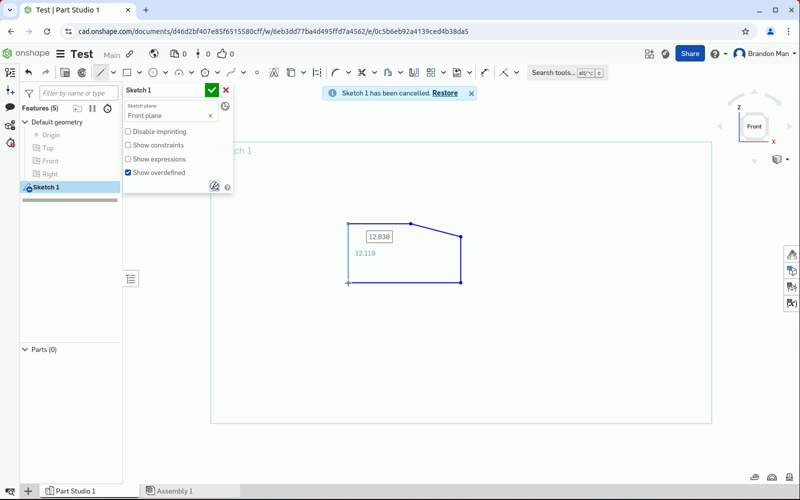
key(esc)
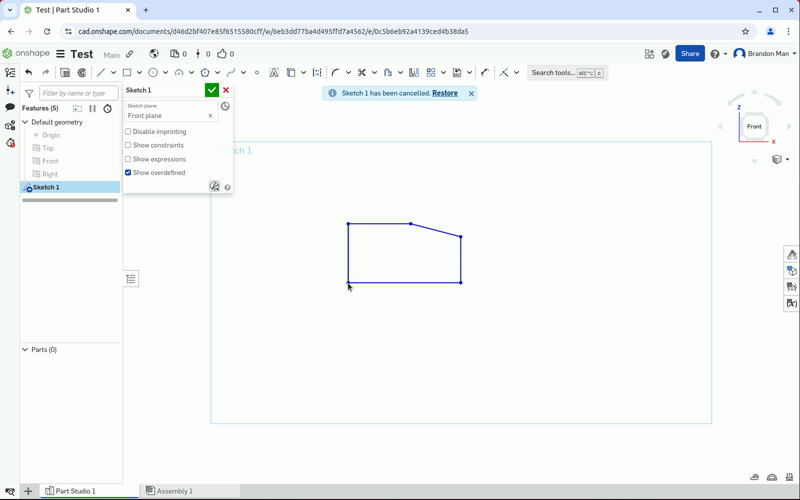
mouse_move(387, 246)
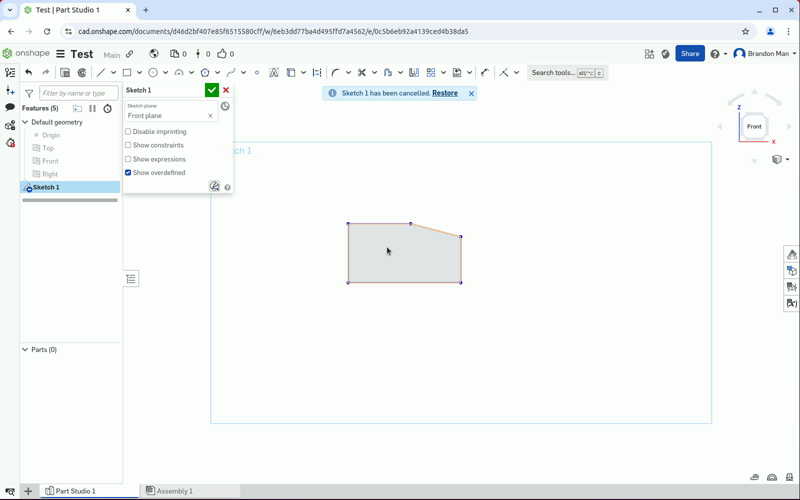
click(387, 246)
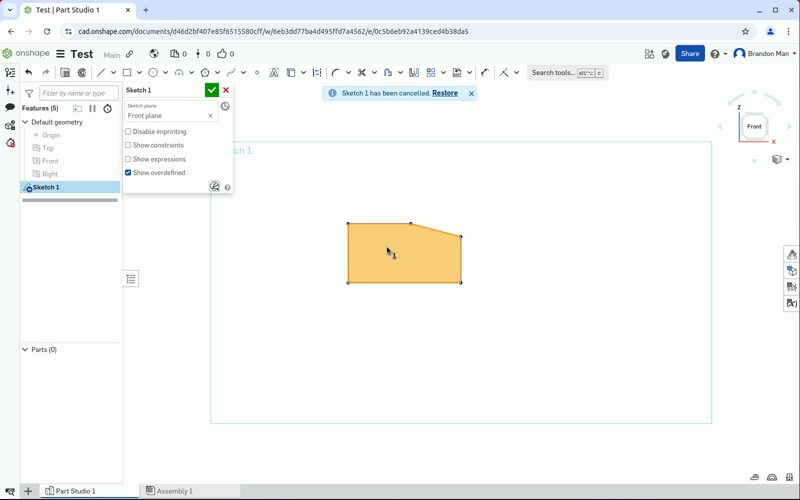
mouse_move(73, 352)
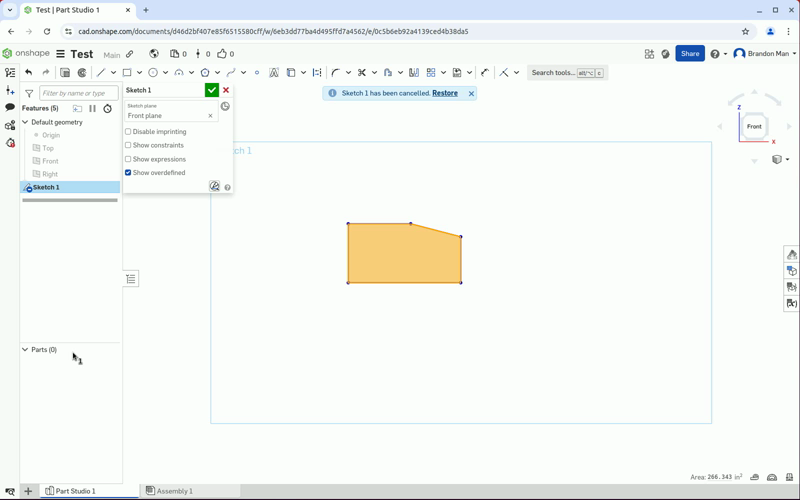
key(shift+y)
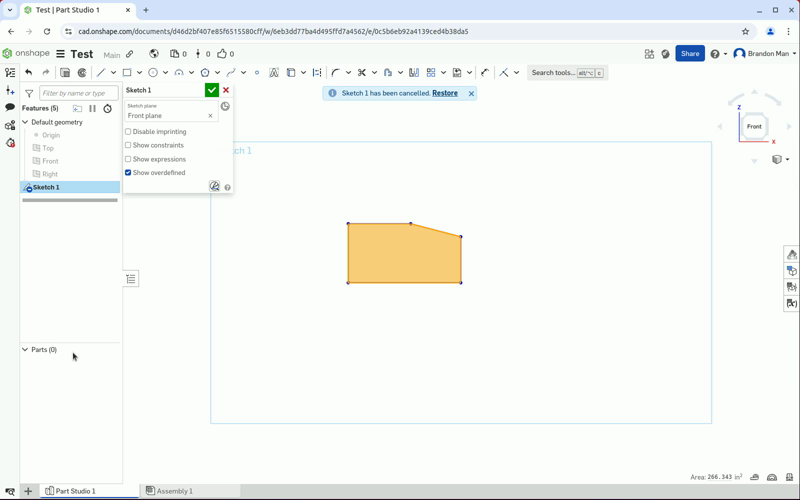
key(shift+e)
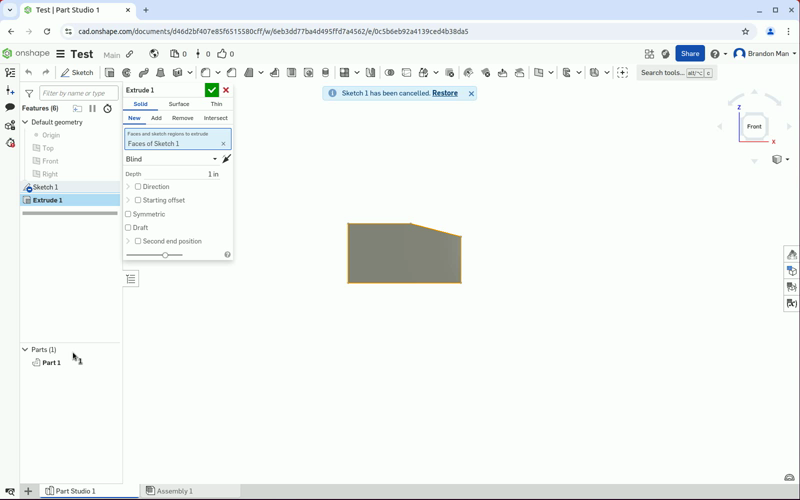
mouse_move(143, 106)
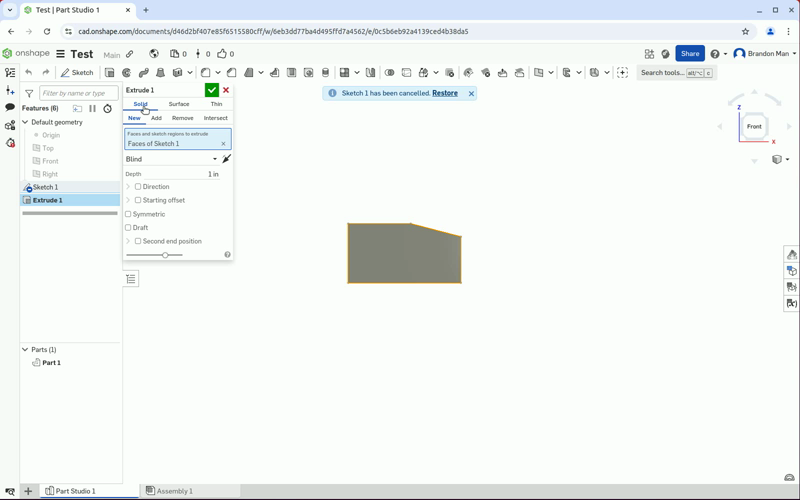
click(143, 106)
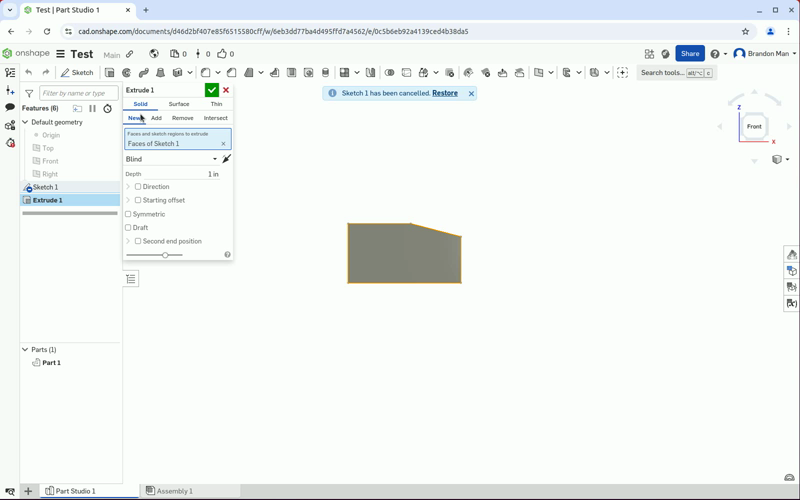
mouse_move(137, 120)
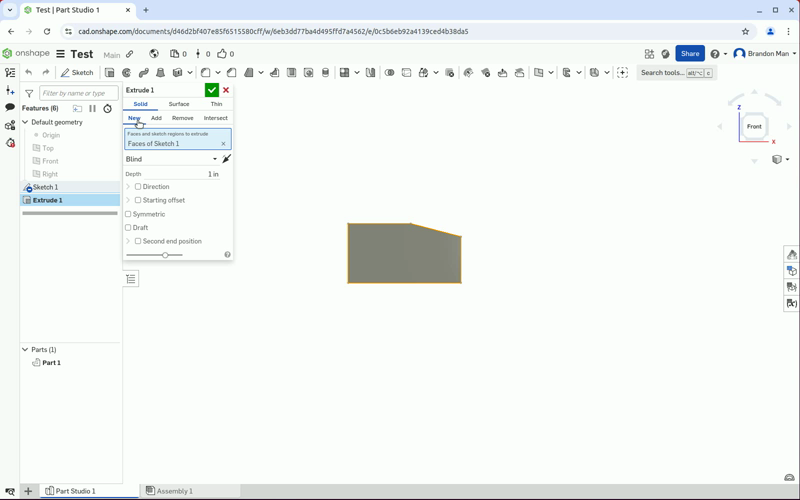
click(137, 120)
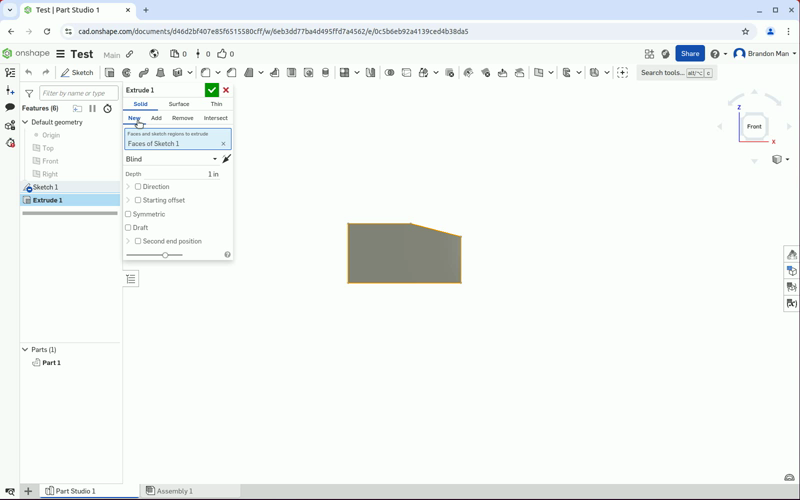
key(tab, 4)
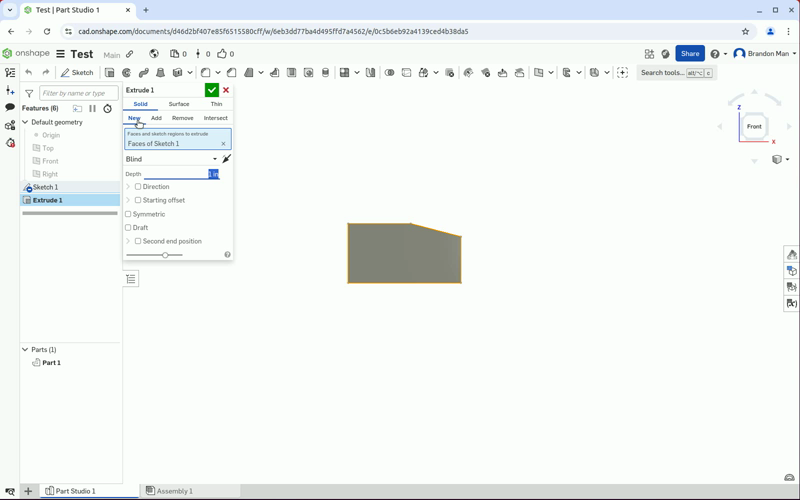
text(4.333)
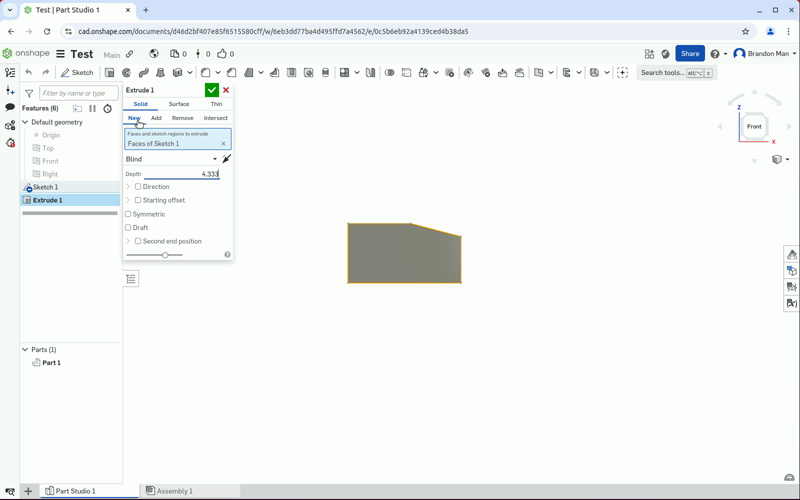
key(enter)
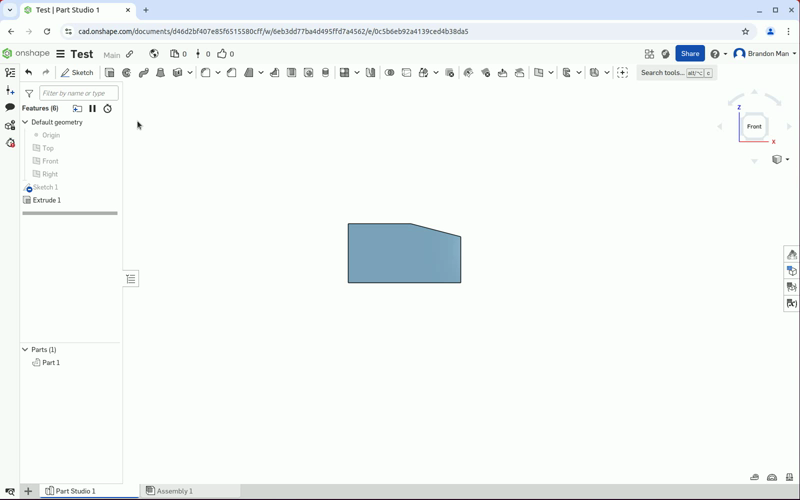
key(shift+h)
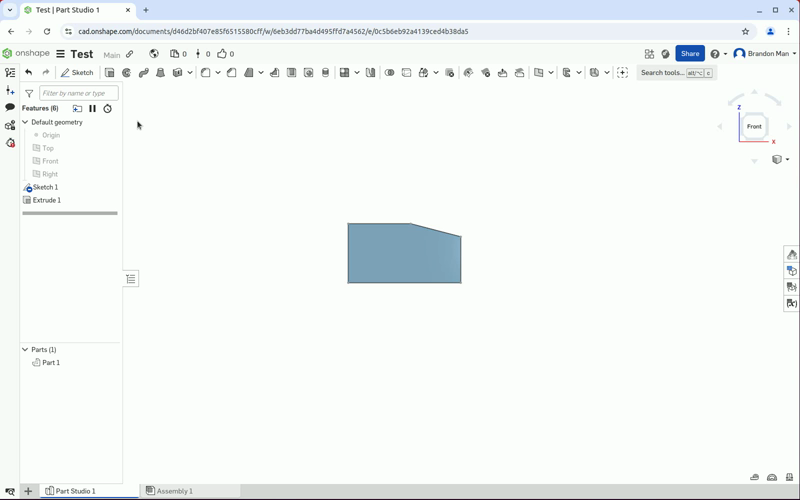
key(shift+h)
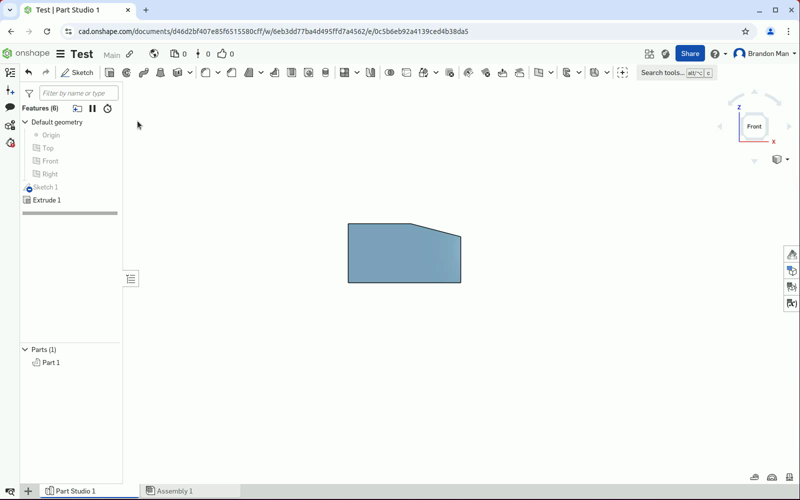
mouse_move(73, 189)
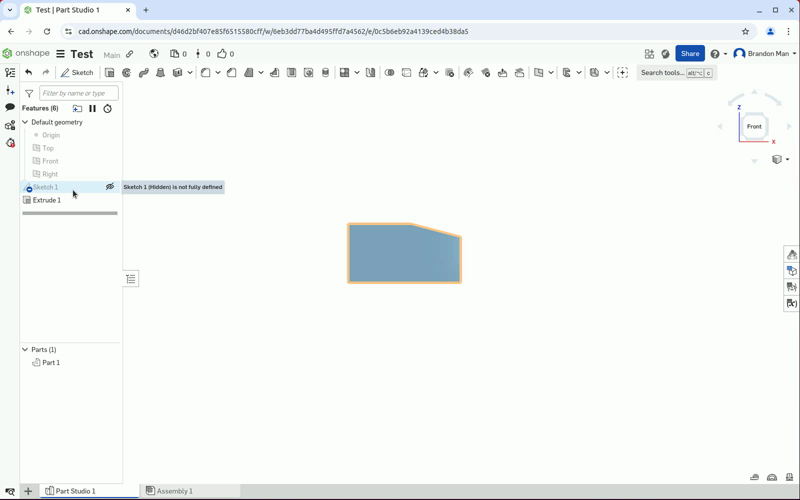
click(73, 189)
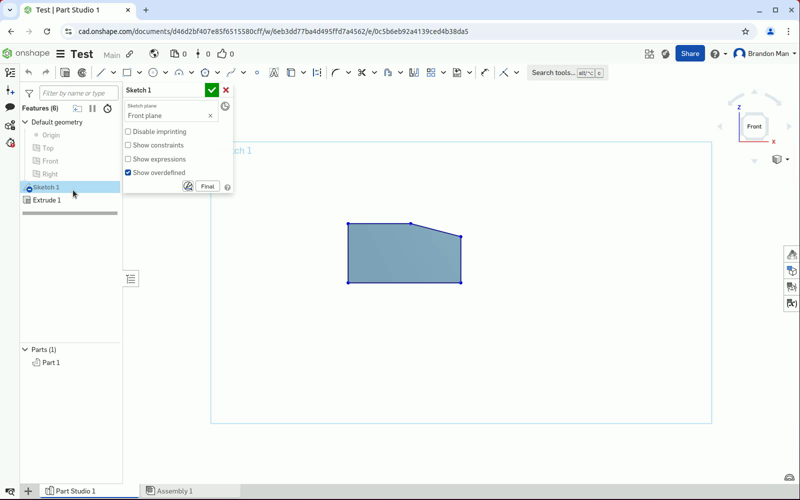
mouse_move(229, 92)
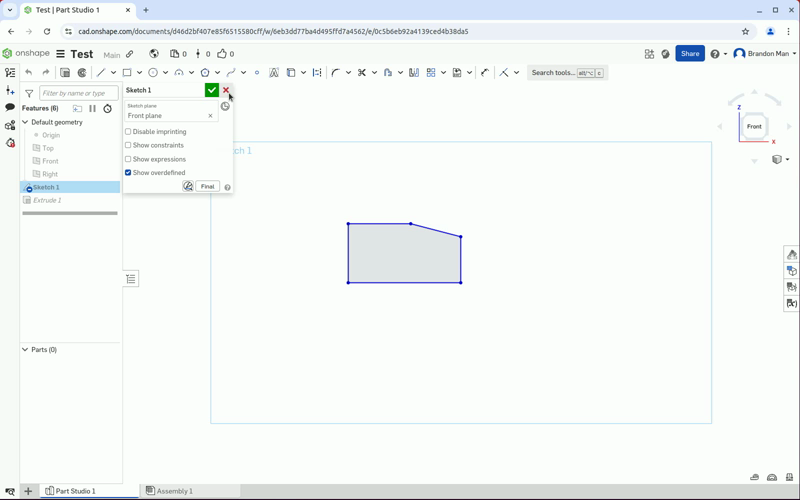
click(229, 92)
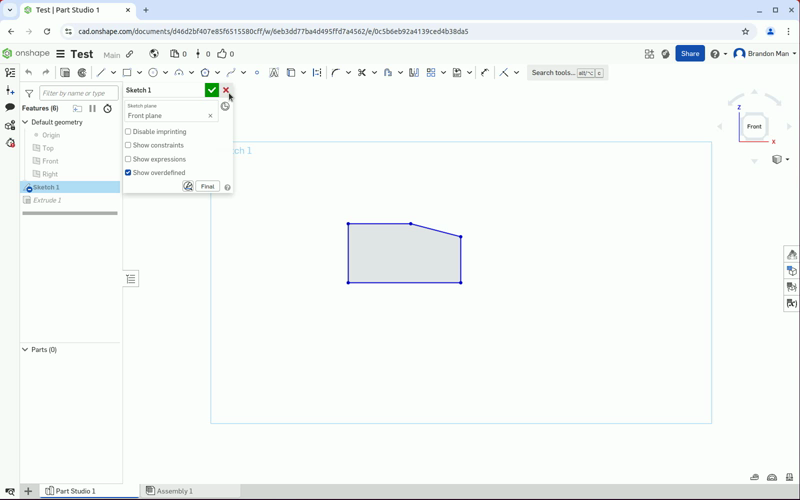
key(shift+s)
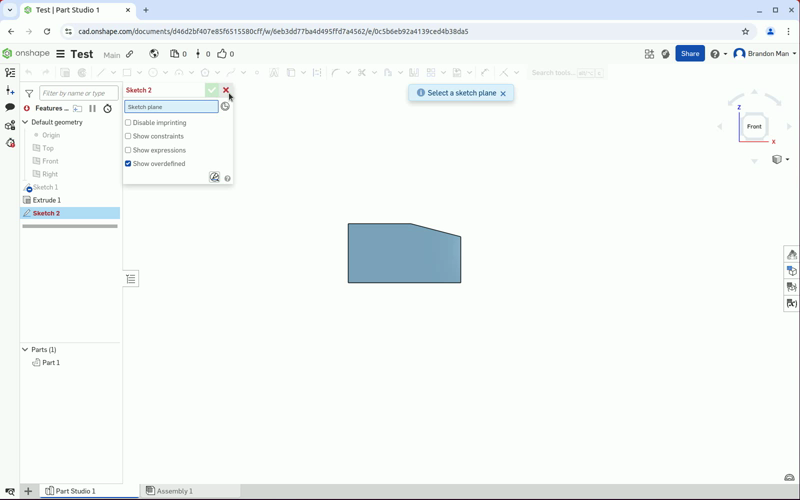
mouse_move(73, 163)
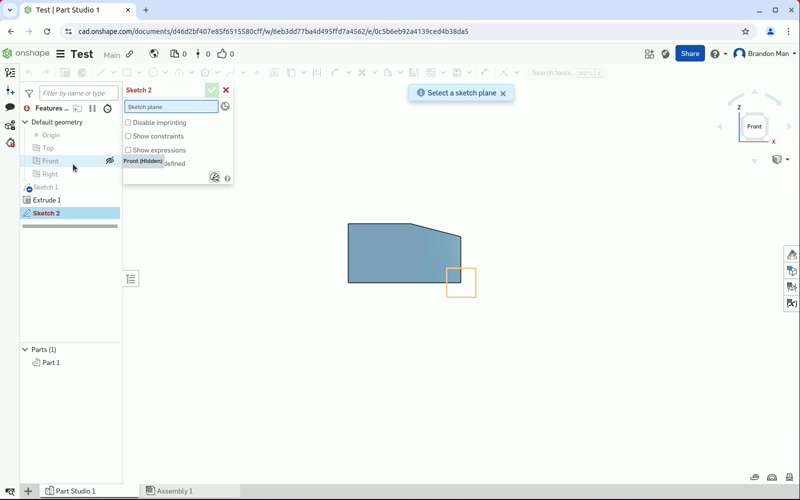
click(73, 163)
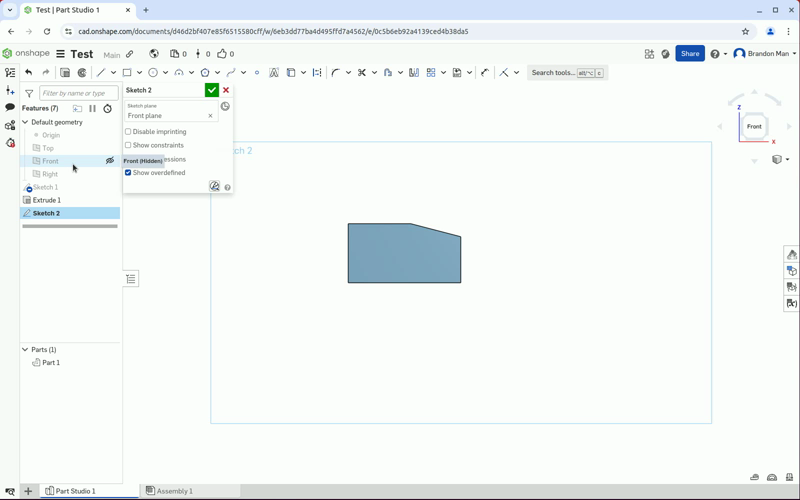
mouse_move(73, 352)
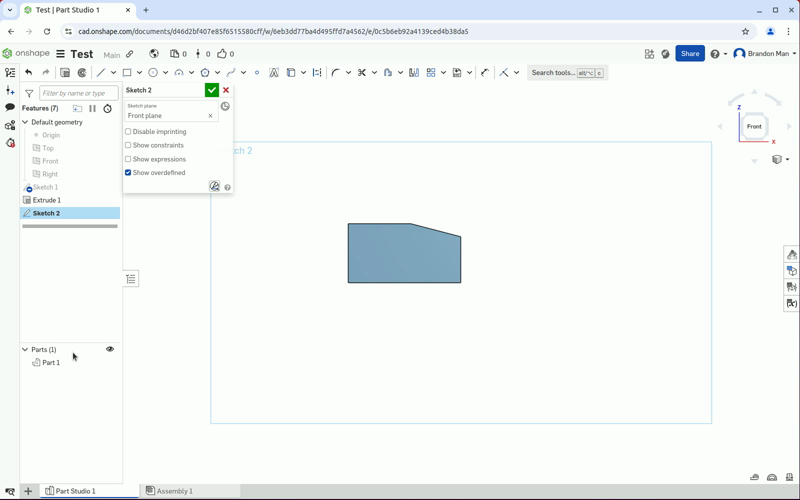
key(y)
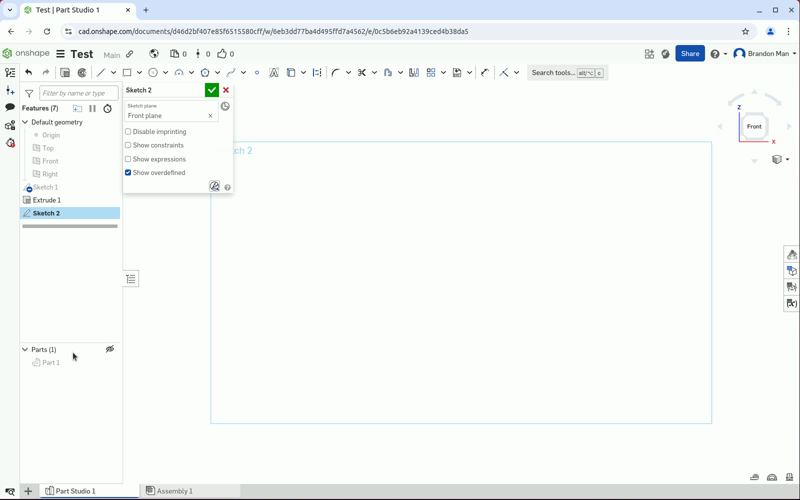
key(l)
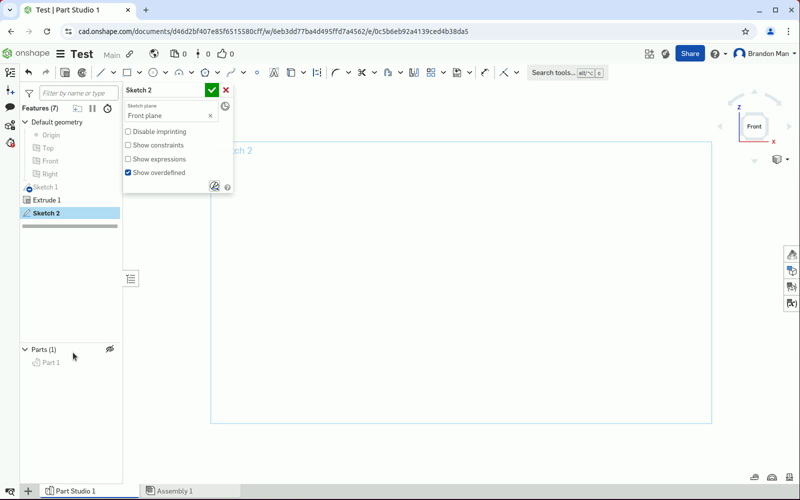
key_down(shift)
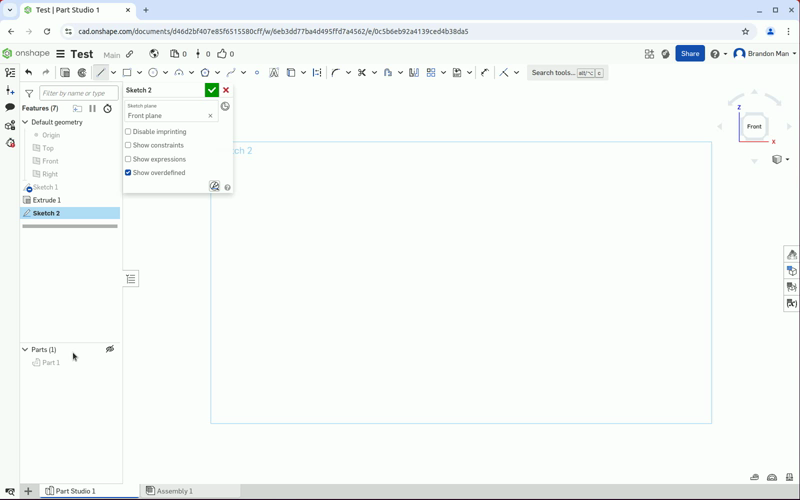
mouse_move(460, 282)
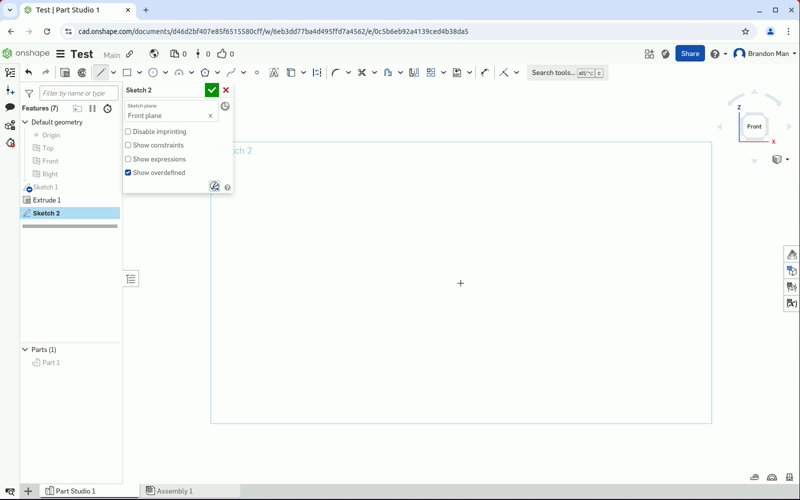
click(460, 282)
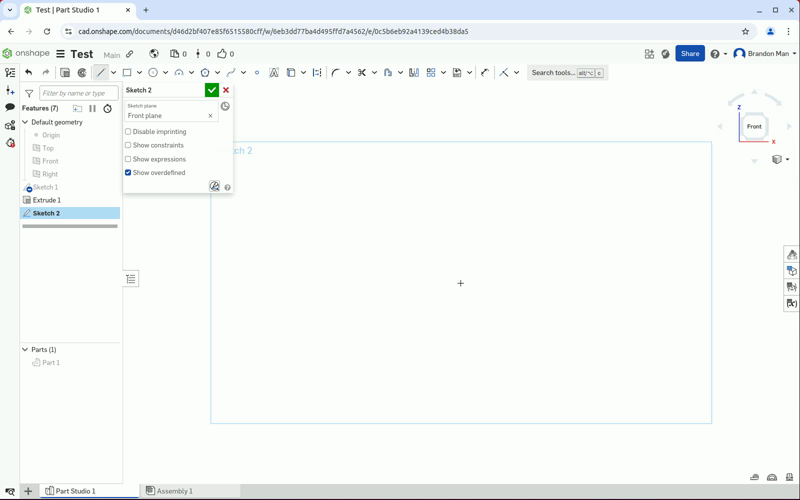
key_up(shift)
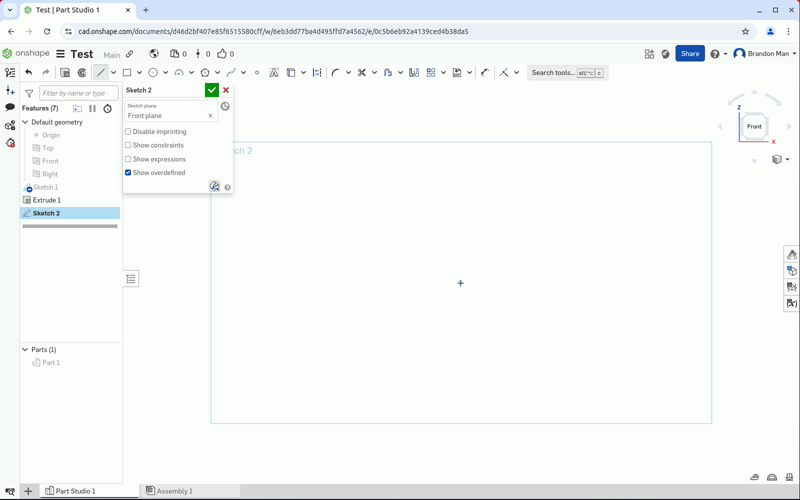
key_down(shift)
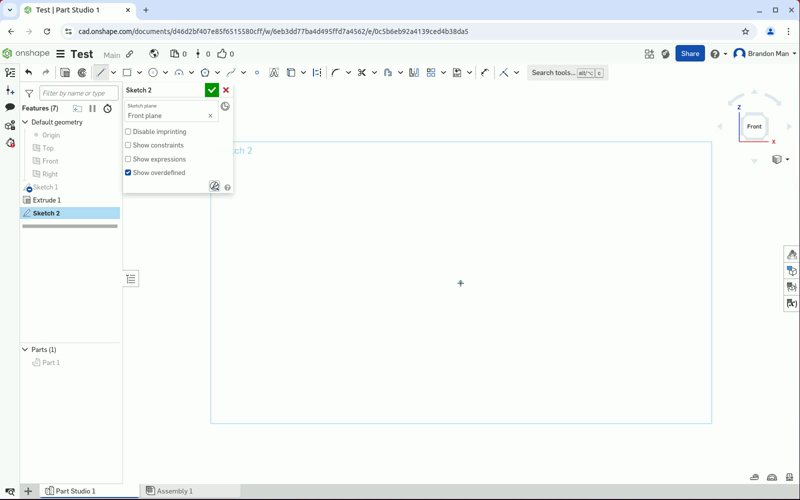
mouse_move(573, 282)
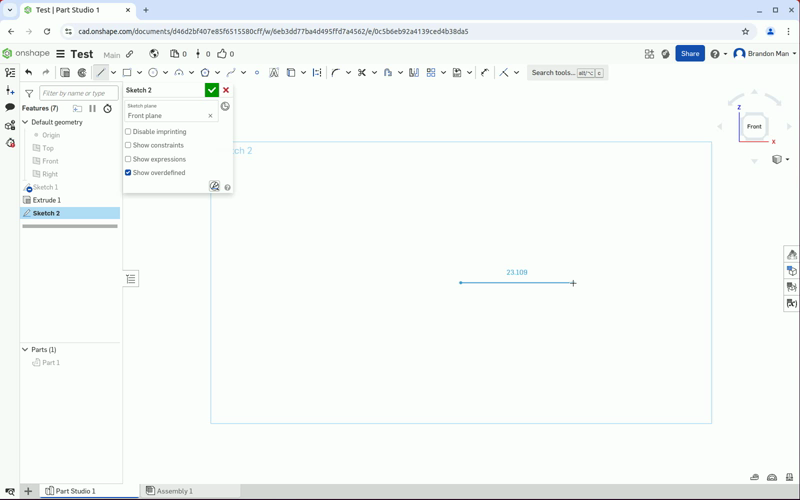
click(573, 282)
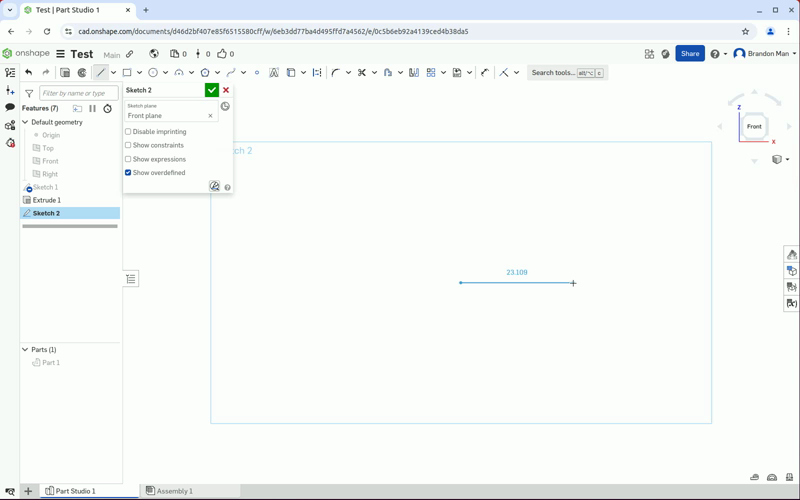
key_up(shift)
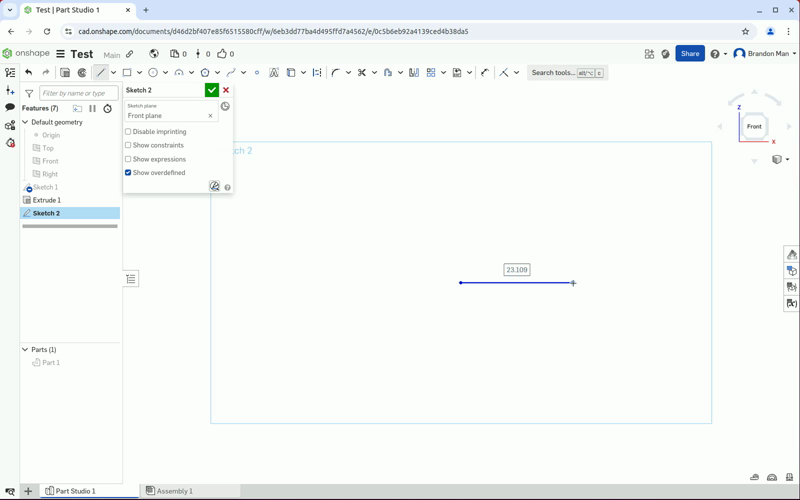
key_down(shift)
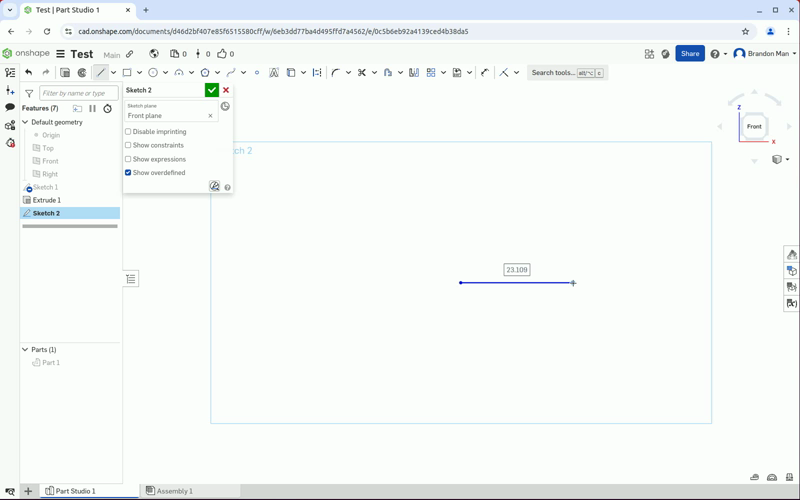
mouse_move(589, 282)
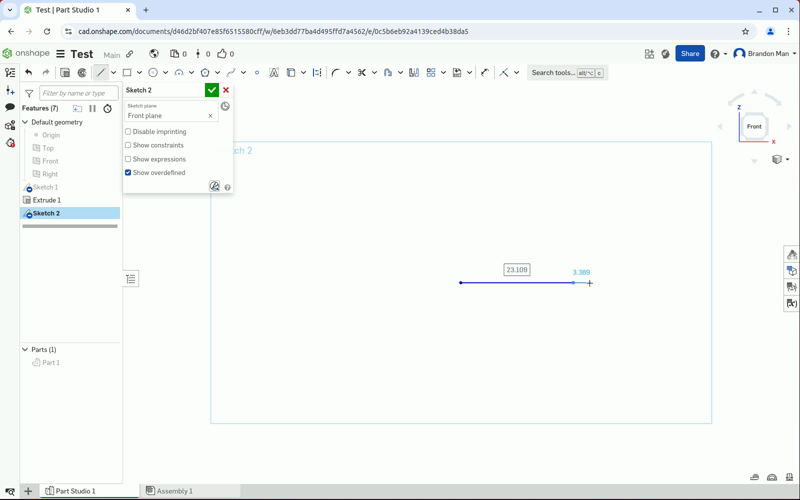
mouse_move(573, 267)
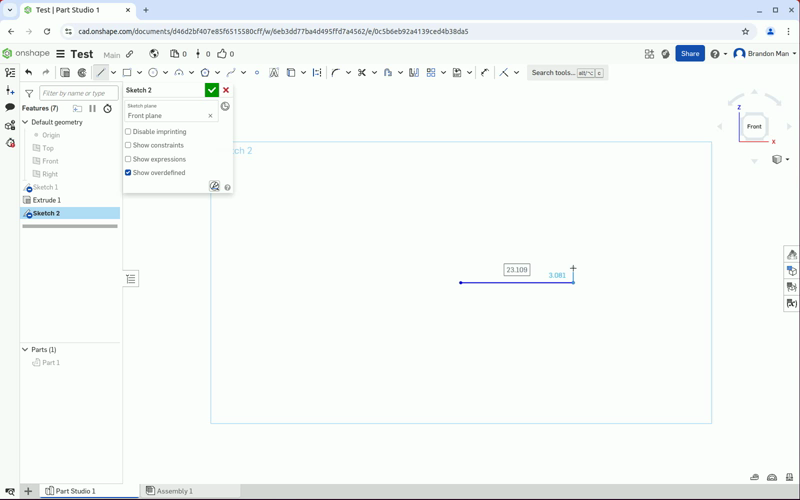
click(573, 267)
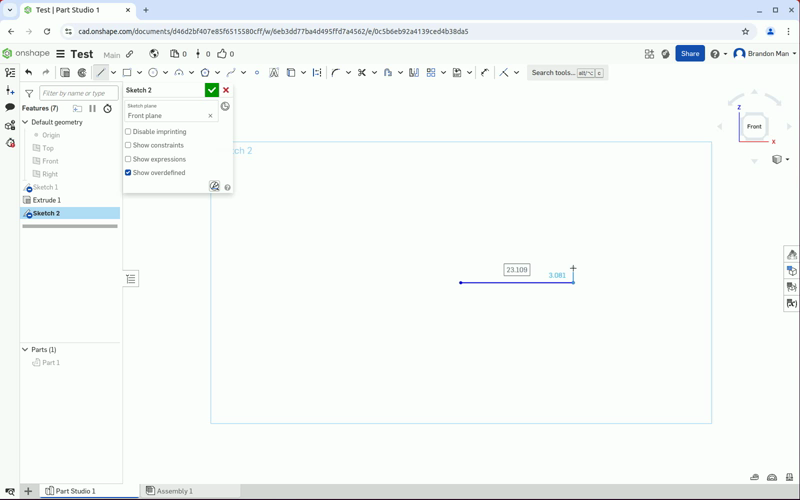
key_up(shift)
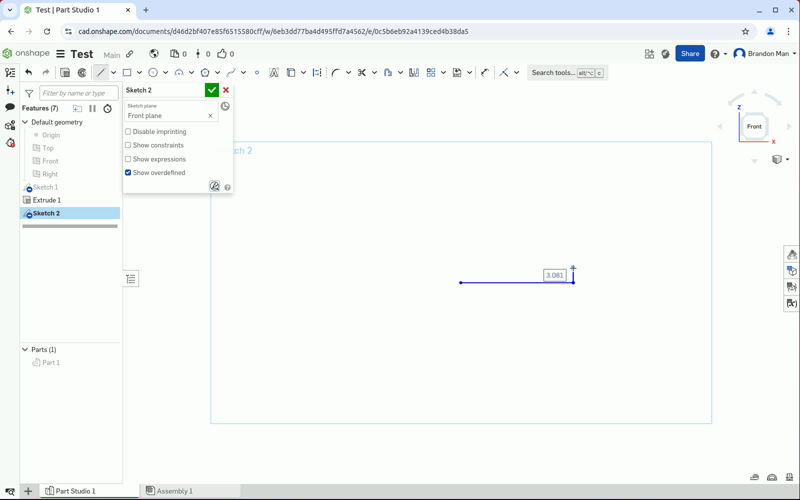
key_down(shift)
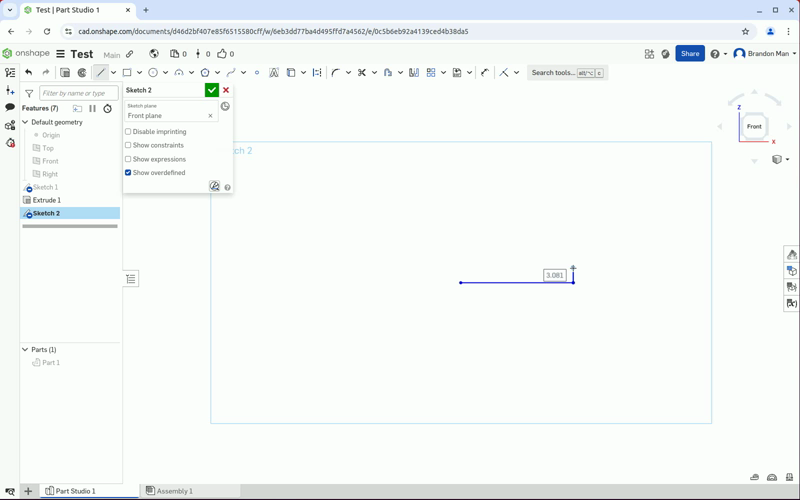
mouse_move(460, 236)
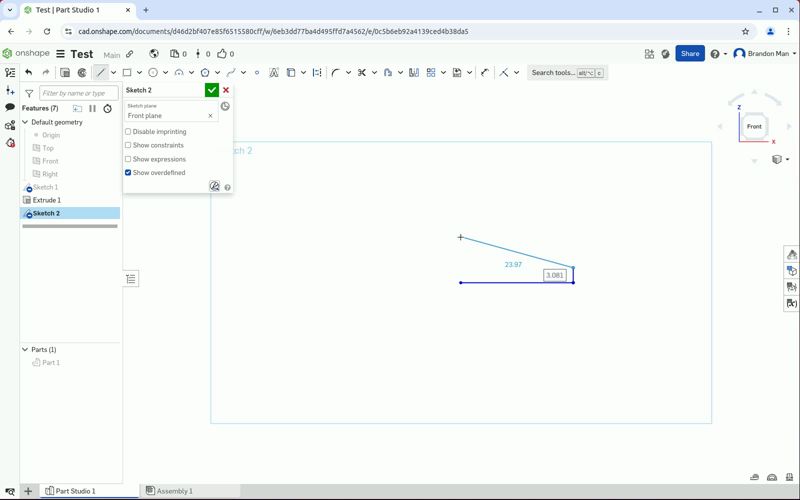
click(460, 236)
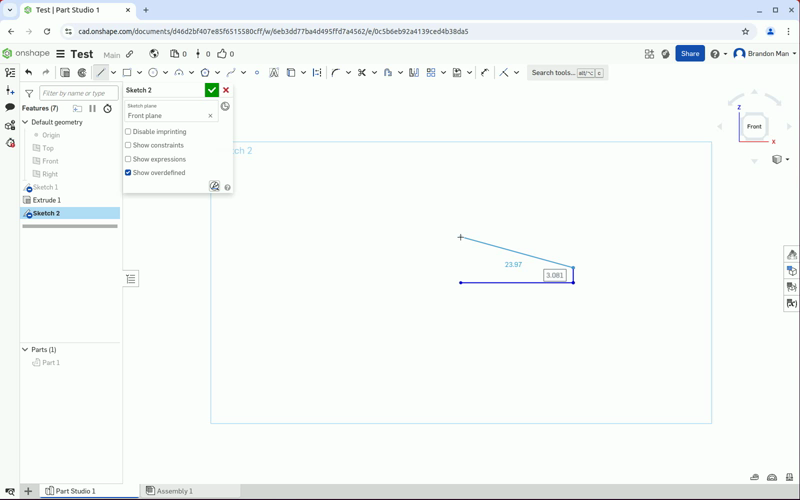
key_up(shift)
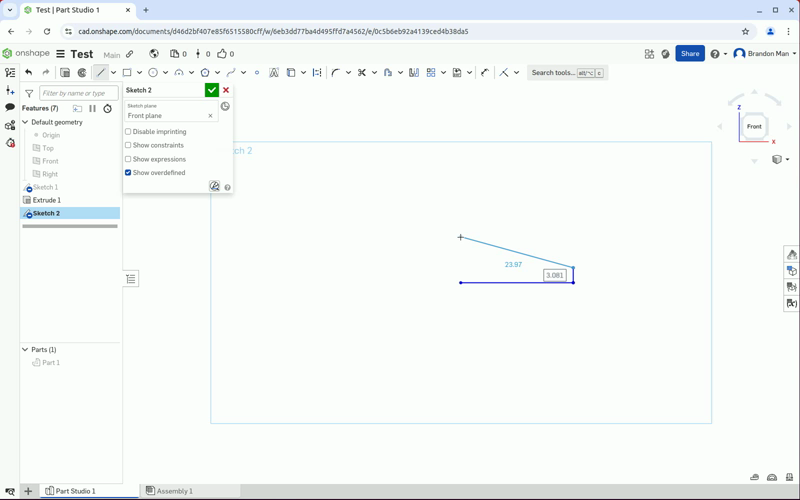
mouse_move(490, 236)
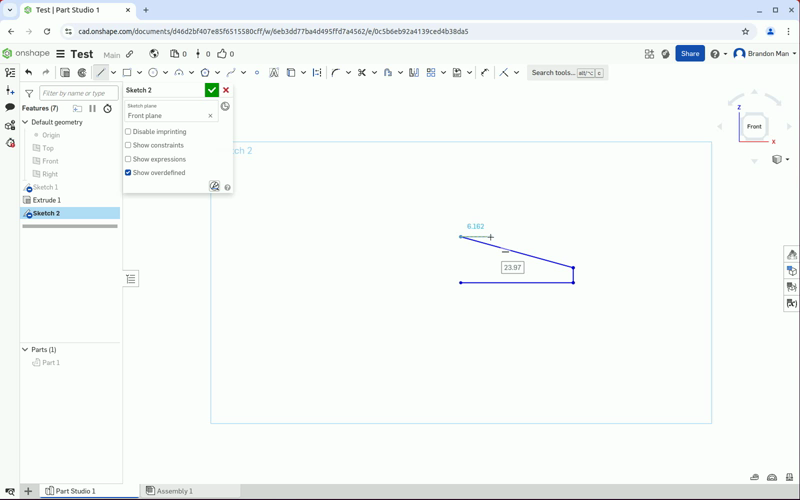
key_down(shift)
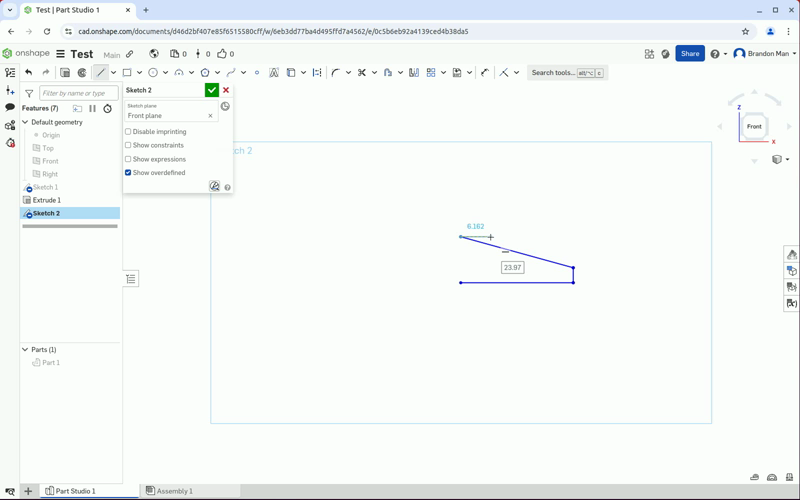
mouse_move(460, 282)
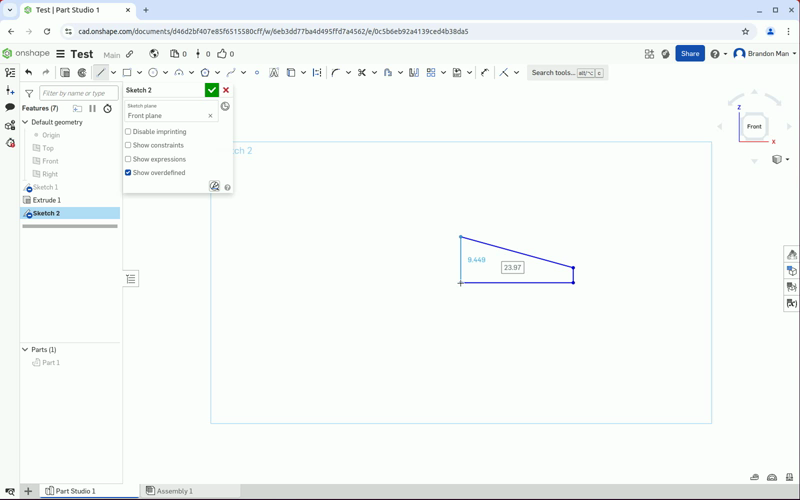
key_up(shift)
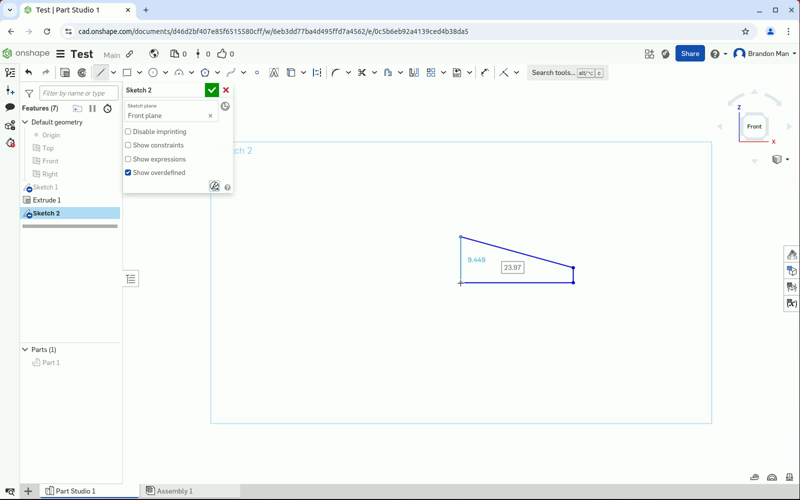
click(460, 282)
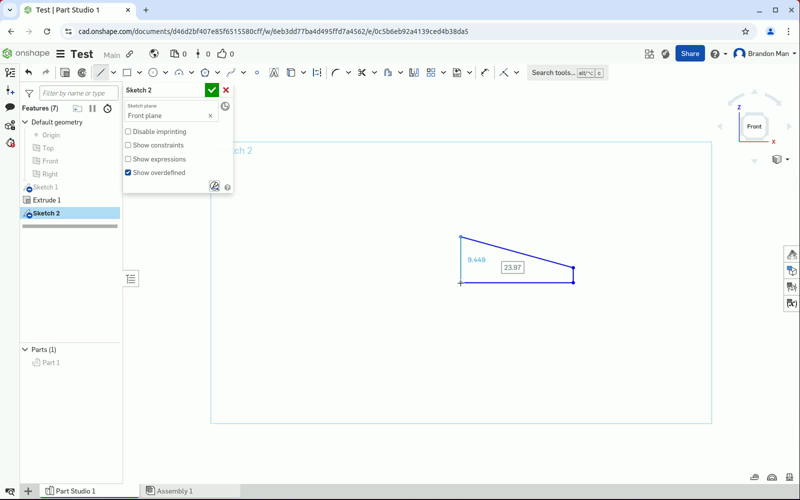
key(esc)
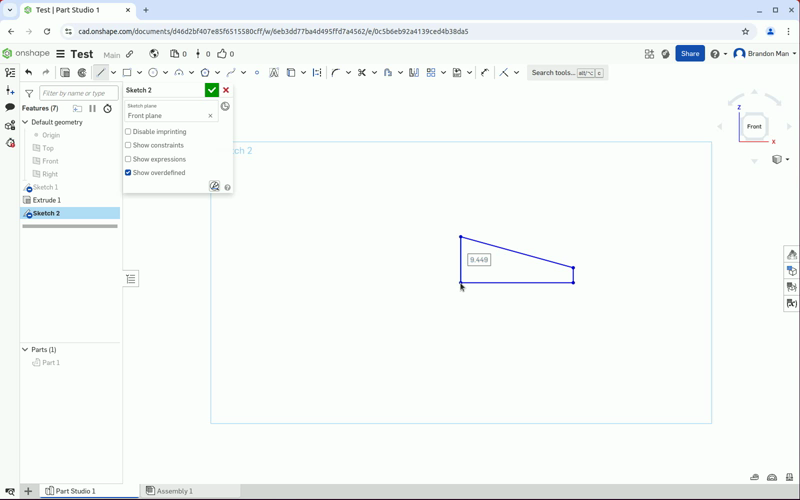
mouse_move(505, 270)
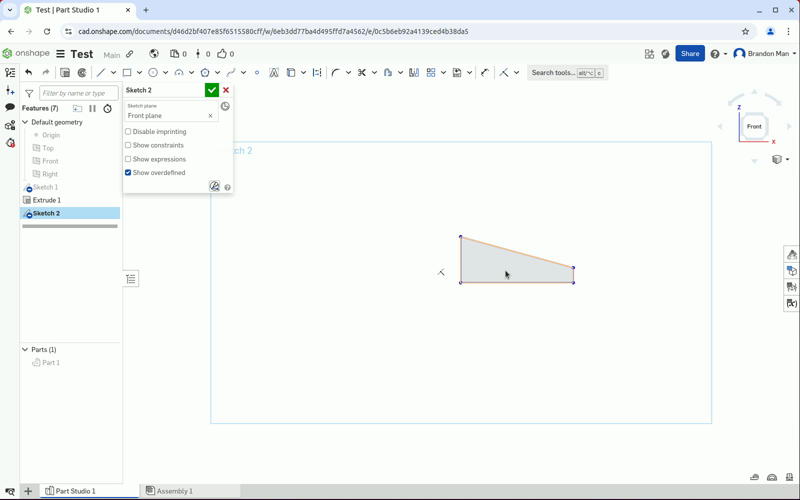
click(505, 270)
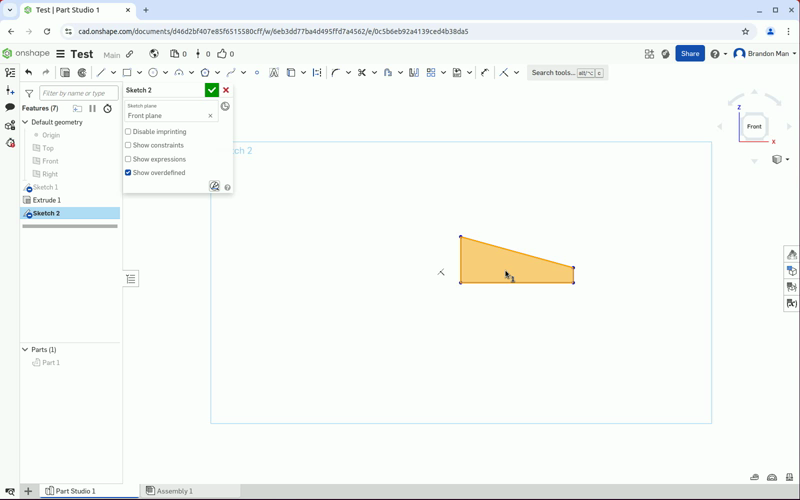
mouse_move(73, 352)
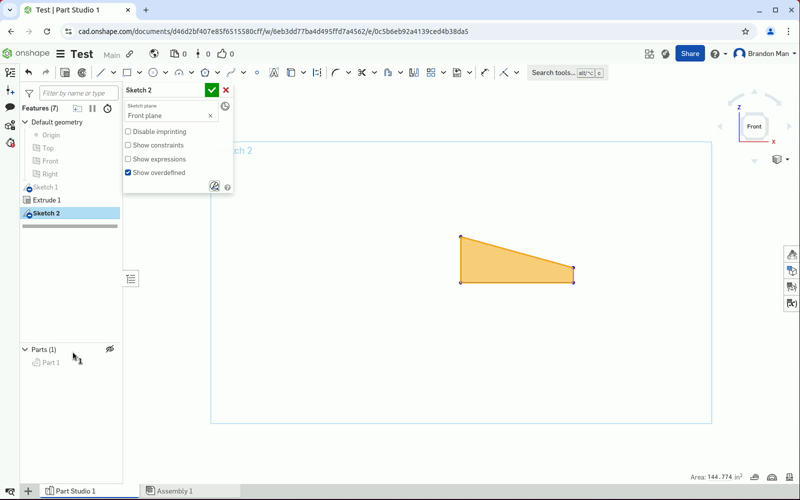
key(shift+y)
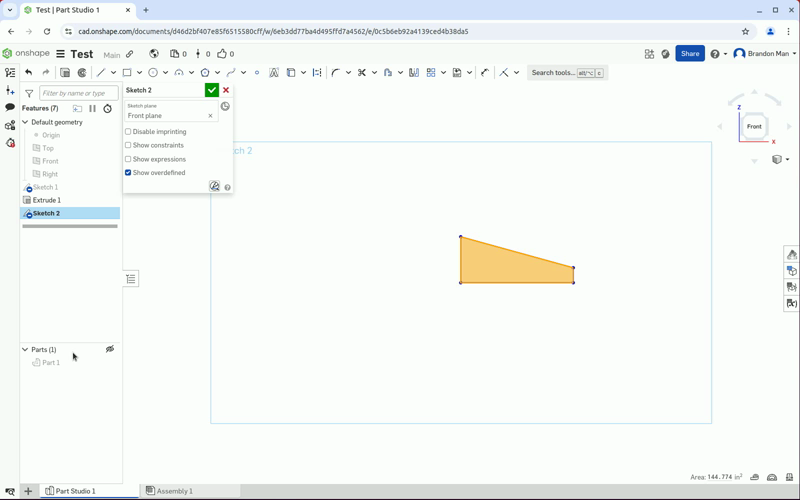
key(shift+e)
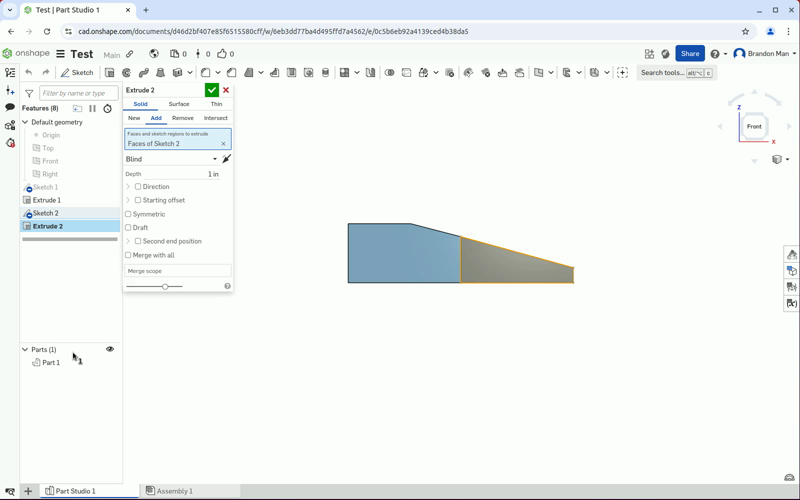
mouse_move(143, 106)
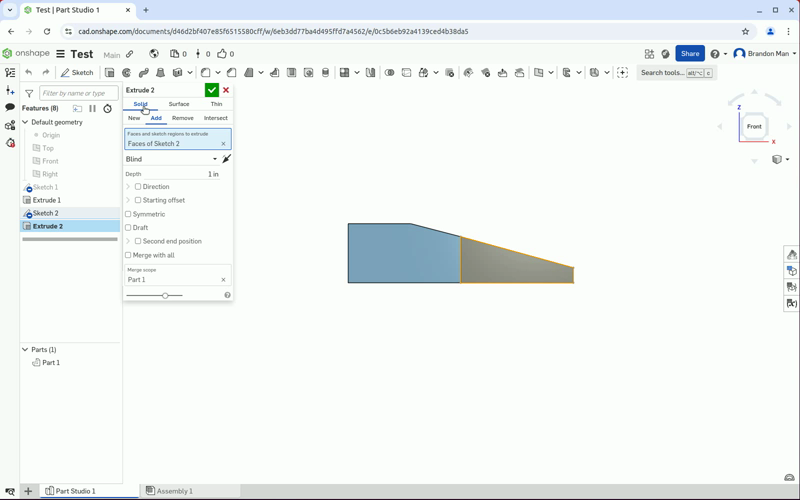
click(143, 106)
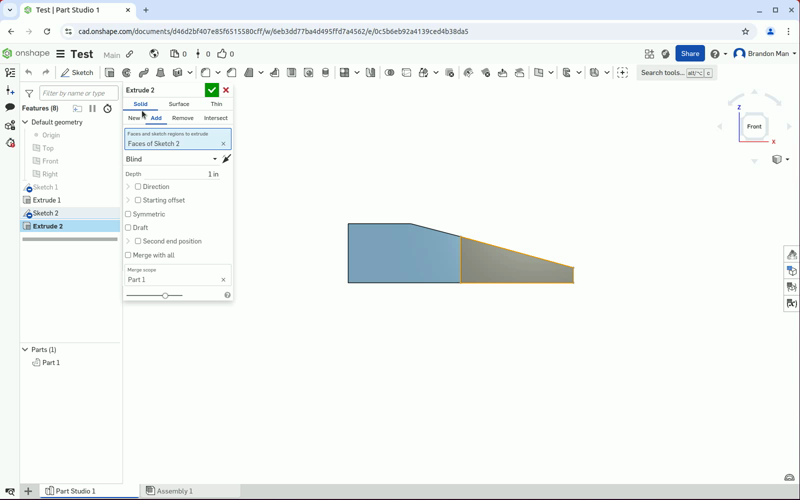
mouse_move(137, 120)
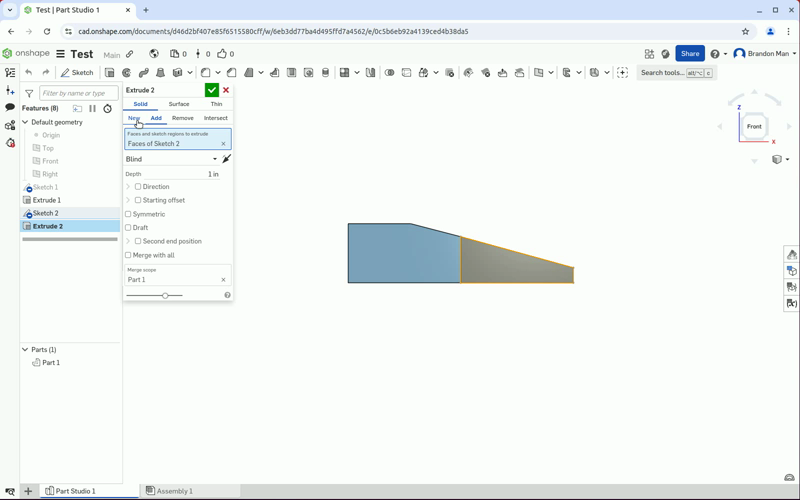
click(137, 120)
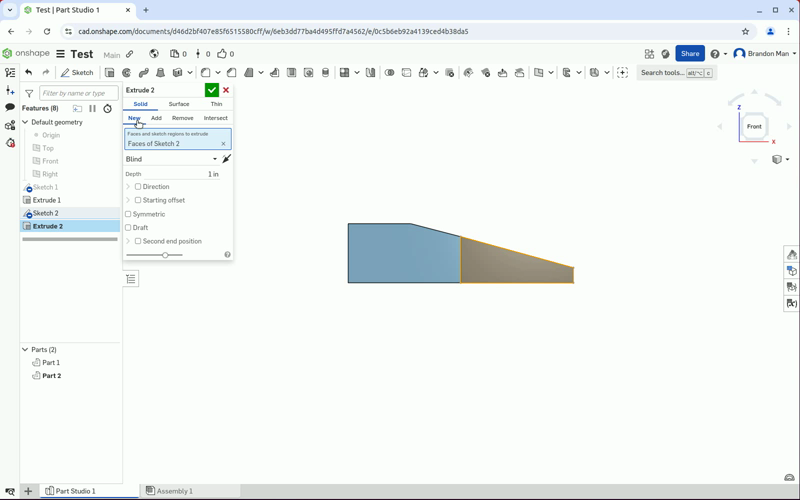
key(tab, 4)
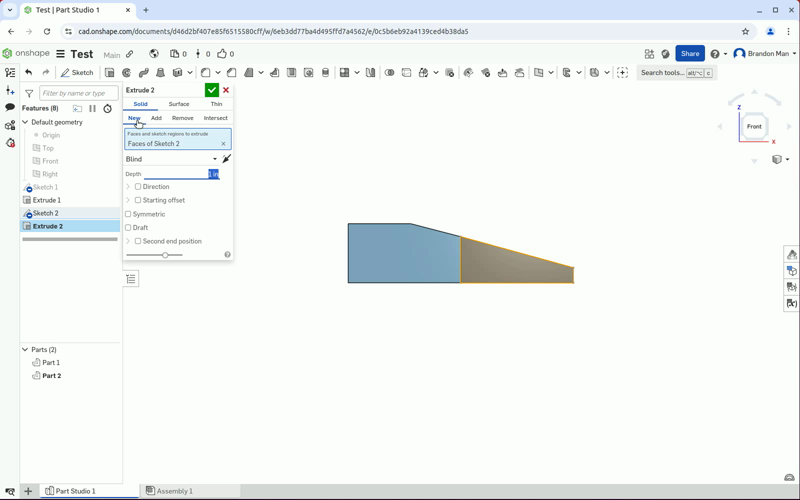
text(4.333)
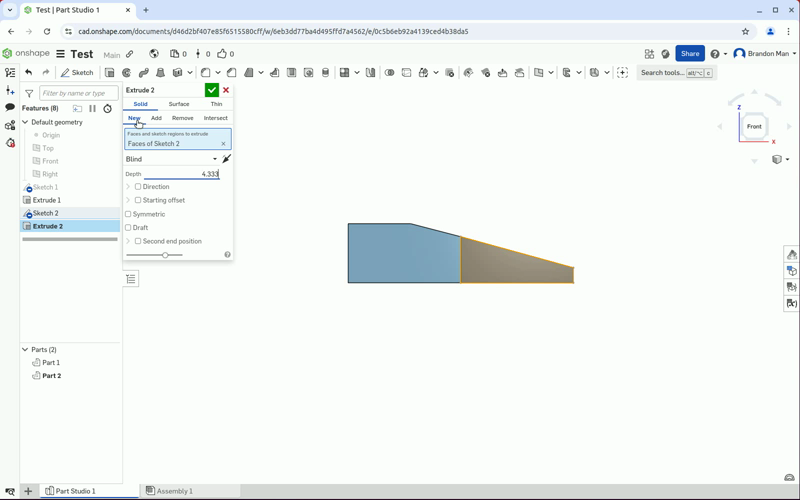
key(enter)
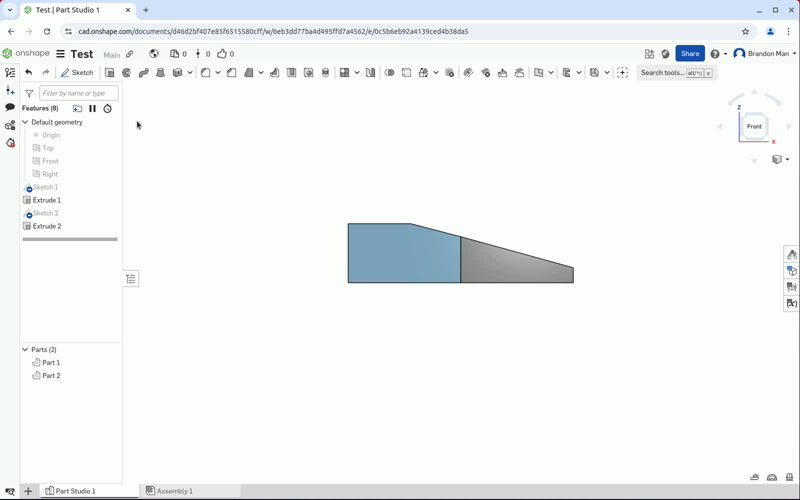
key(shift+h)
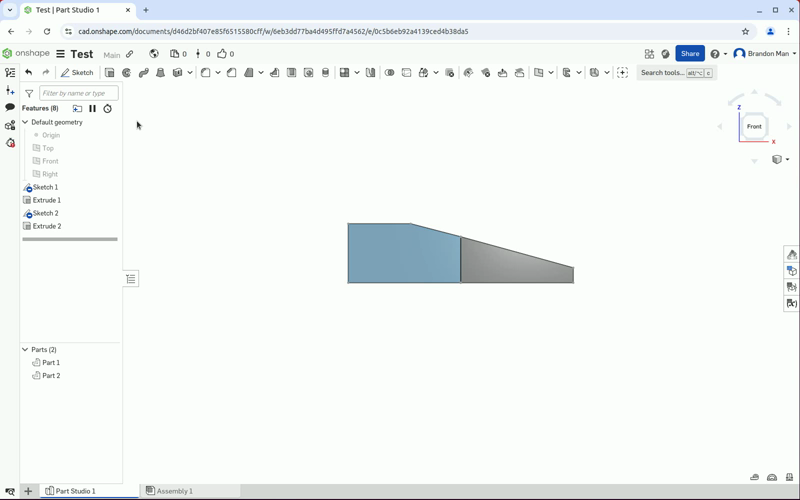
key(shift+h)
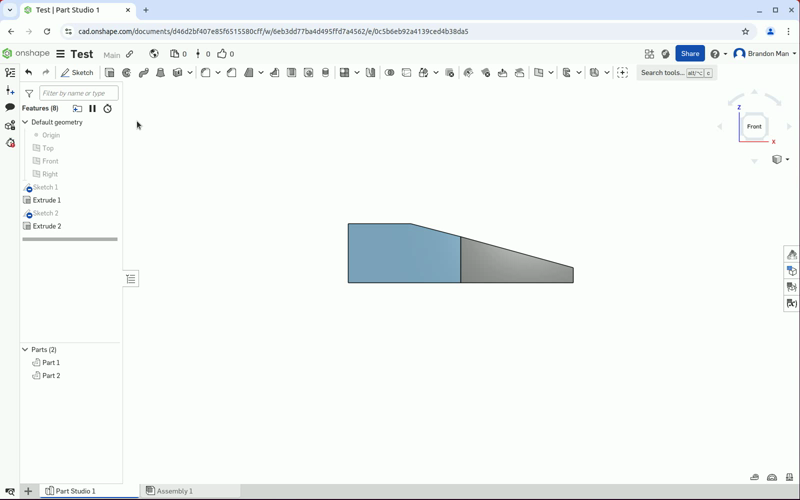
mouse_move(73, 189)
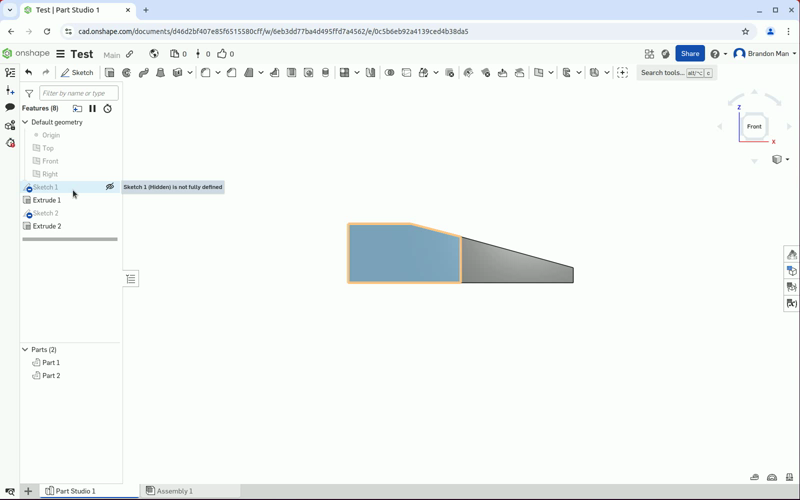
click(73, 189)
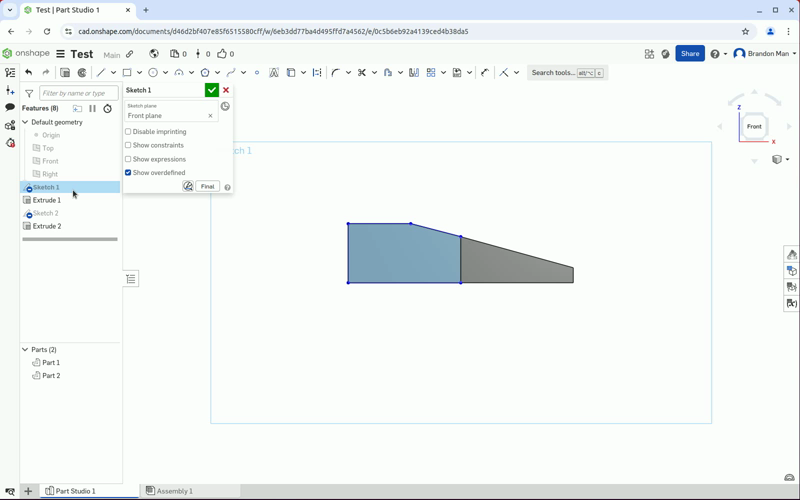
mouse_move(229, 92)
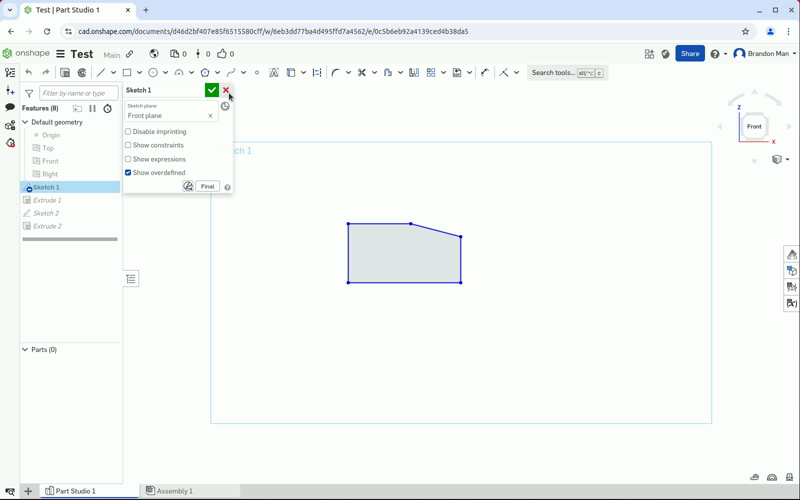
click(229, 92)
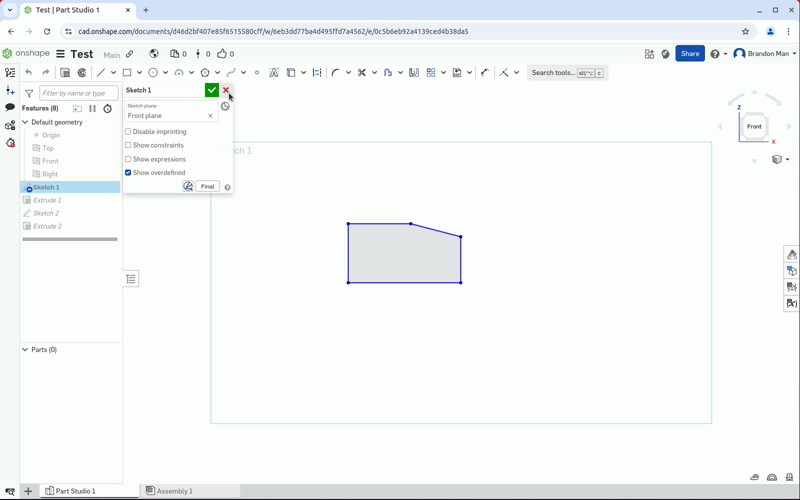
key(shift+s)
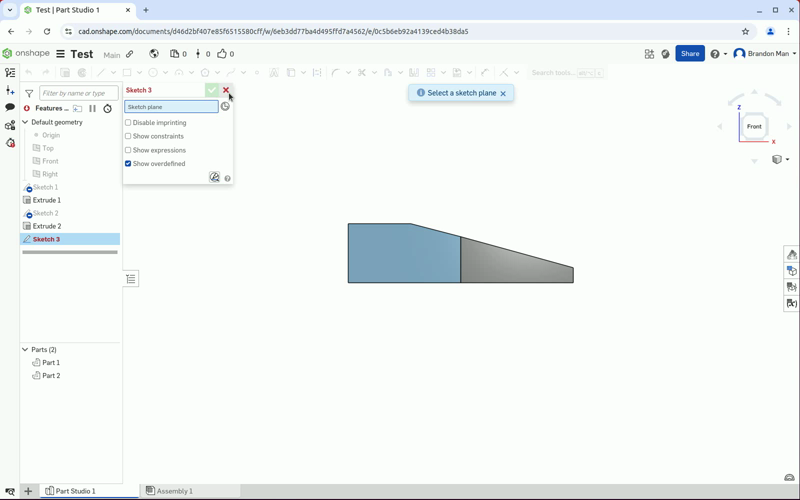
mouse_move(73, 163)
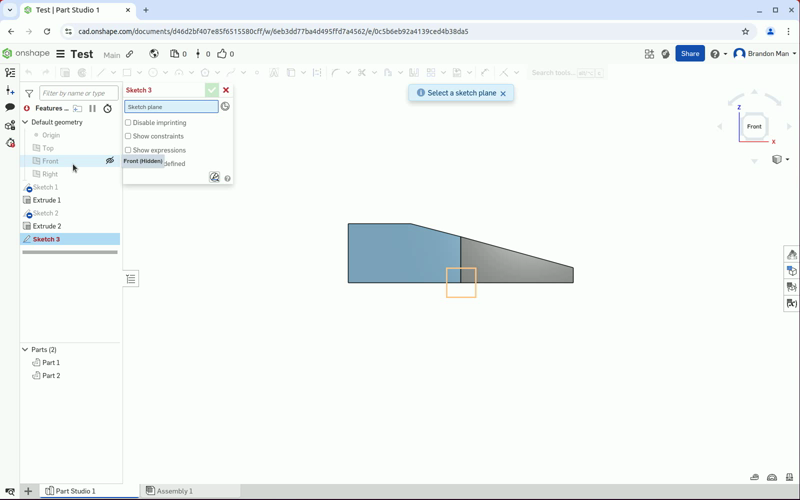
click(73, 163)
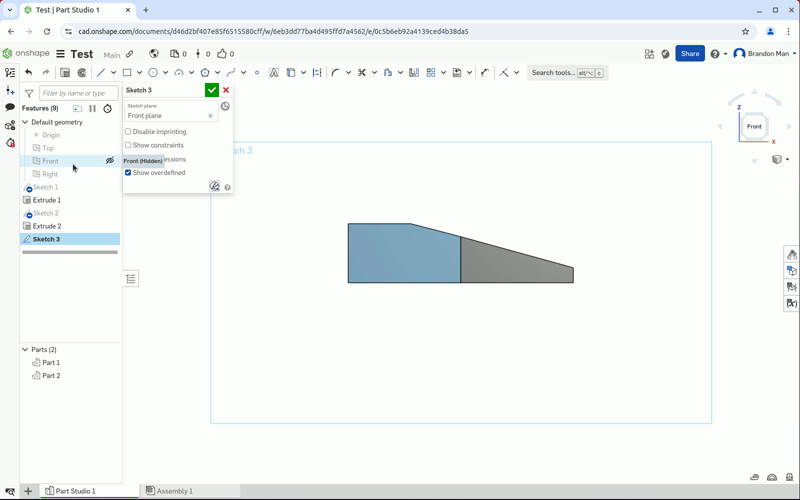
mouse_move(73, 352)
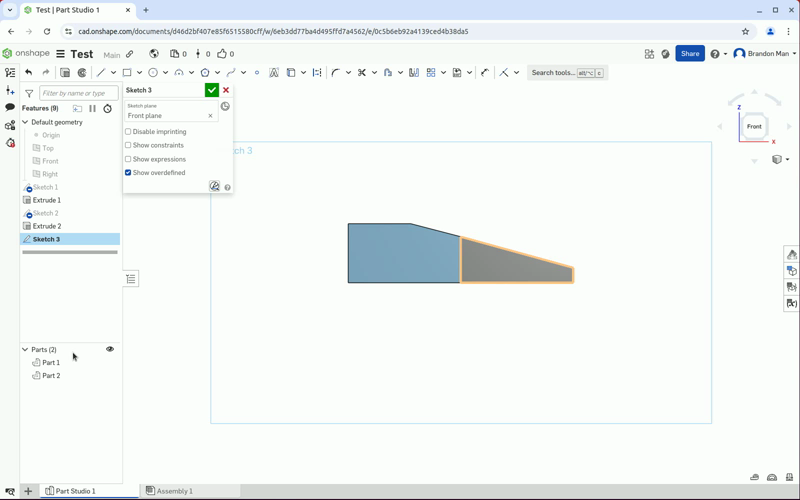
key(y)
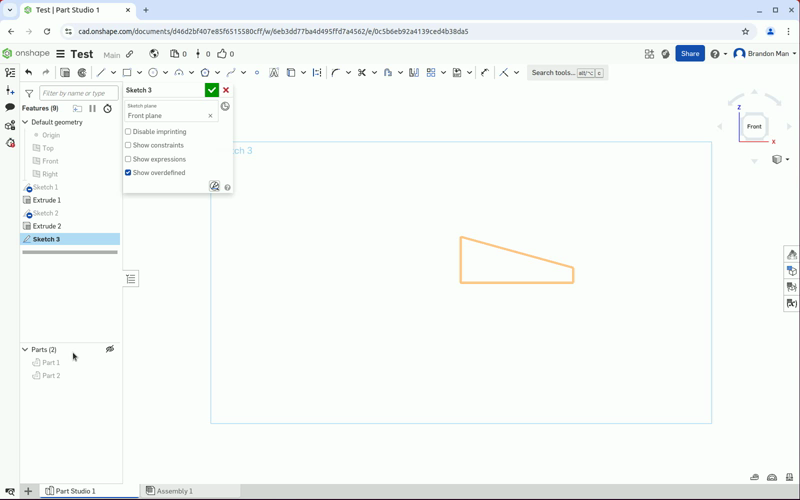
key(l)
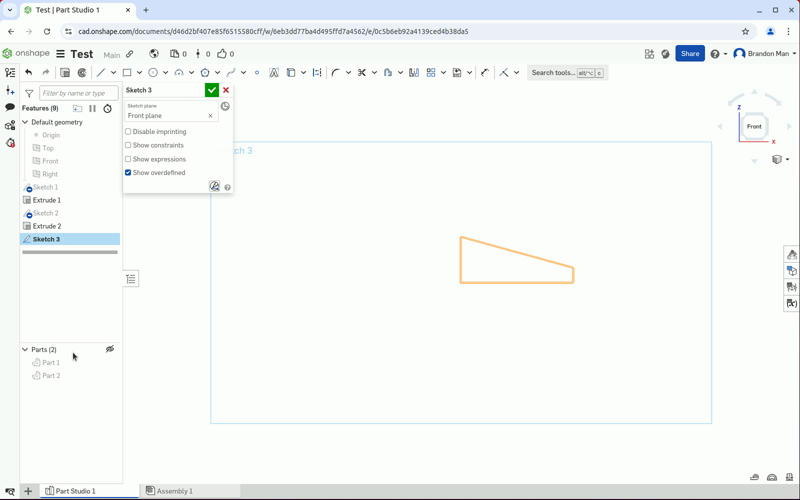
key_down(shift)
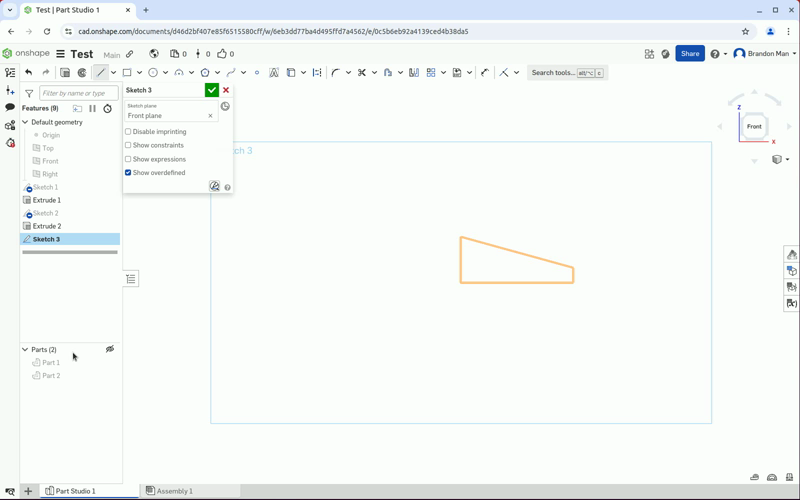
mouse_move(460, 342)
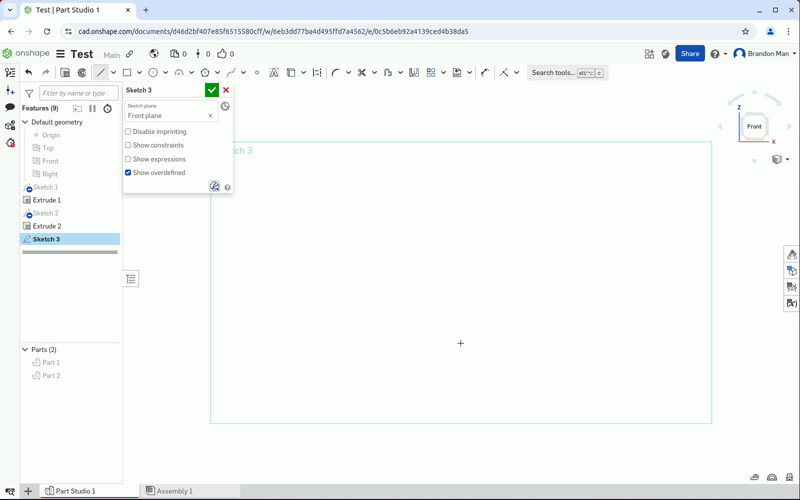
click(460, 342)
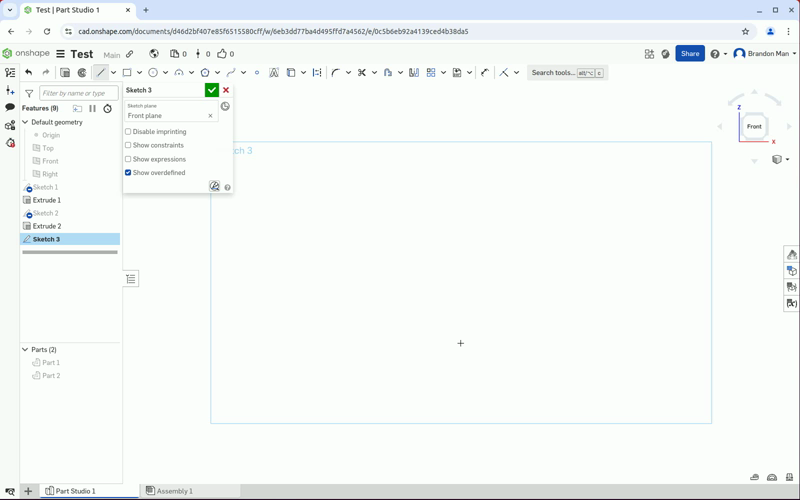
key_up(shift)
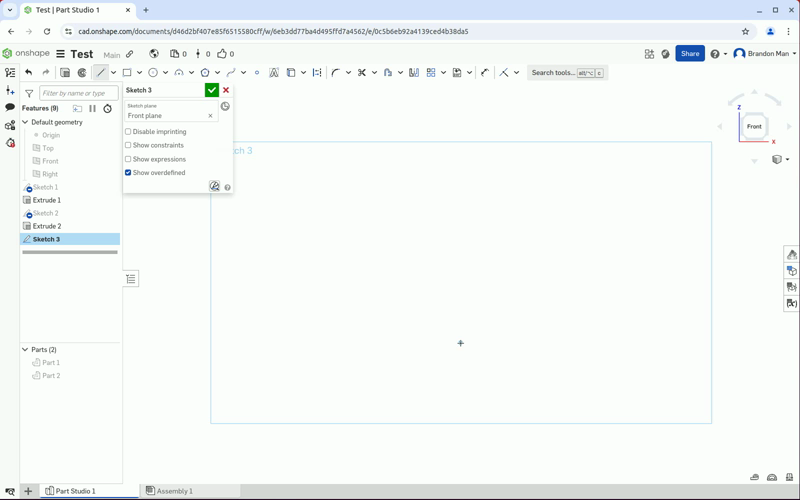
key_down(shift)
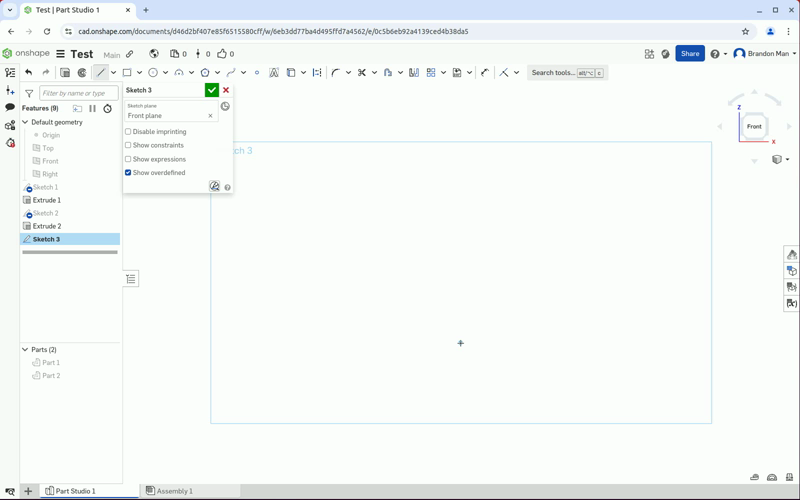
mouse_move(535, 342)
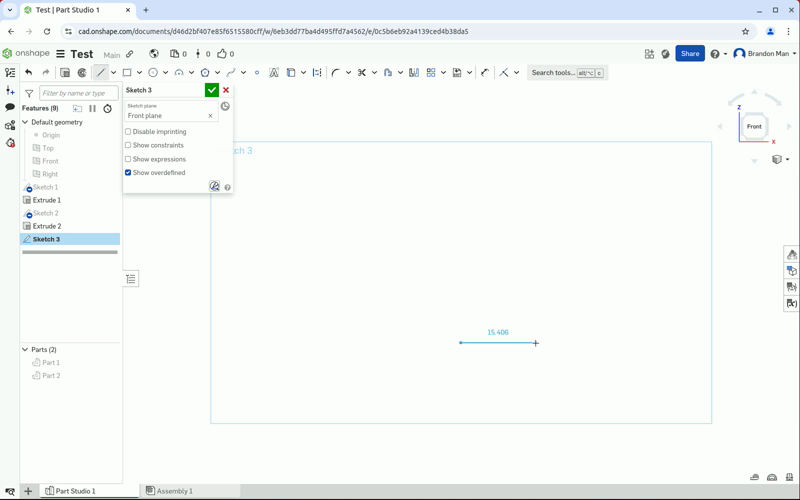
click(535, 342)
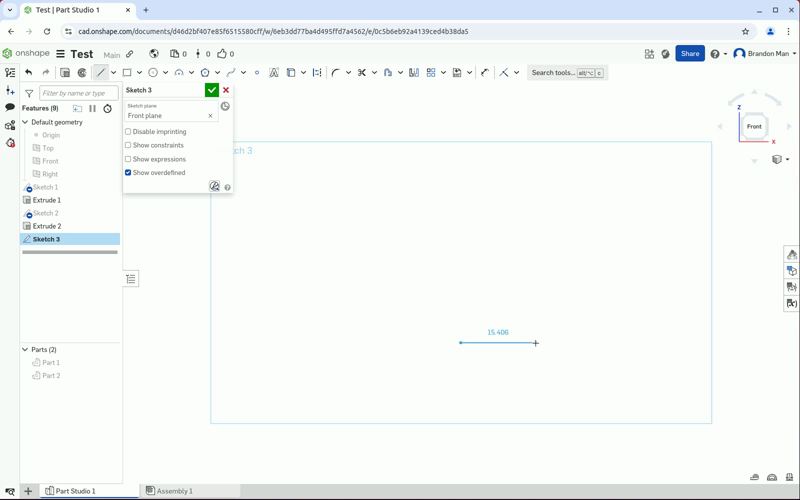
key_up(shift)
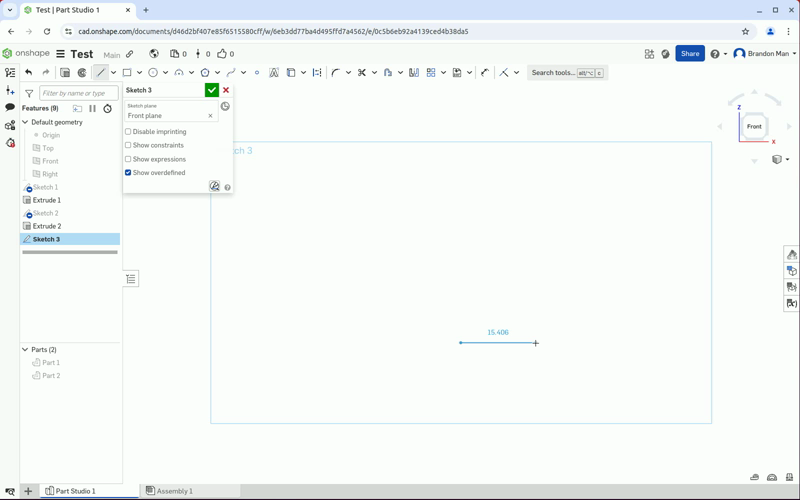
key_down(shift)
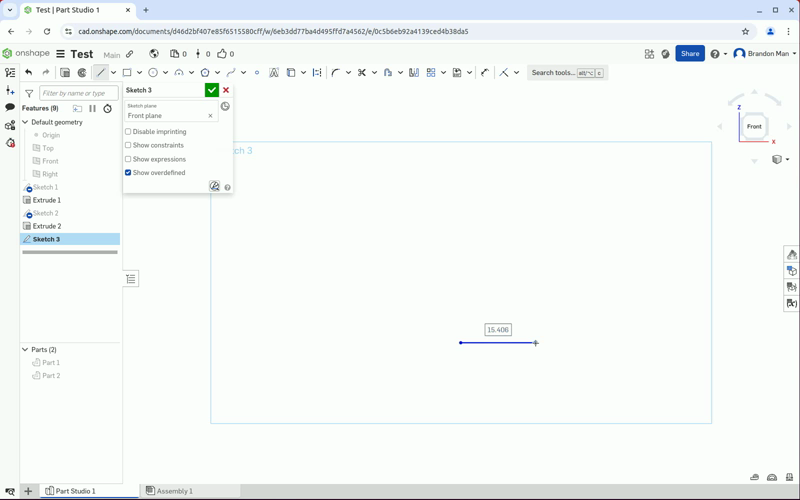
mouse_move(565, 342)
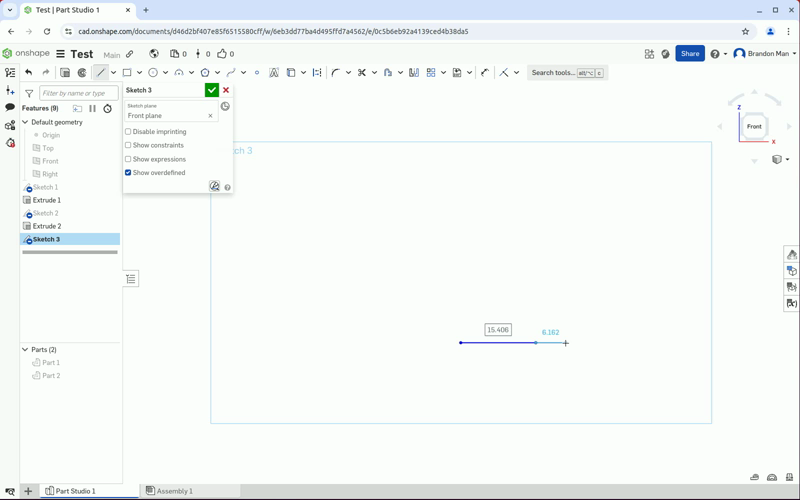
mouse_move(535, 320)
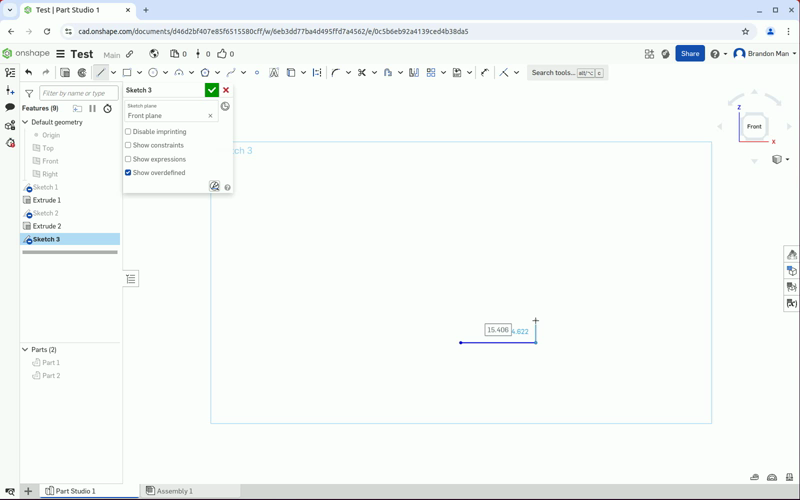
click(535, 320)
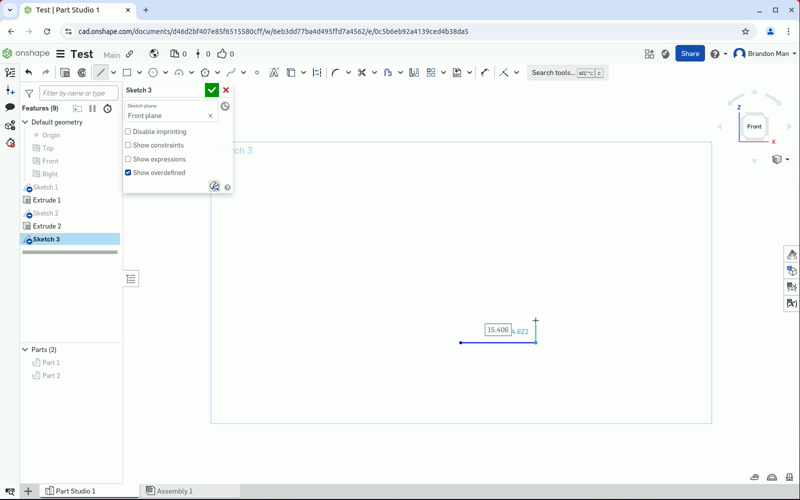
key_up(shift)
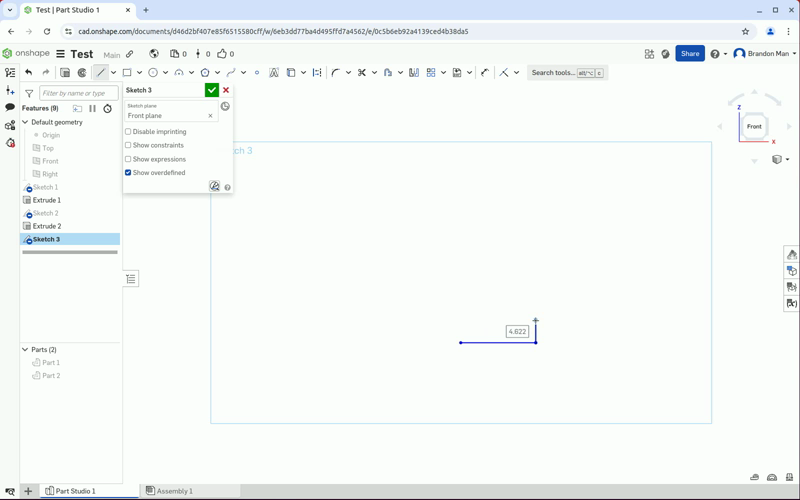
key(esc)
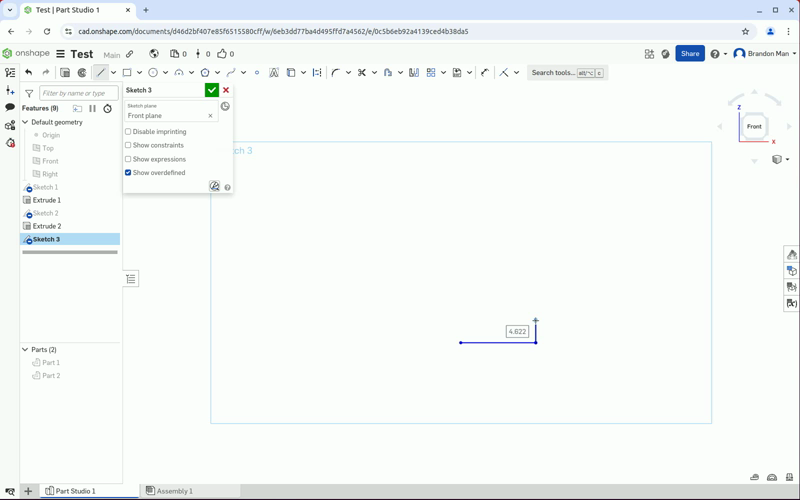
key(a)
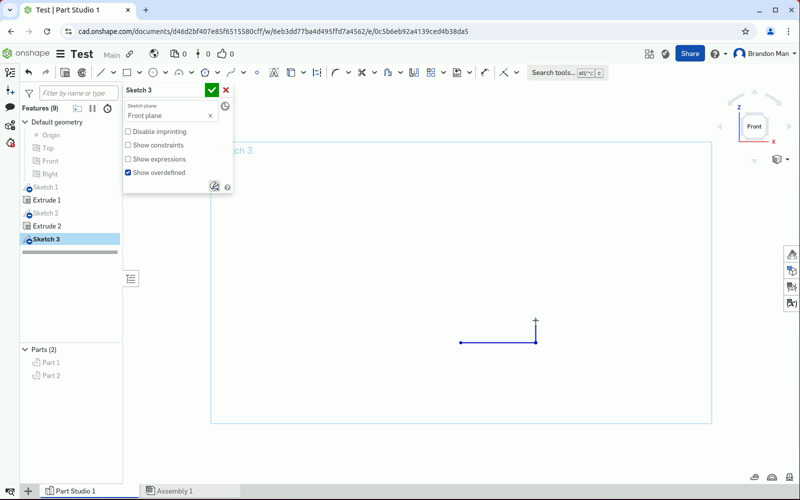
mouse_move(535, 320)
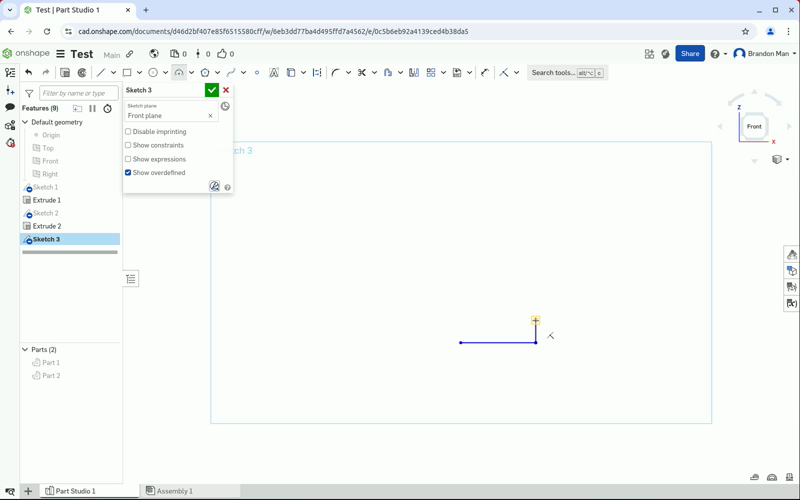
click(535, 320)
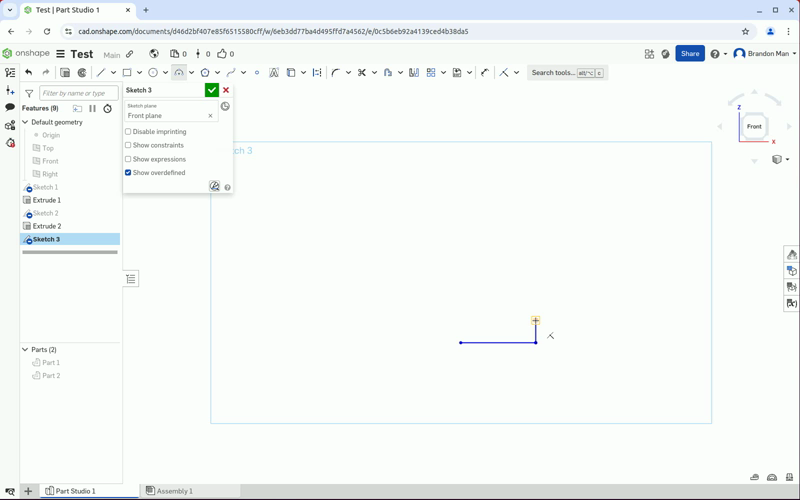
key_down(shift)
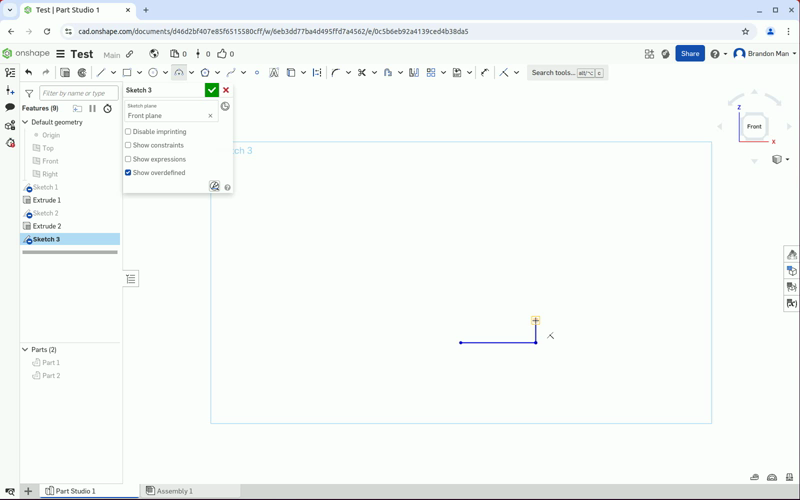
mouse_move(550, 304)
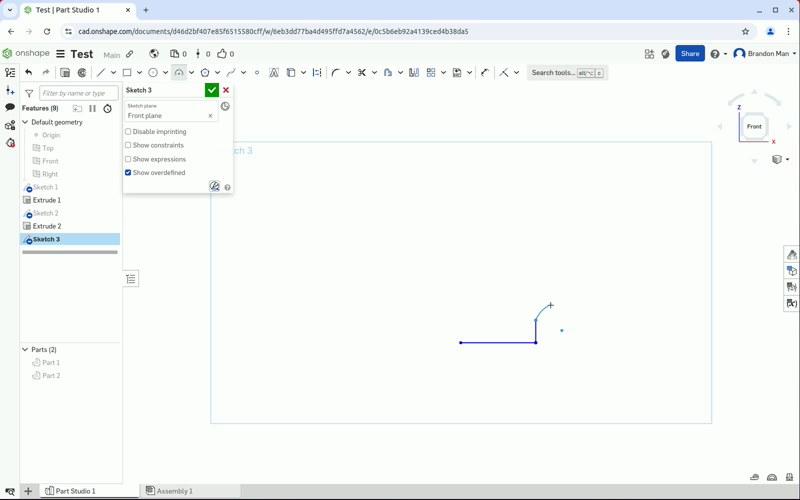
click(550, 304)
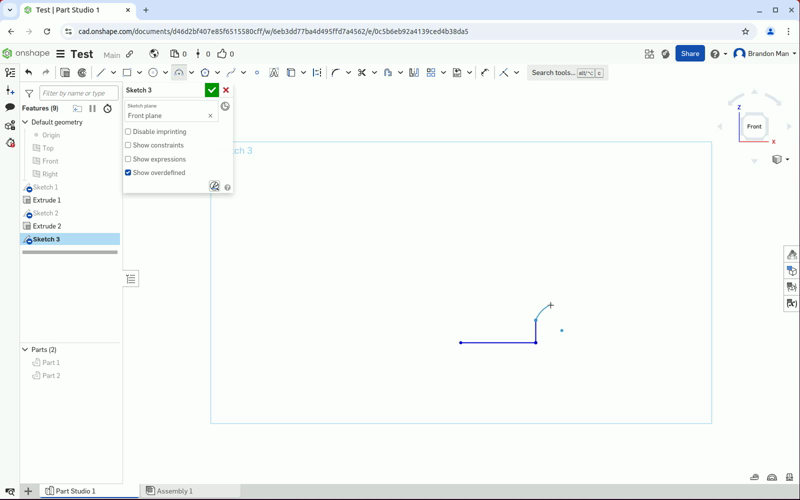
mouse_move(524, 293)
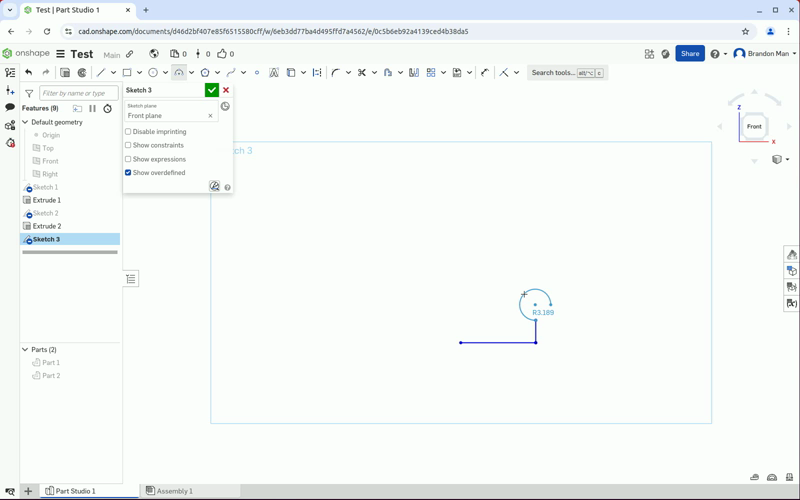
click(524, 293)
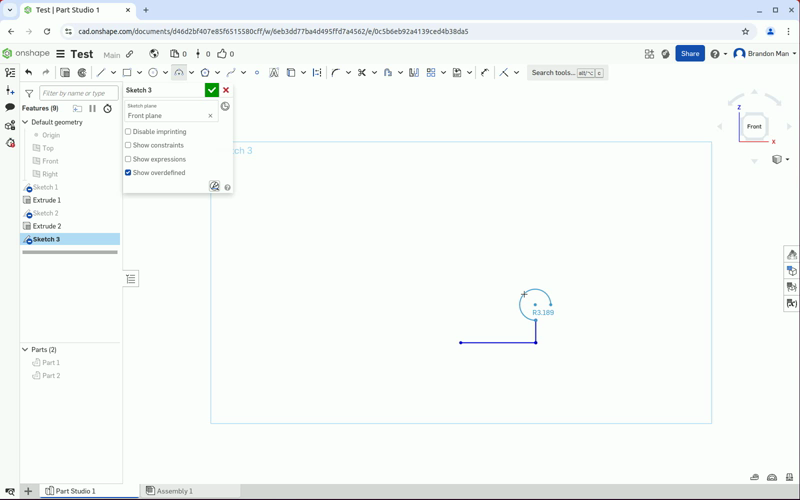
key_up(shift)
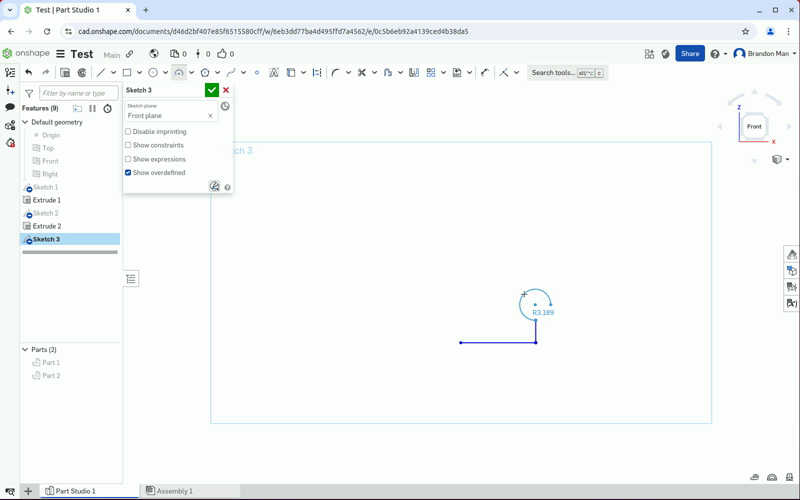
key(esc)
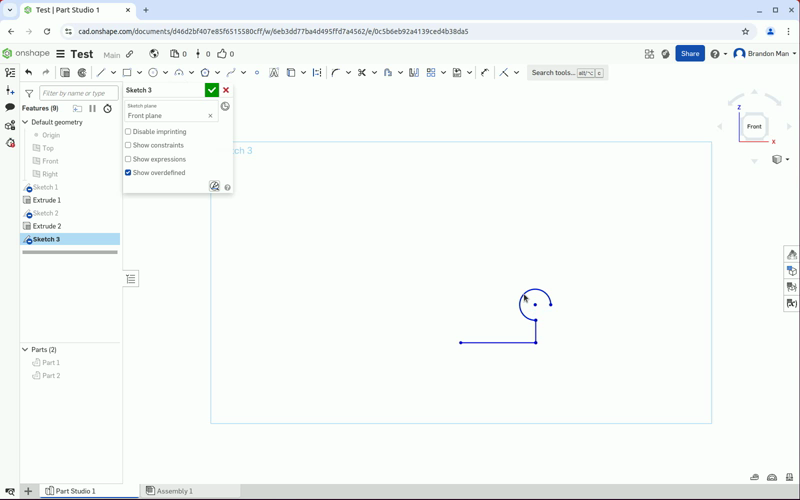
key(l)
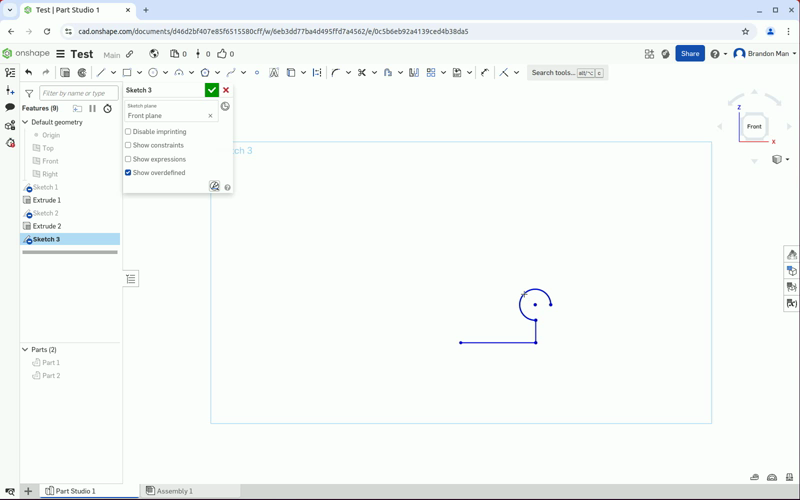
mouse_move(550, 304)
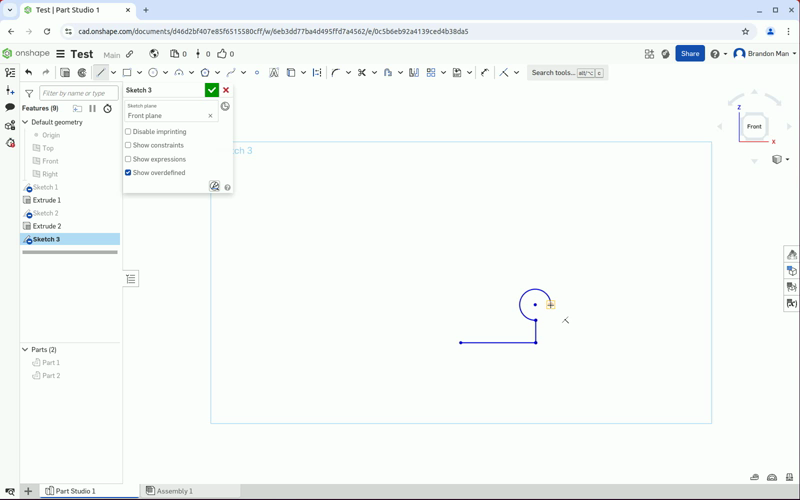
click(550, 304)
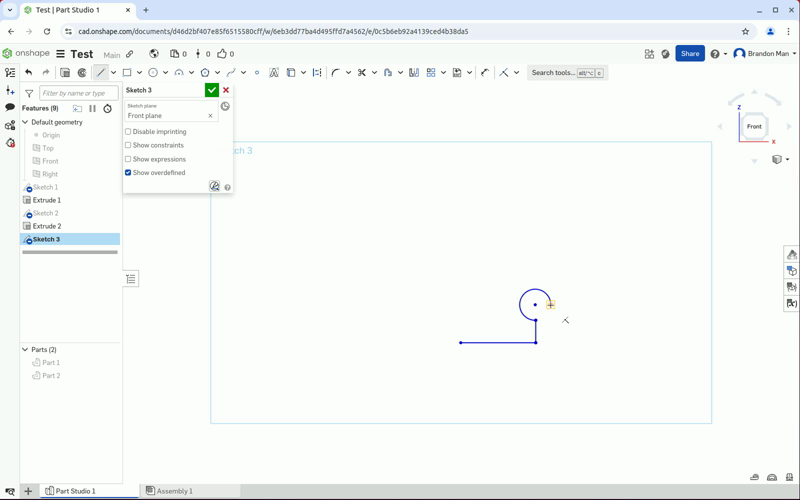
key_down(shift)
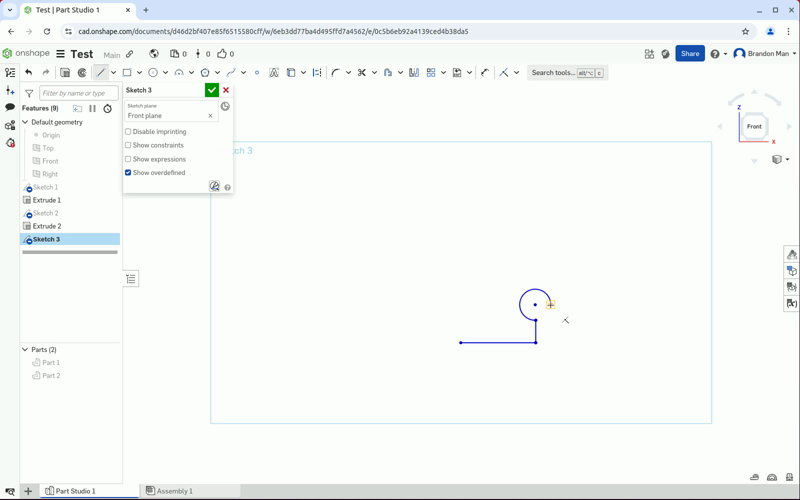
mouse_move(580, 304)
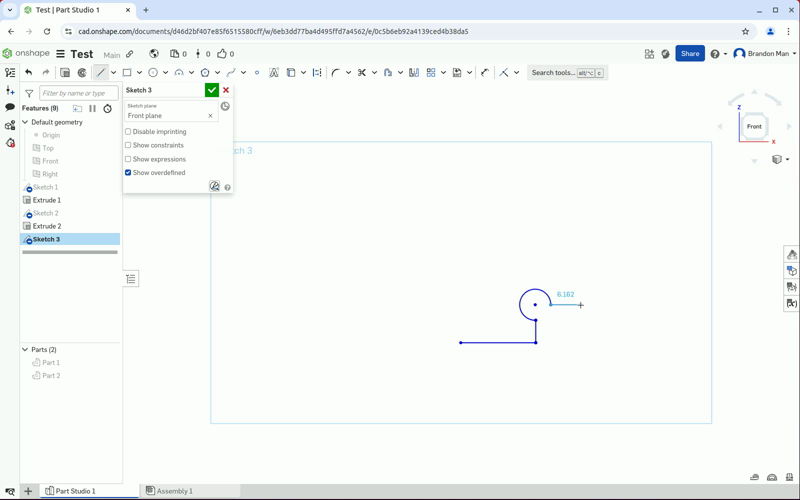
mouse_move(573, 304)
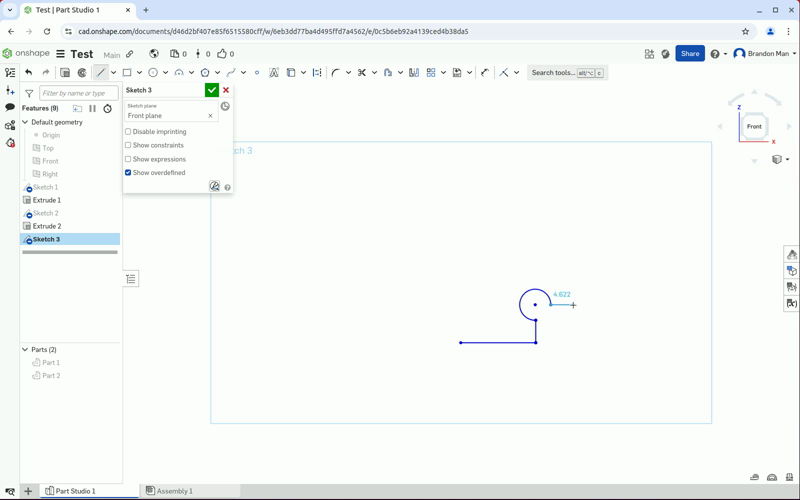
click(573, 304)
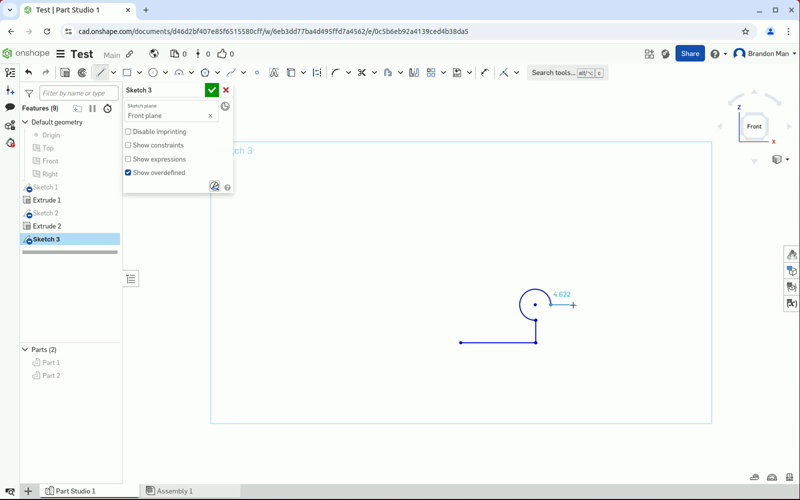
key_up(shift)
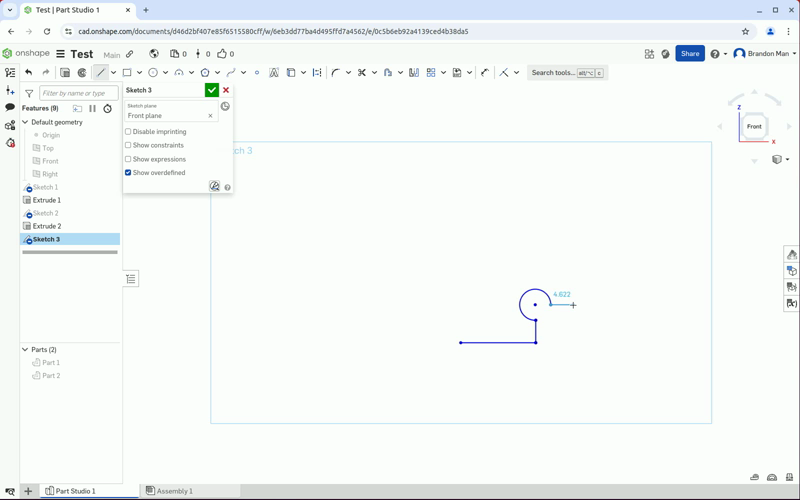
key_down(shift)
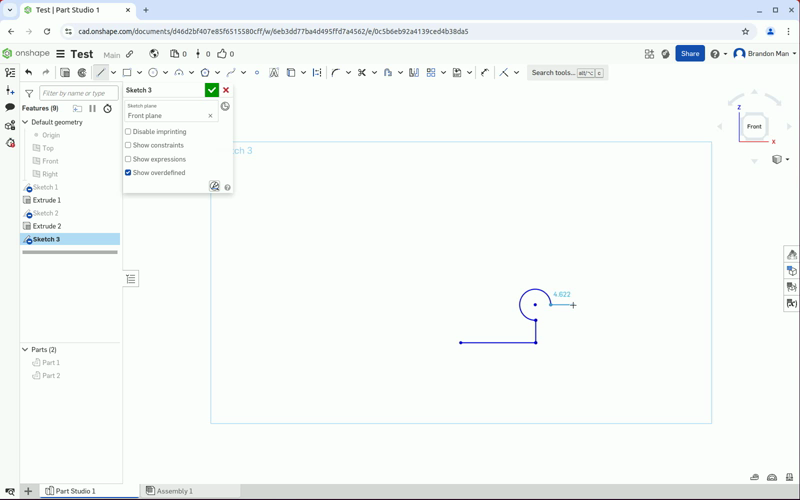
mouse_move(589, 304)
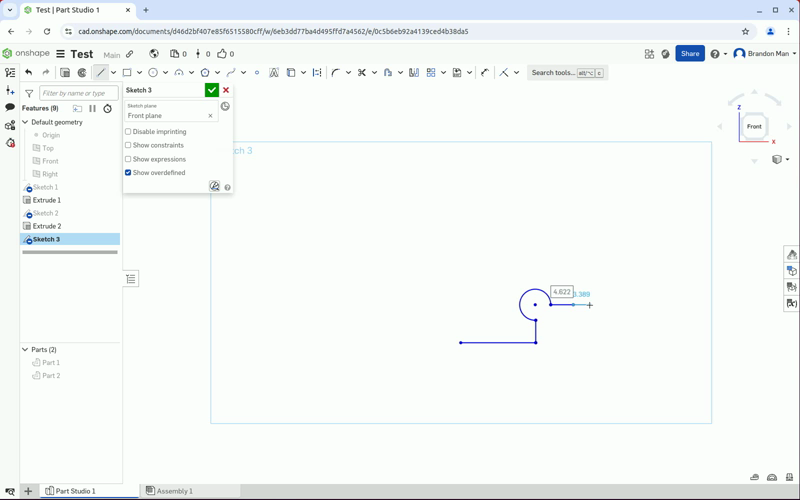
mouse_move(573, 283)
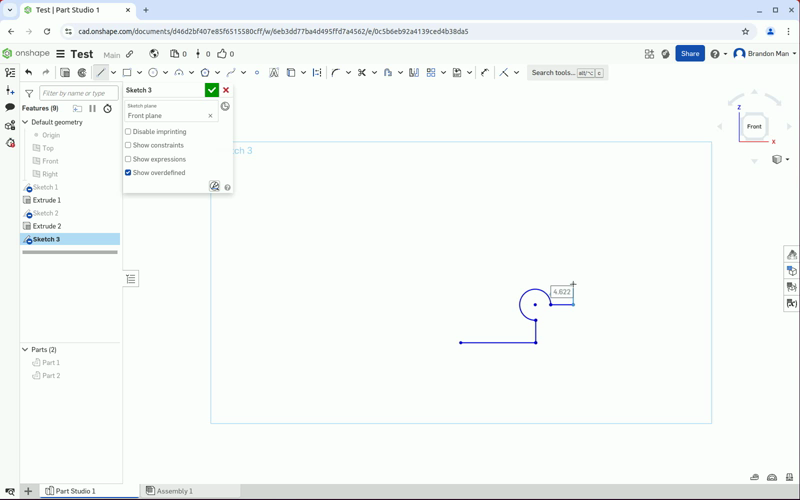
click(573, 283)
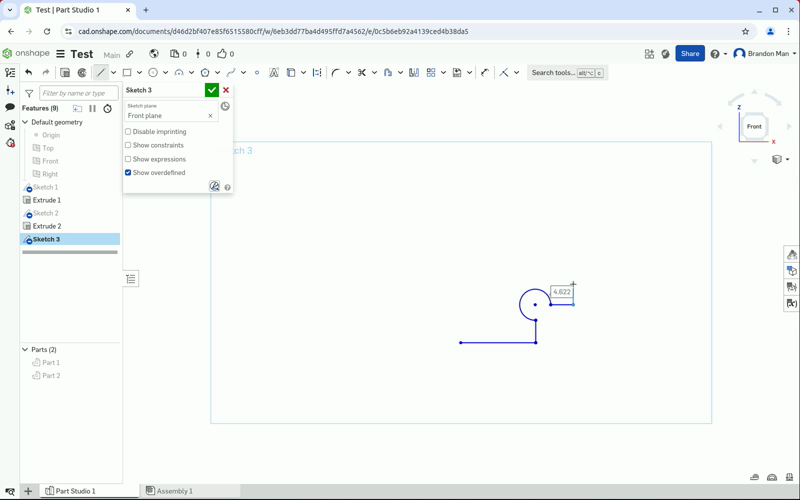
key_up(shift)
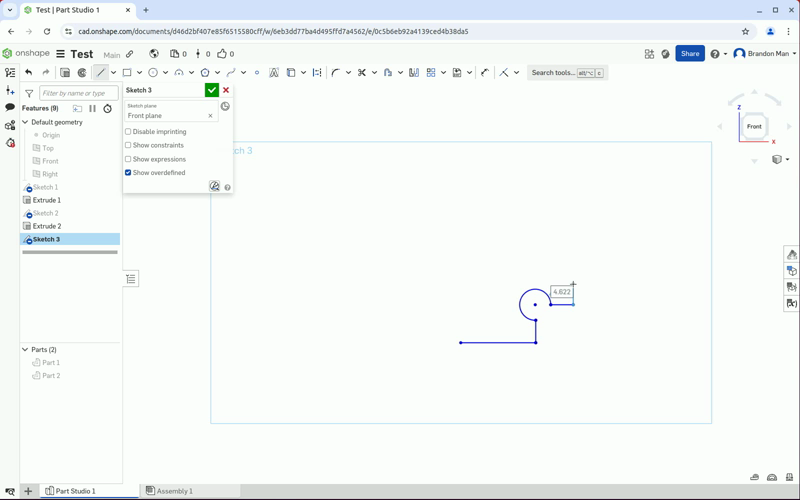
key_down(shift)
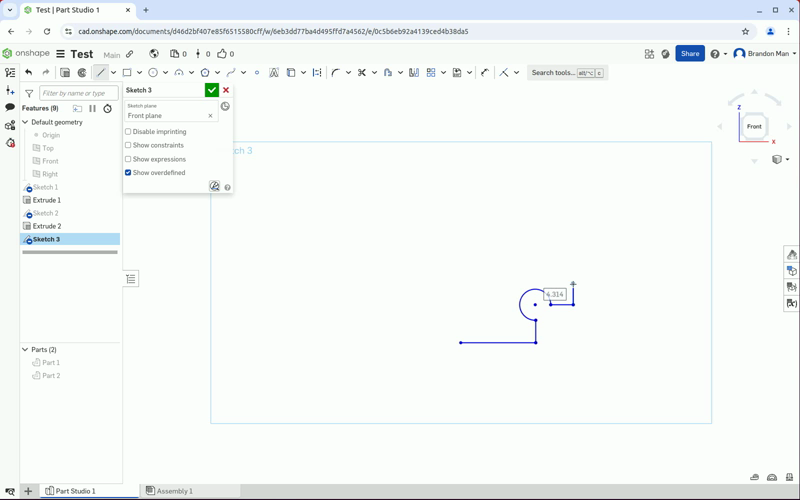
mouse_move(460, 283)
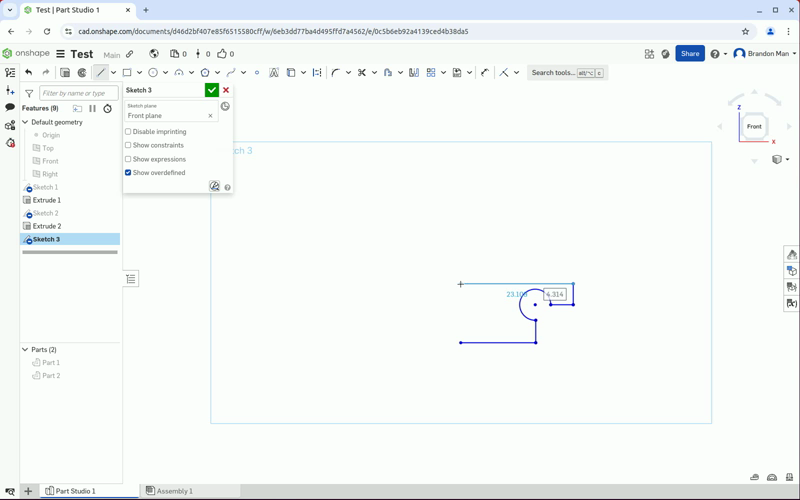
click(460, 283)
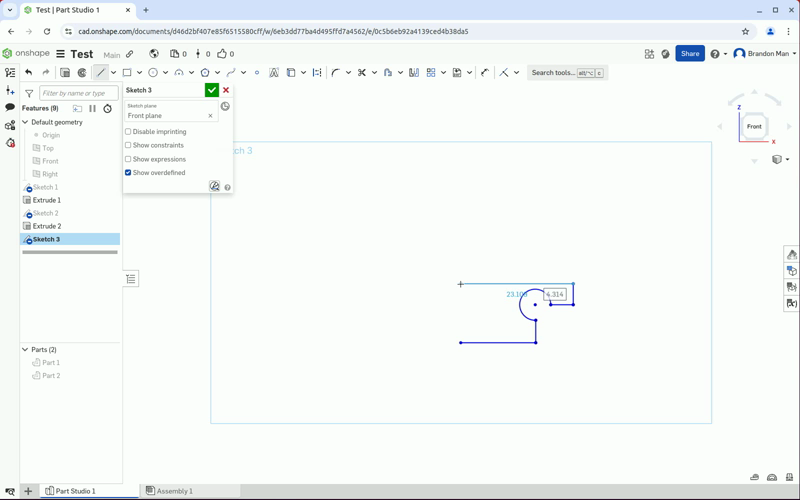
key_up(shift)
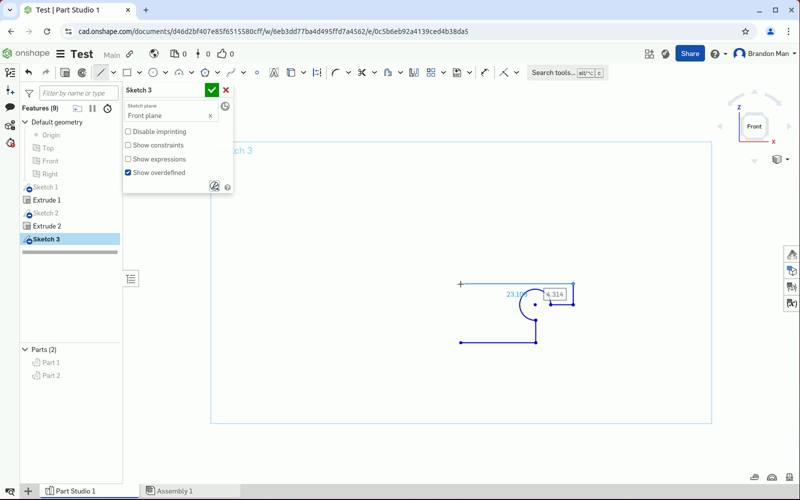
mouse_move(490, 283)
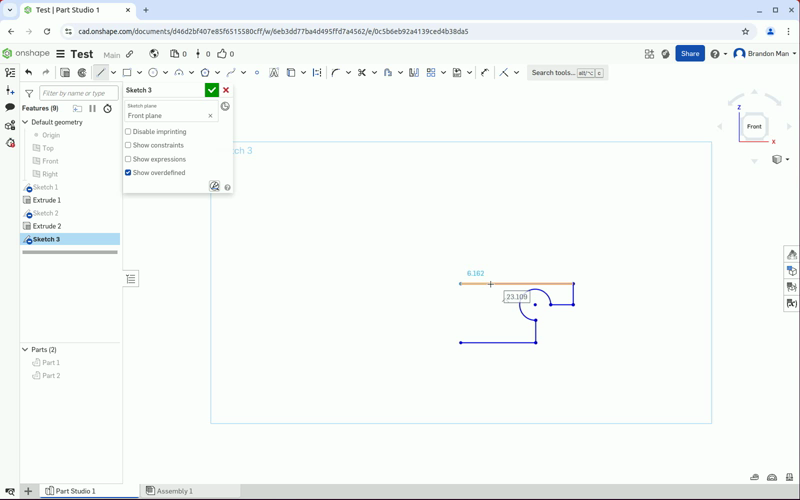
key_down(shift)
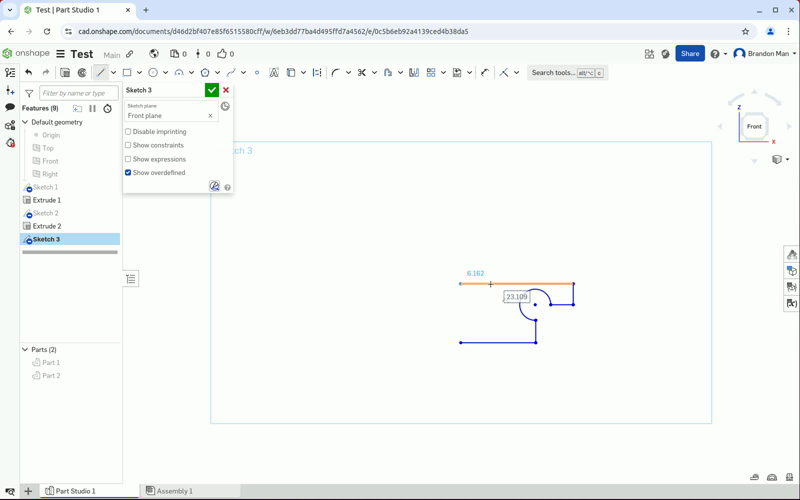
mouse_move(460, 342)
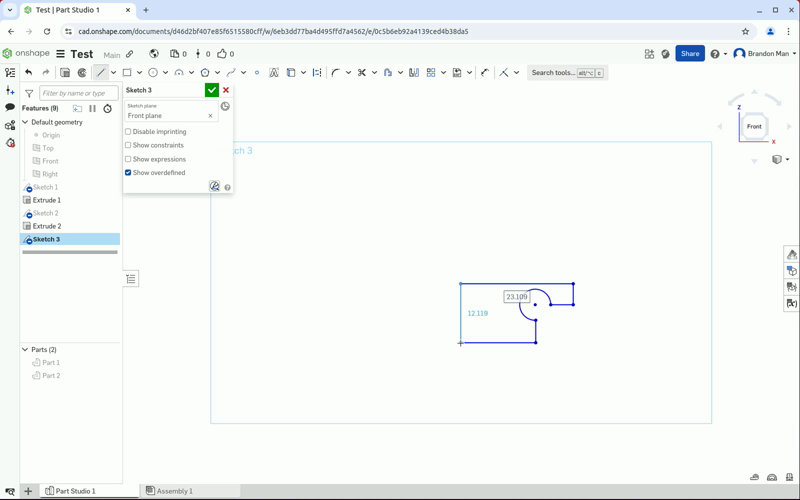
key_up(shift)
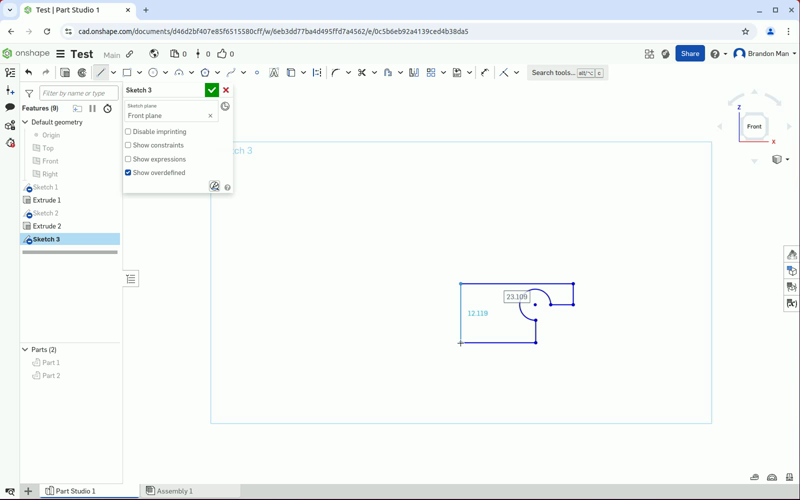
click(460, 342)
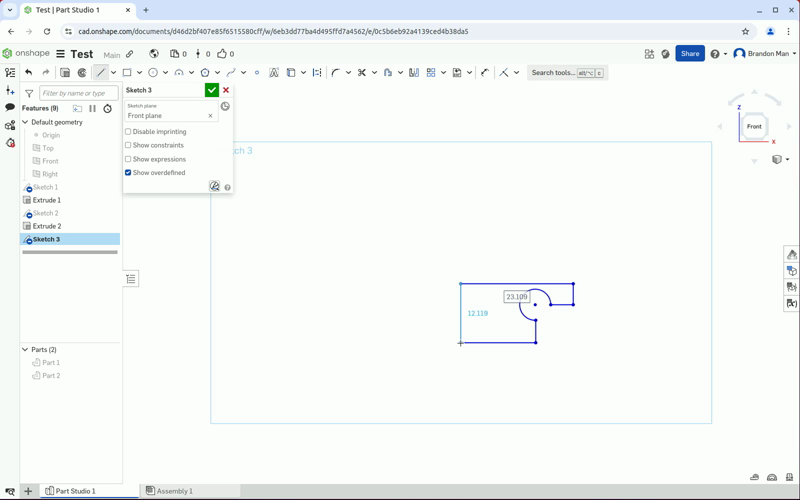
key(esc)
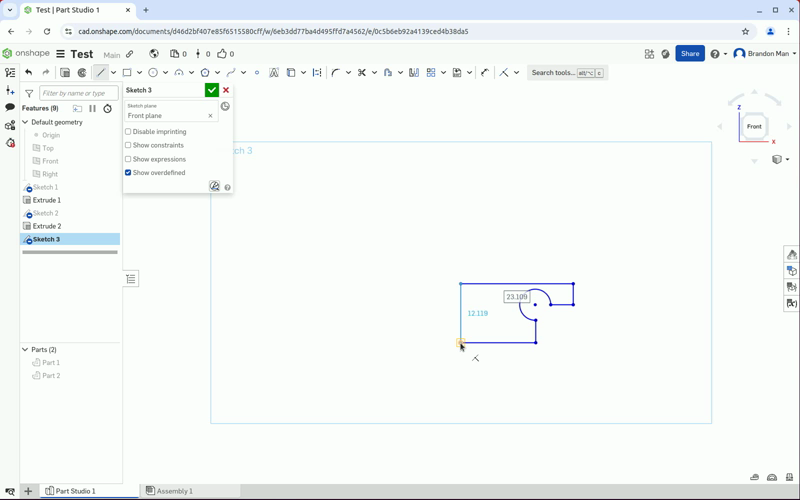
mouse_move(507, 299)
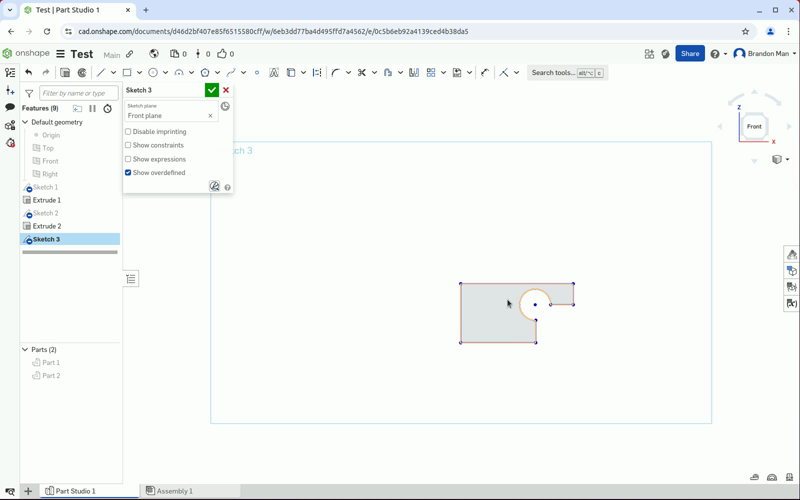
click(507, 299)
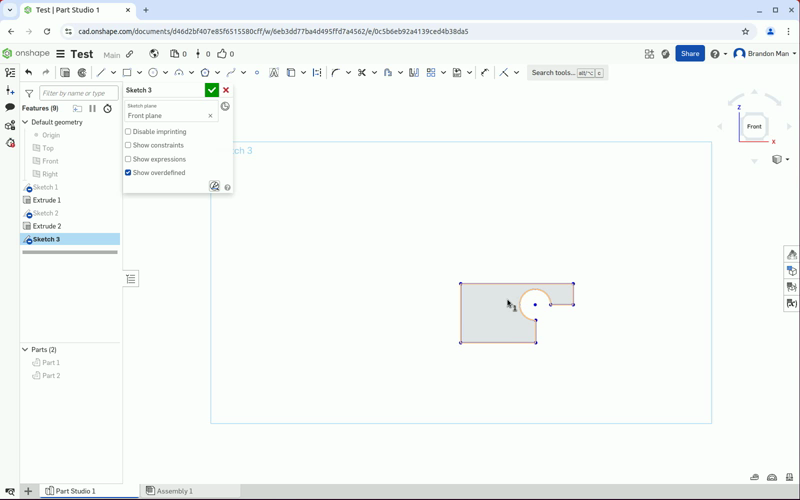
mouse_move(73, 352)
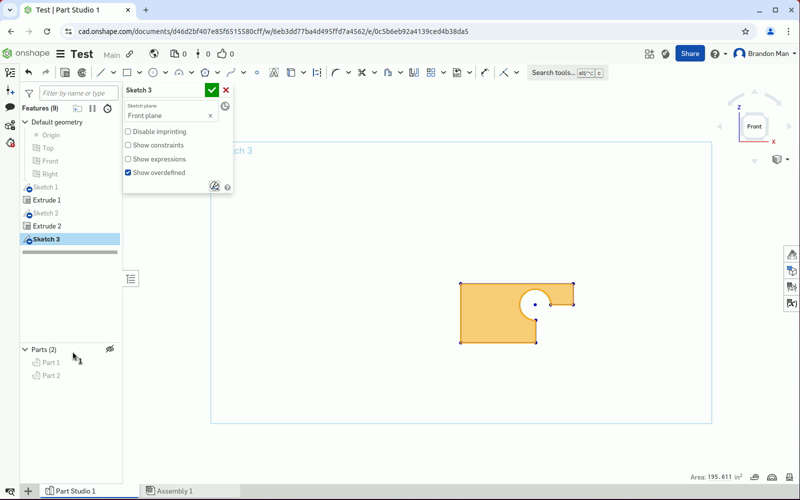
key(shift+y)
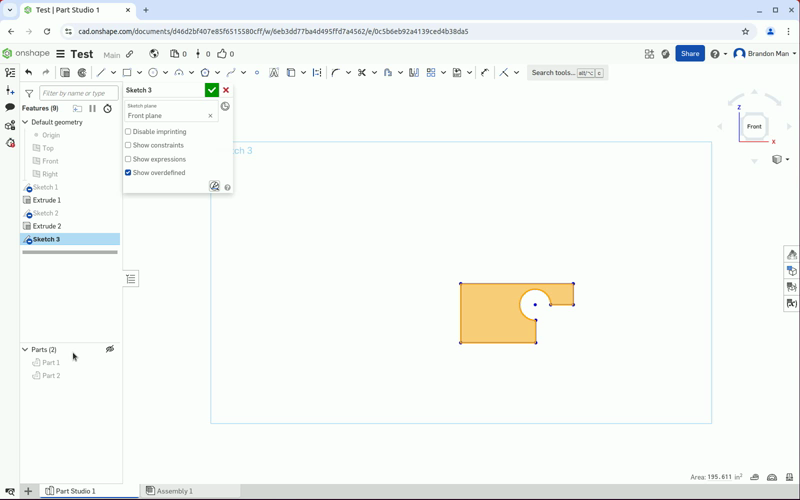
key(shift+e)
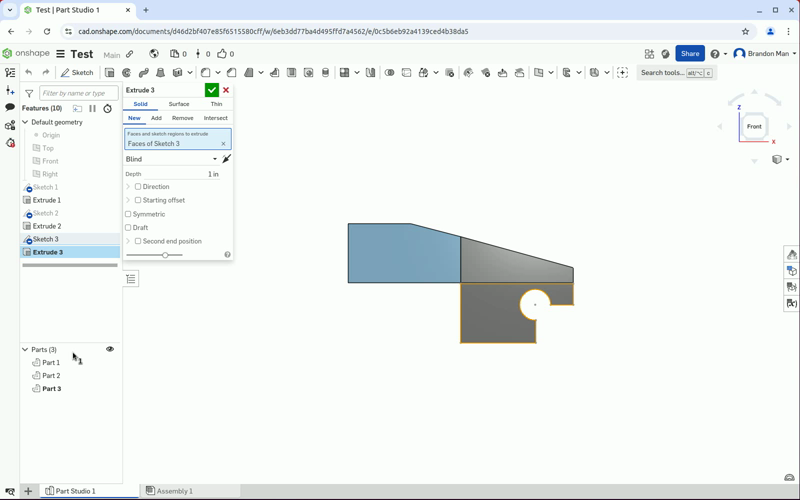
mouse_move(143, 106)
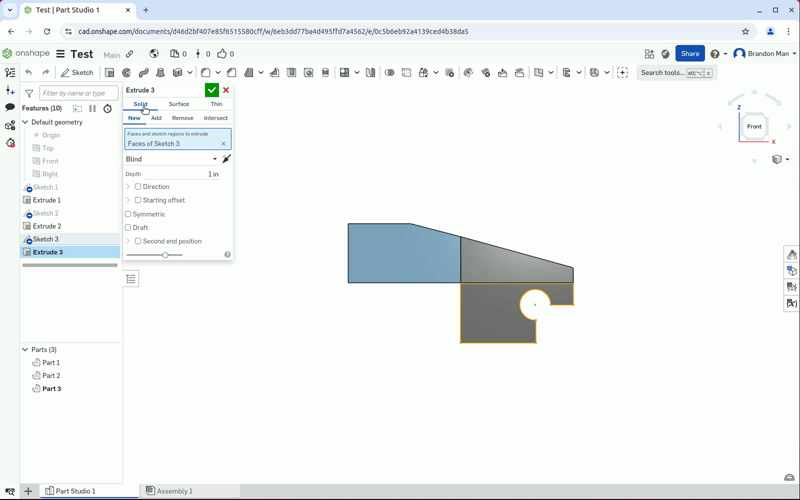
click(143, 106)
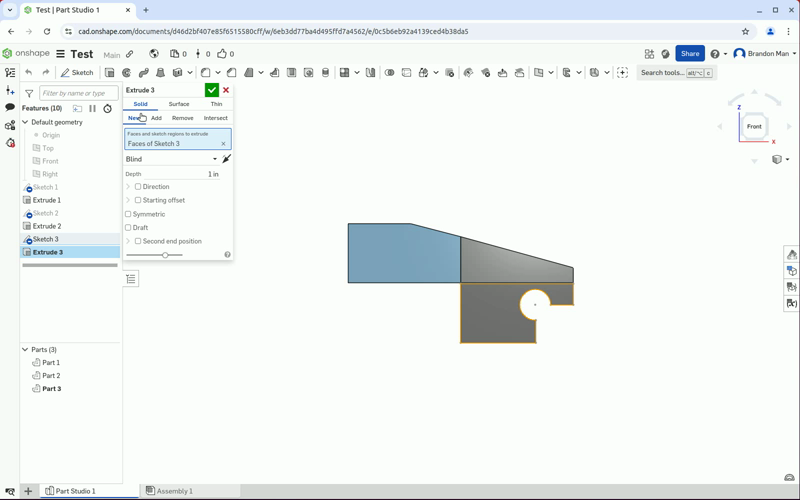
mouse_move(137, 120)
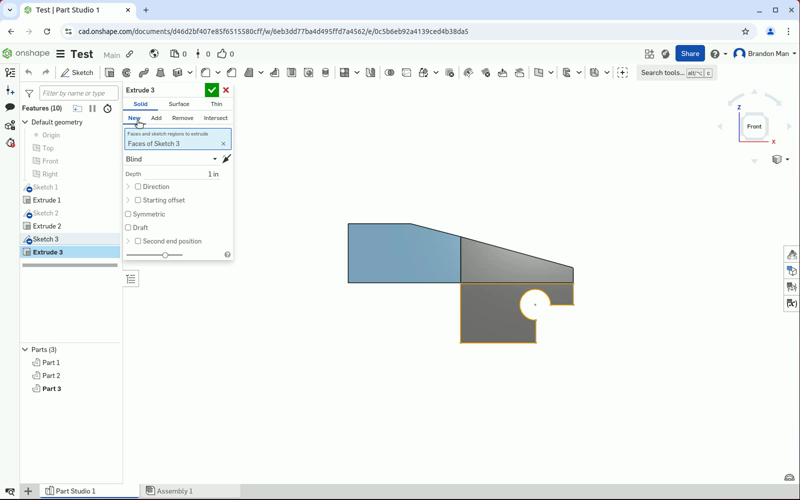
click(137, 120)
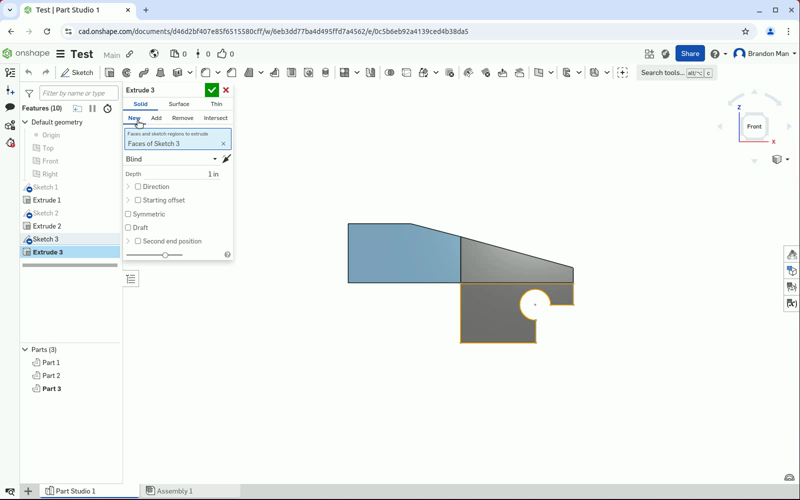
key(tab, 4)
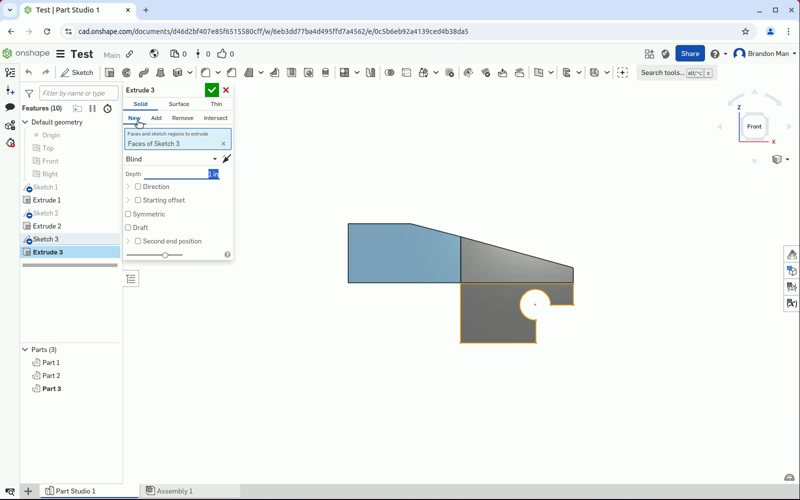
text(4.333)
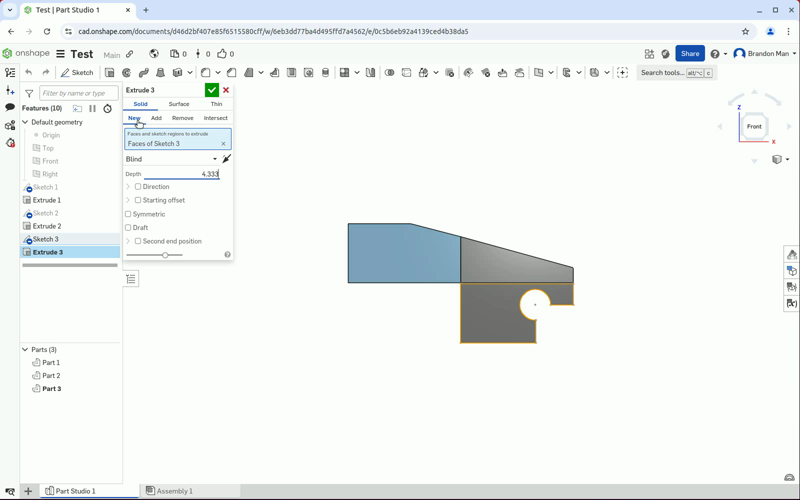
key(enter)
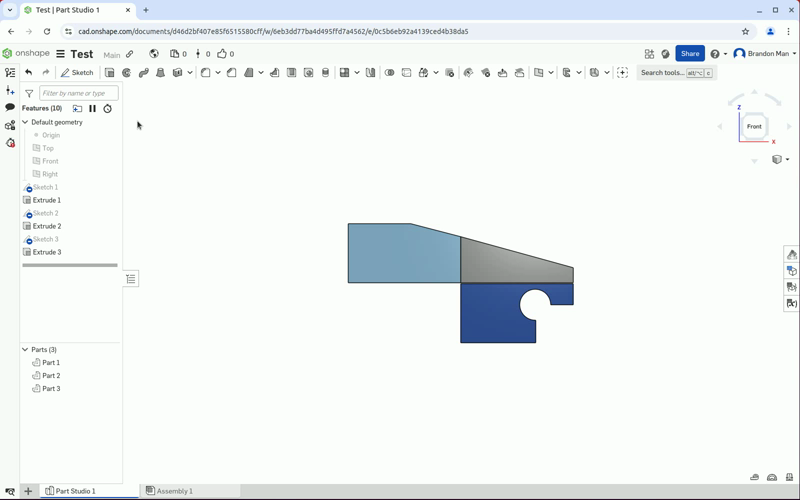
key(shift+h)
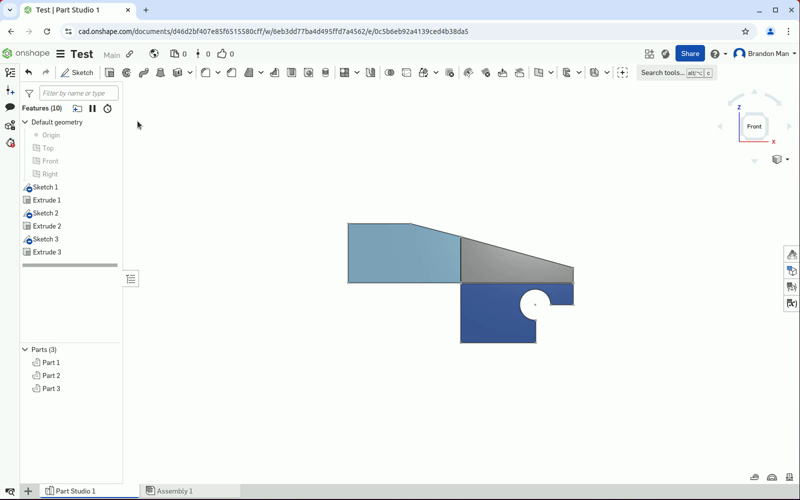
key(shift+h)
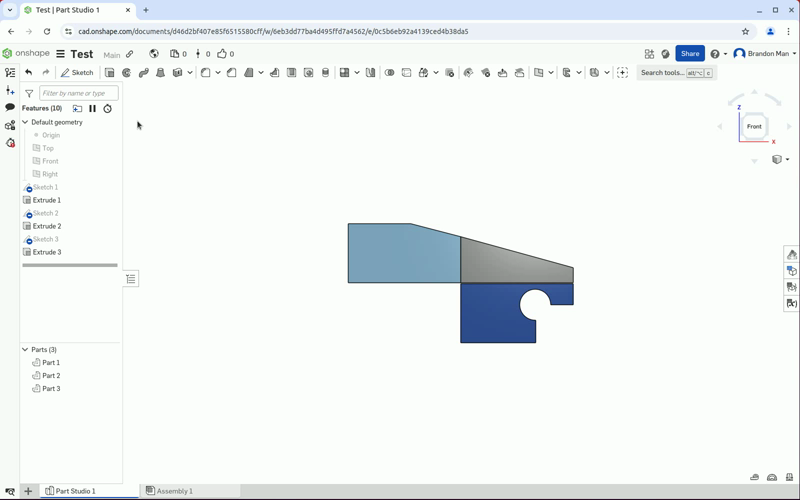
mouse_move(73, 189)
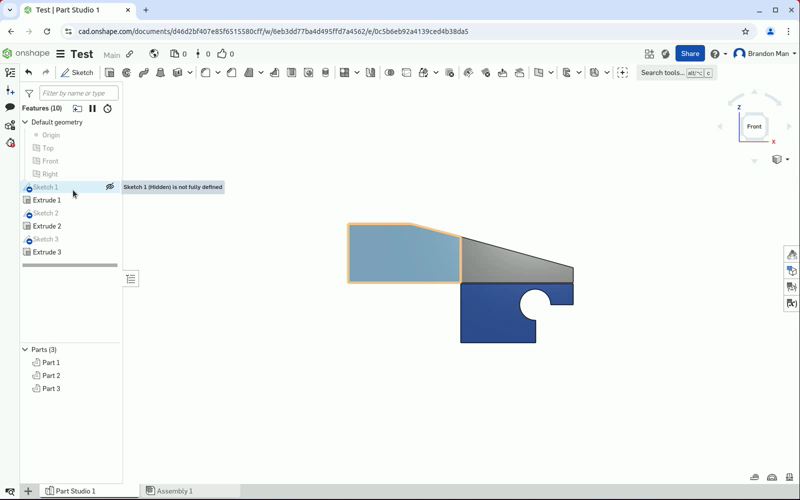
click(73, 189)
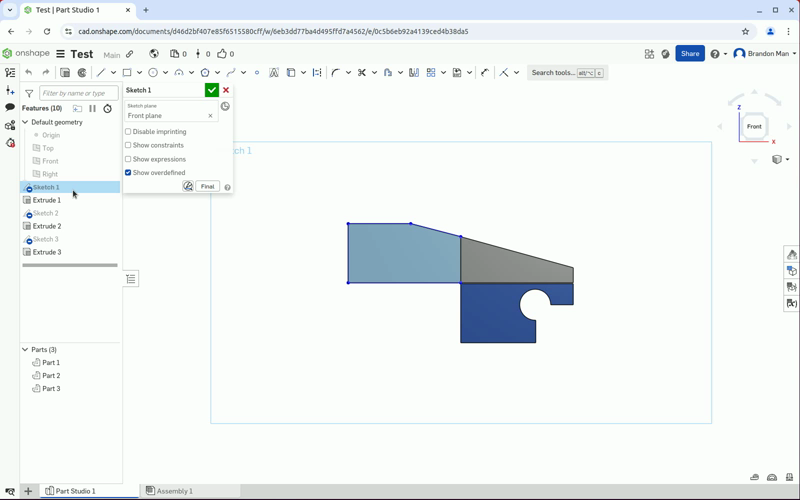
mouse_move(229, 92)
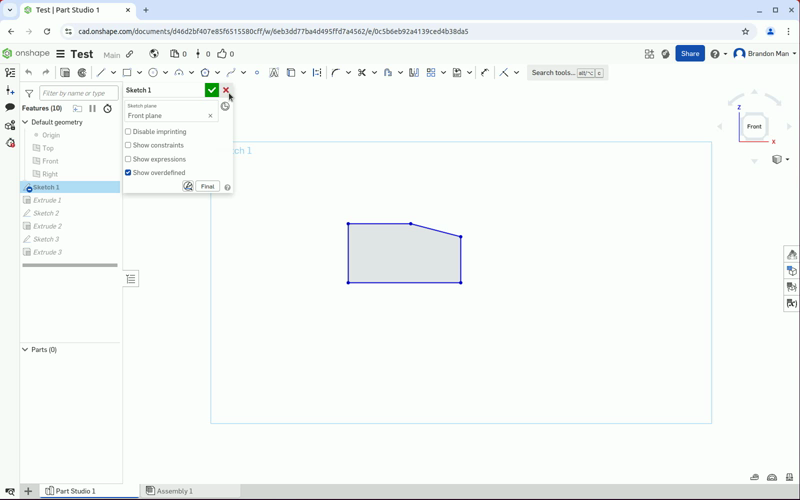
click(229, 92)
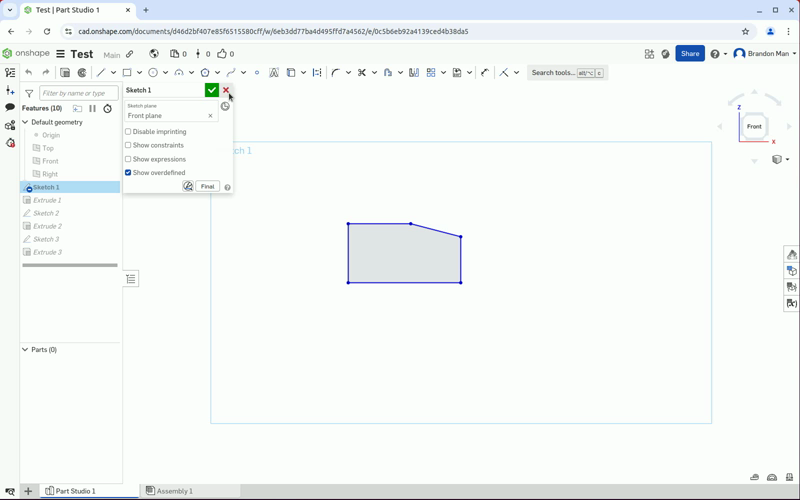
key(shift+s)
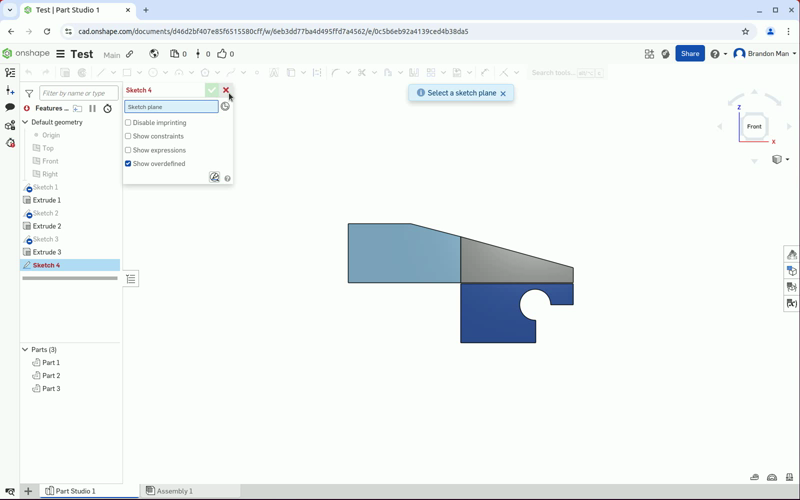
mouse_move(73, 163)
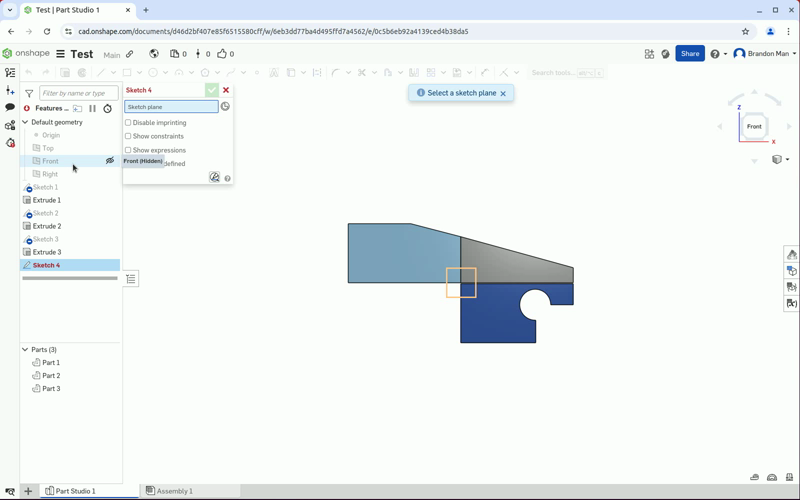
click(73, 163)
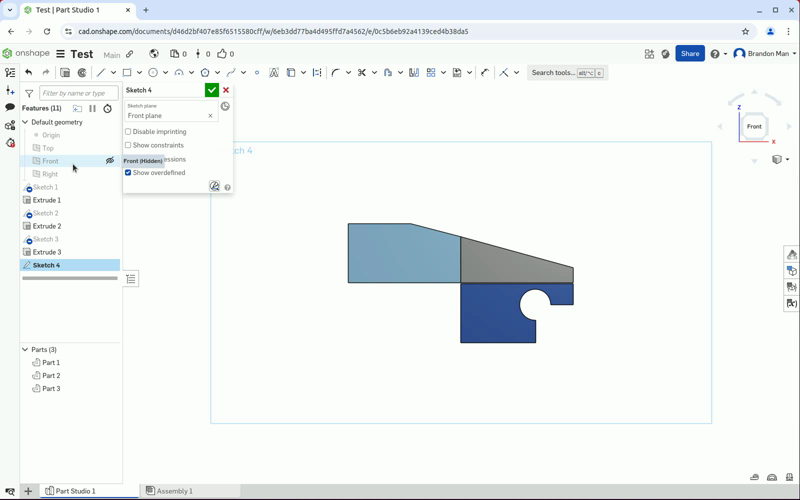
mouse_move(73, 352)
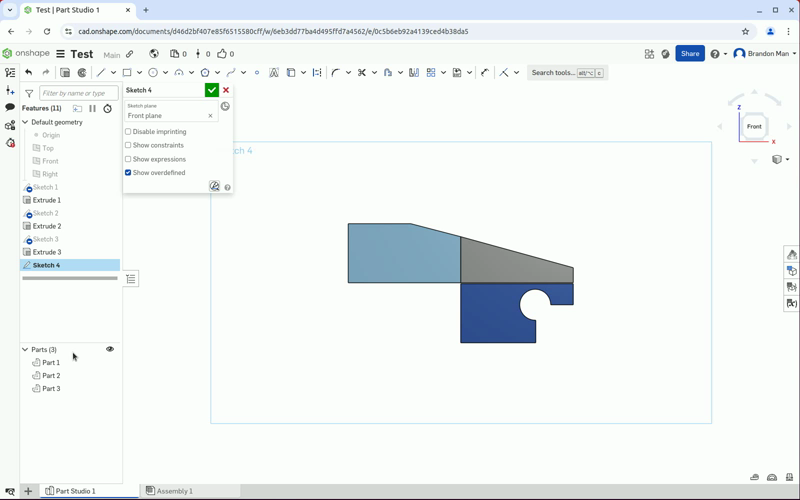
key(y)
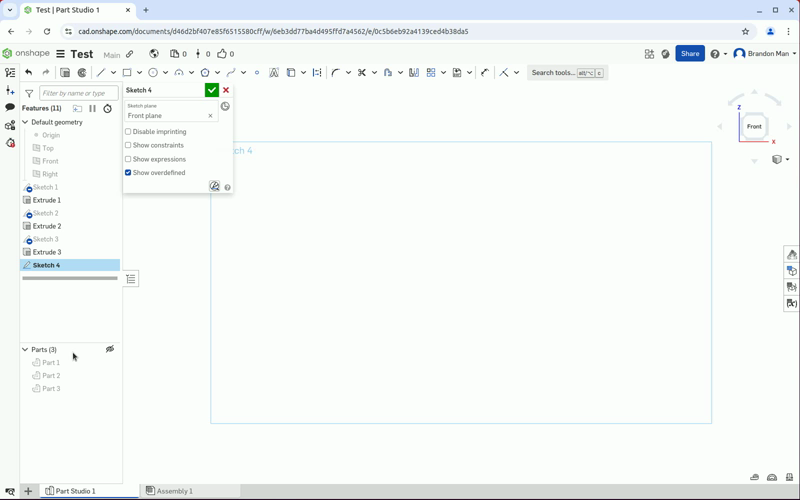
key(l)
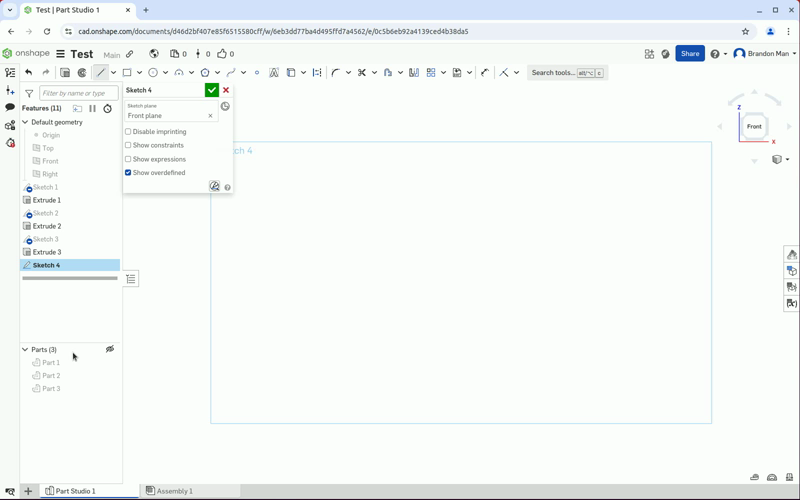
key_down(shift)
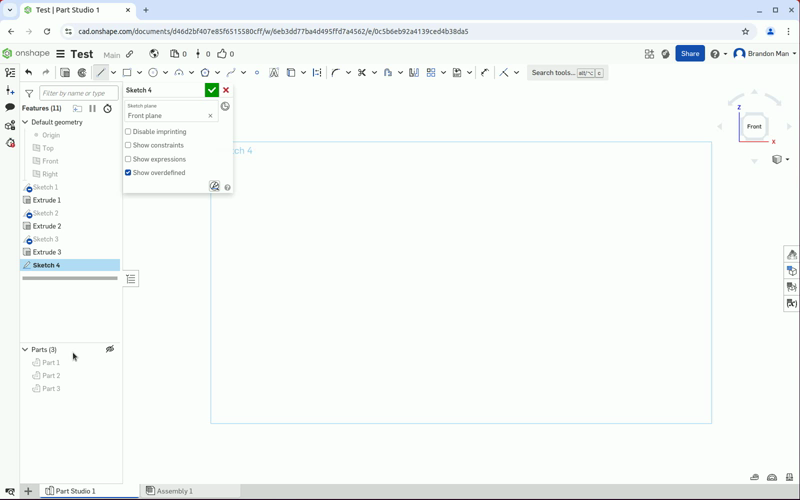
mouse_move(348, 342)
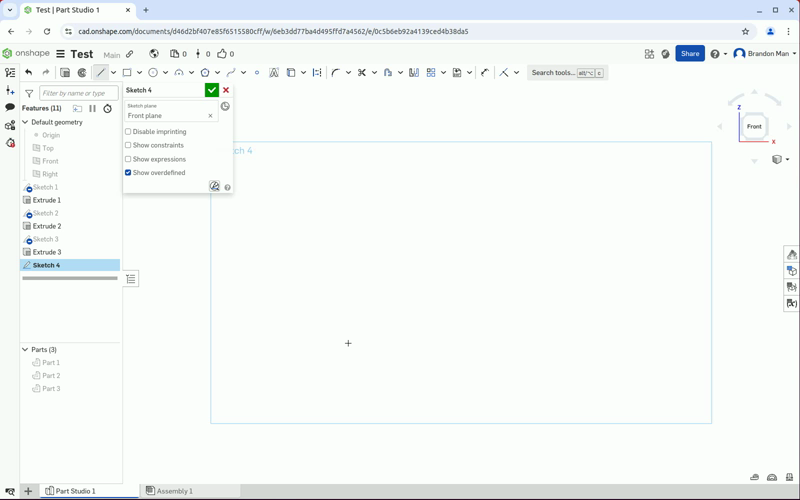
click(348, 342)
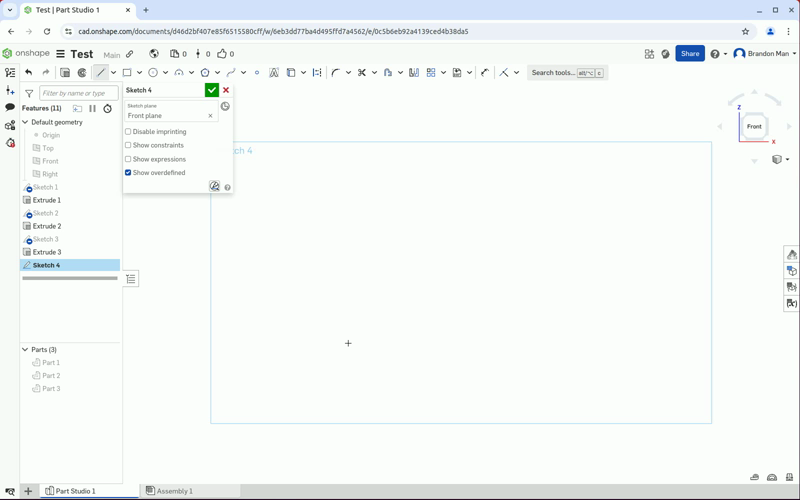
key_up(shift)
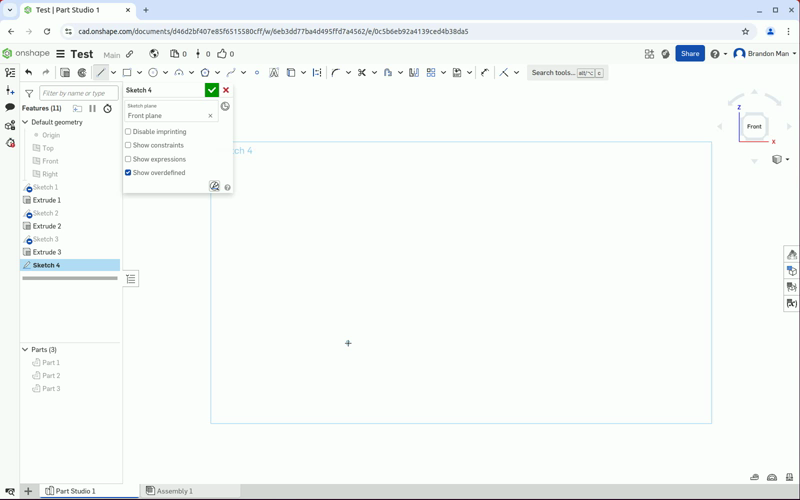
key_down(shift)
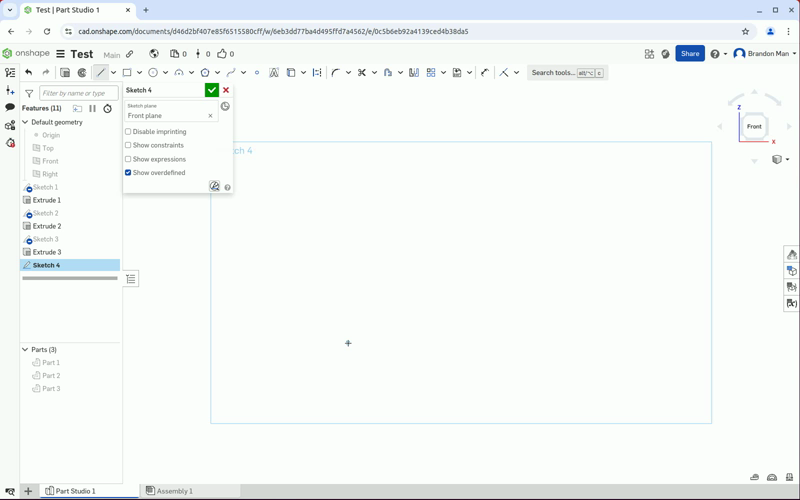
mouse_move(460, 342)
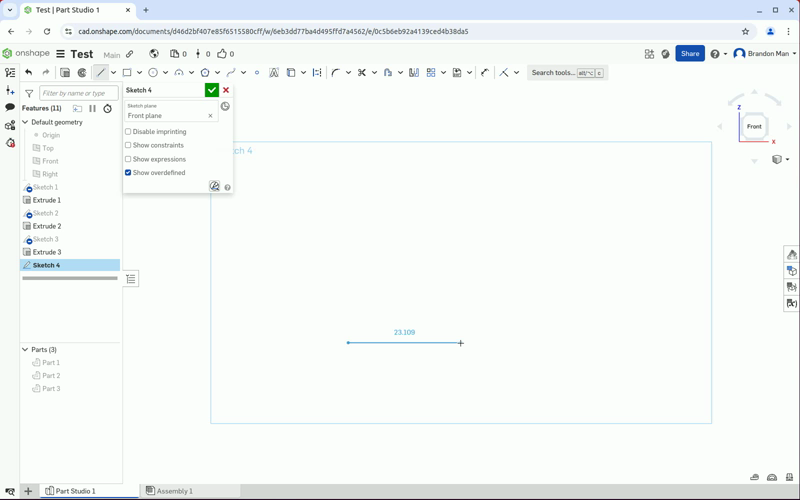
click(460, 342)
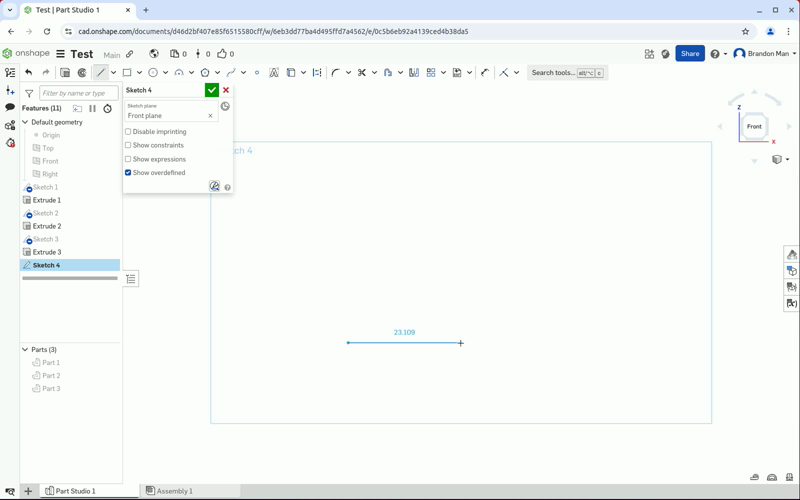
key_up(shift)
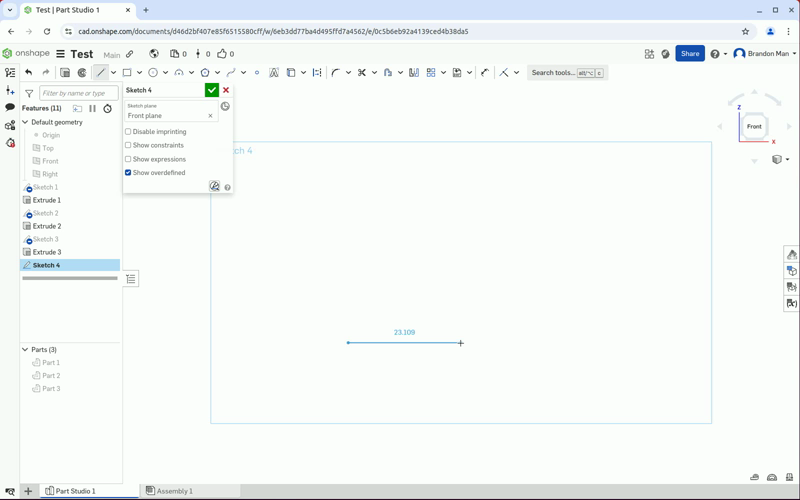
key_down(shift)
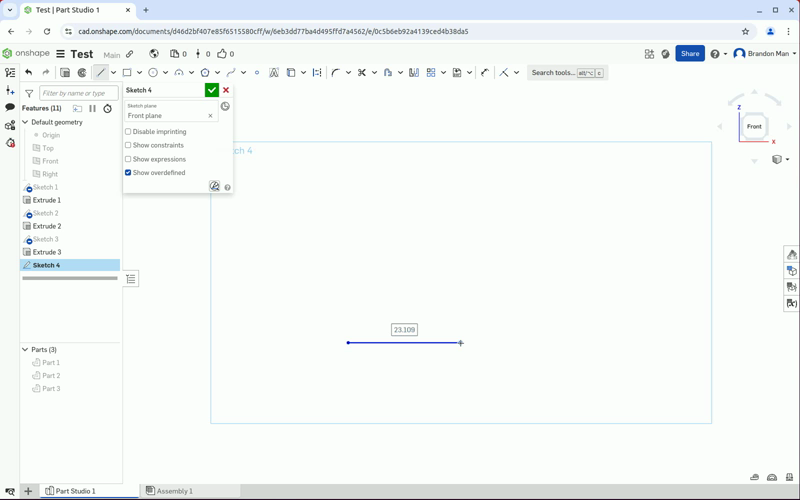
mouse_move(490, 342)
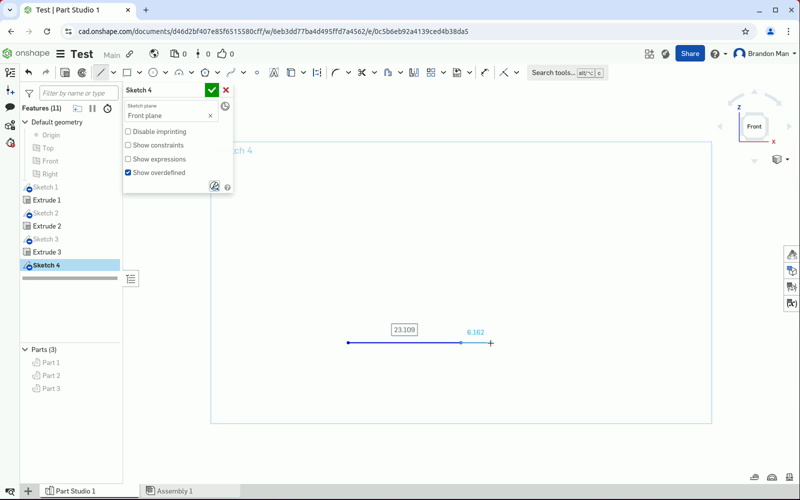
mouse_move(460, 283)
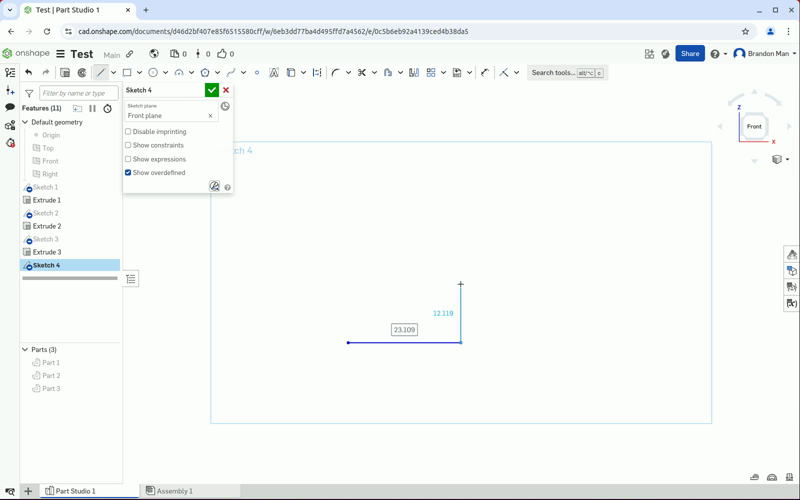
click(460, 283)
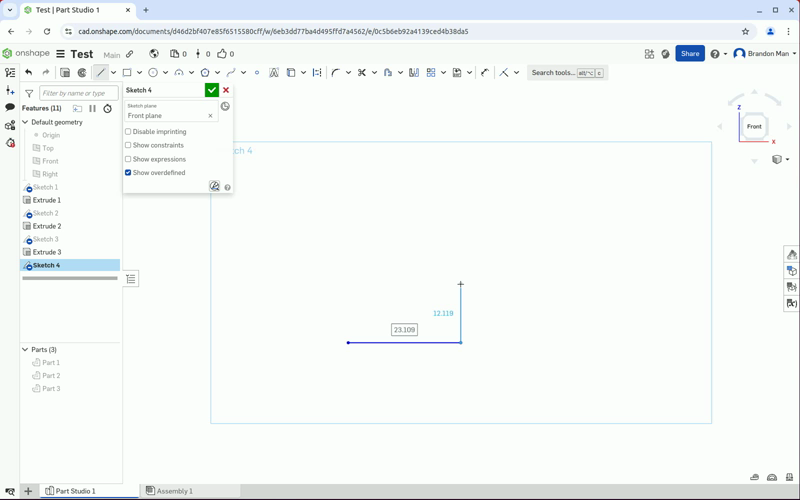
key_up(shift)
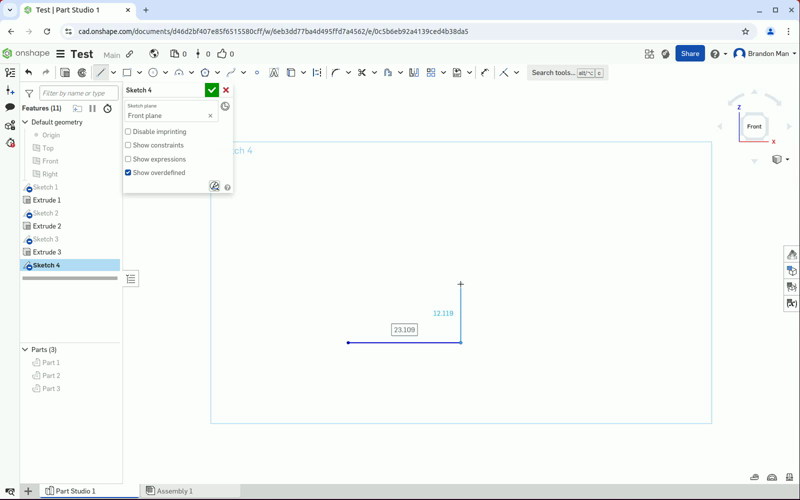
key_down(shift)
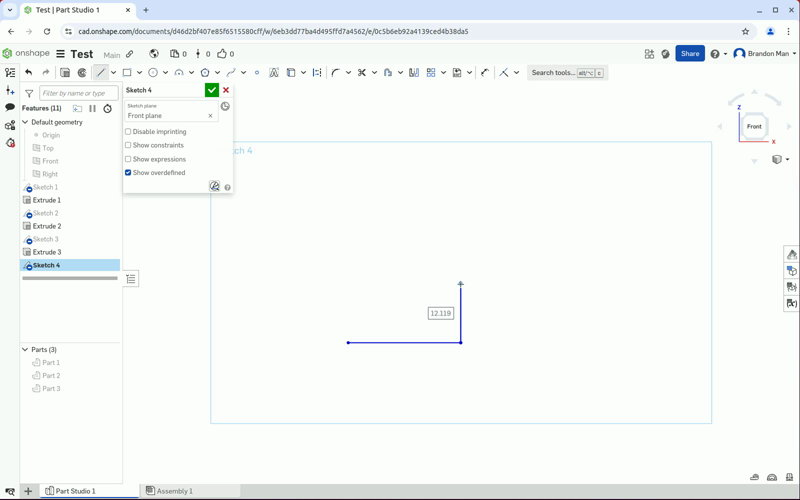
mouse_move(348, 283)
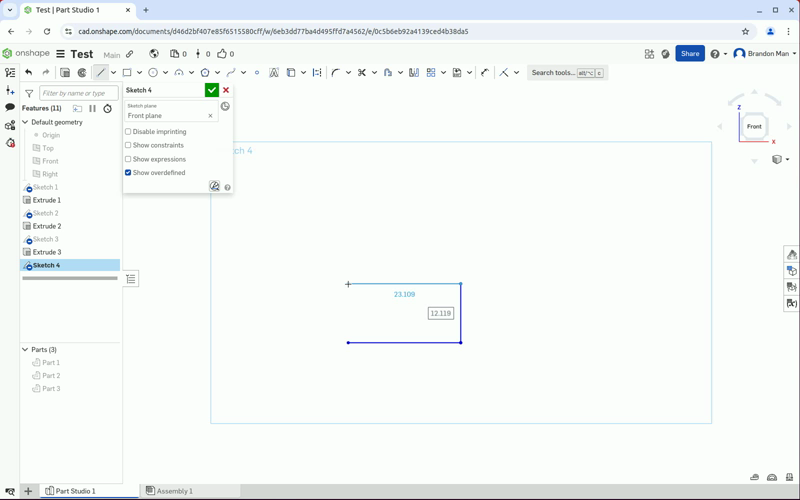
click(348, 283)
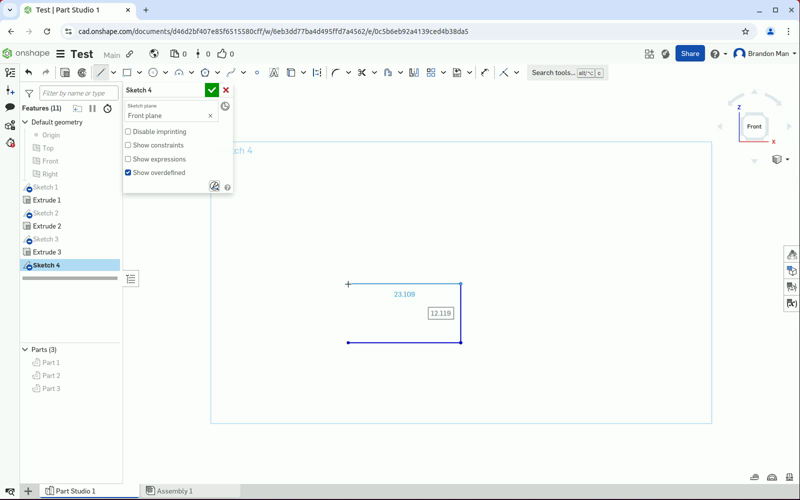
key_up(shift)
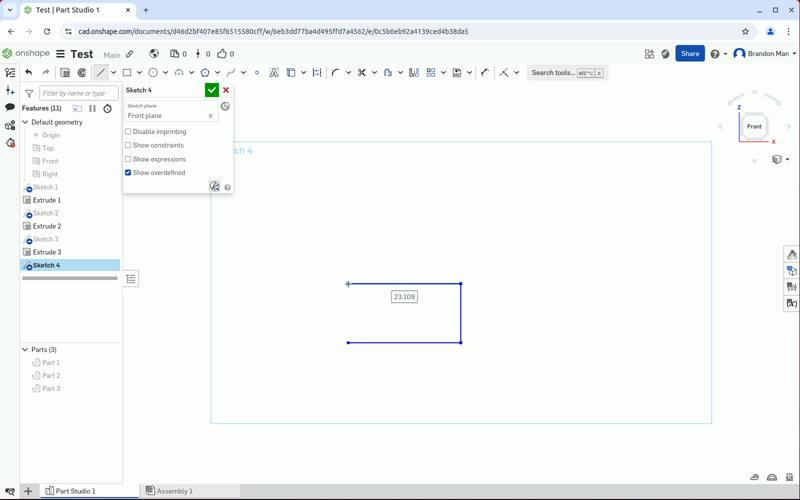
mouse_move(378, 283)
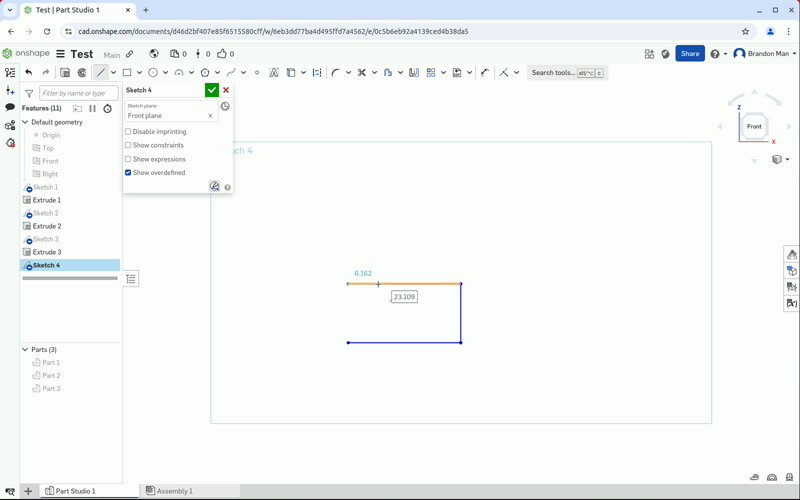
key_down(shift)
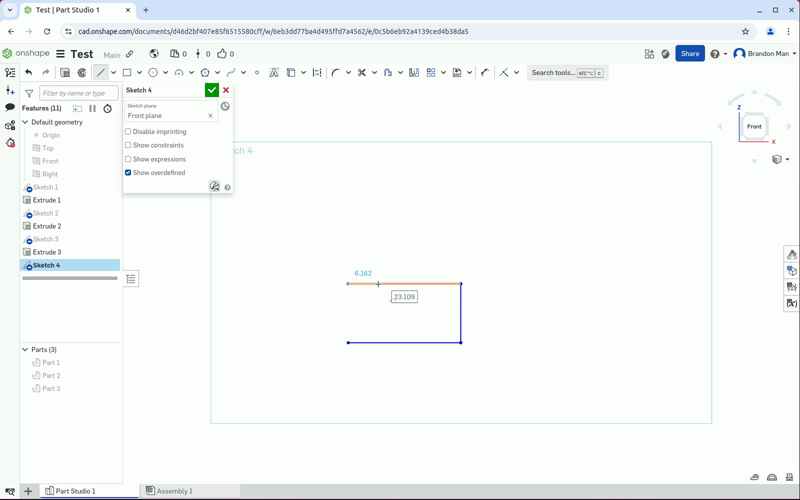
mouse_move(348, 342)
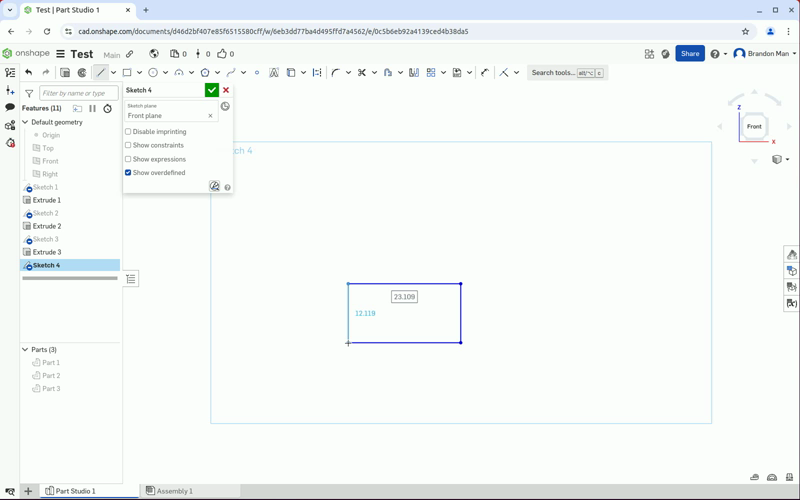
key_up(shift)
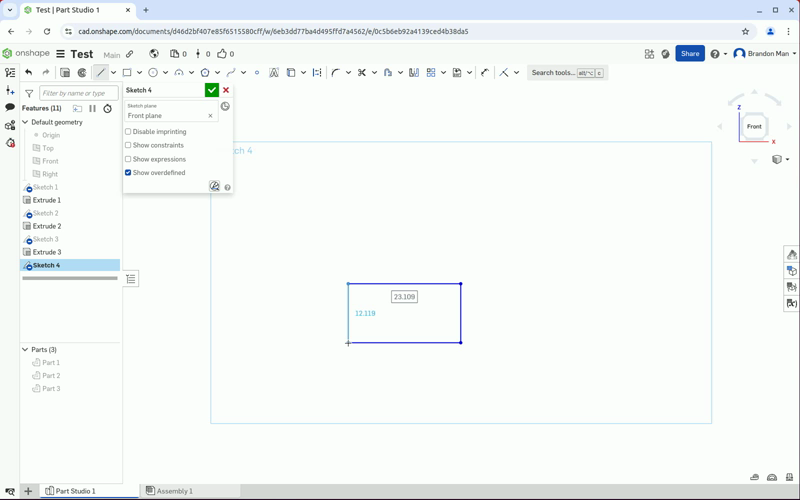
click(348, 342)
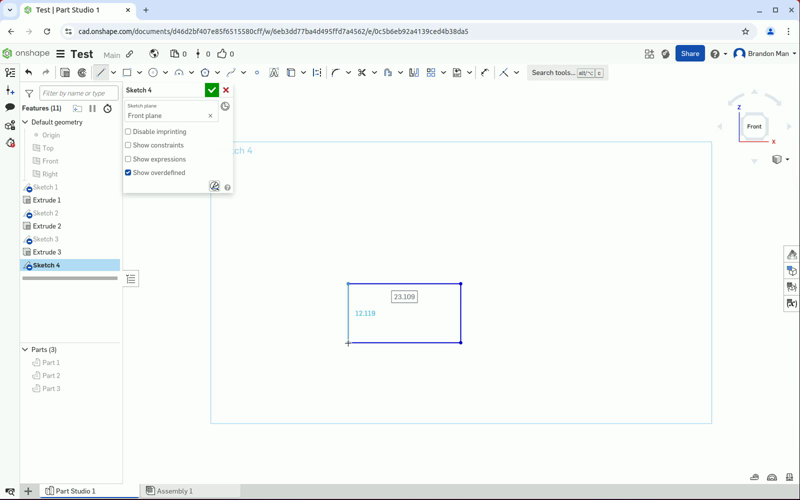
key(esc)
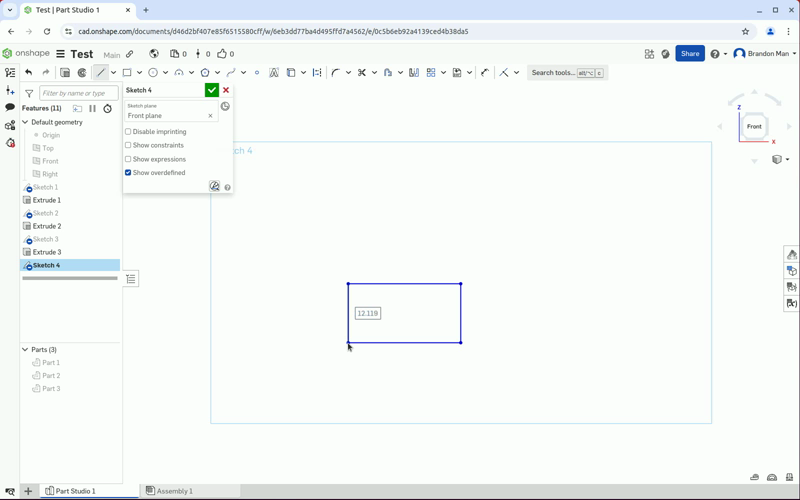
mouse_move(447, 335)
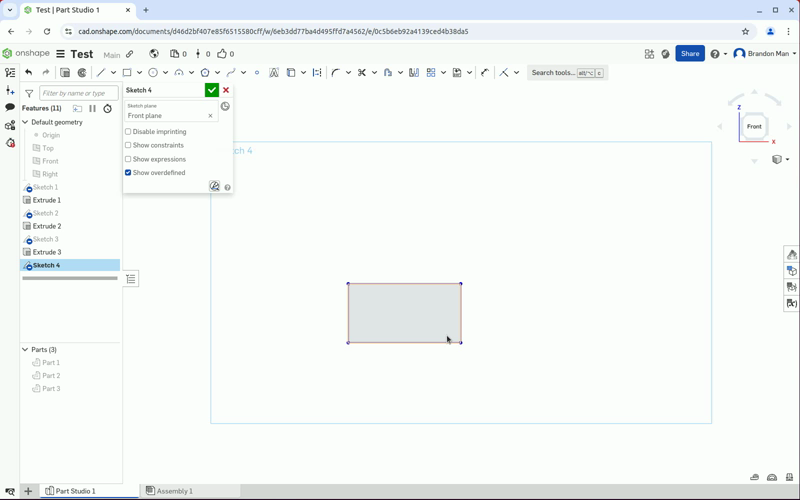
click(447, 335)
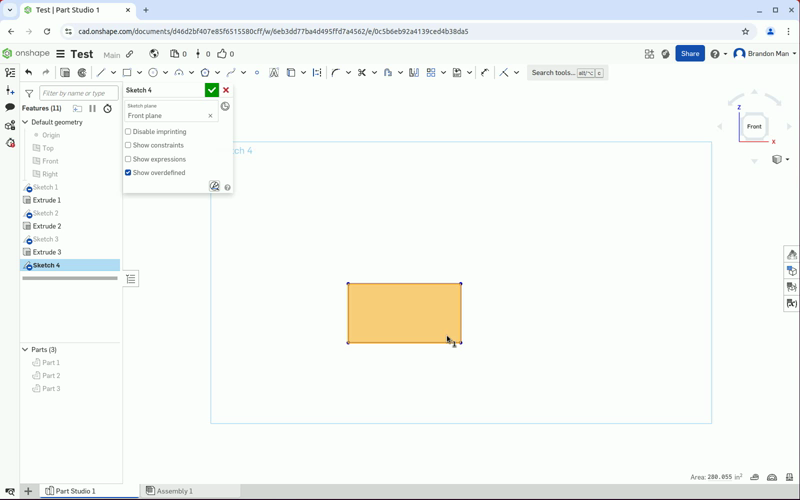
mouse_move(73, 352)
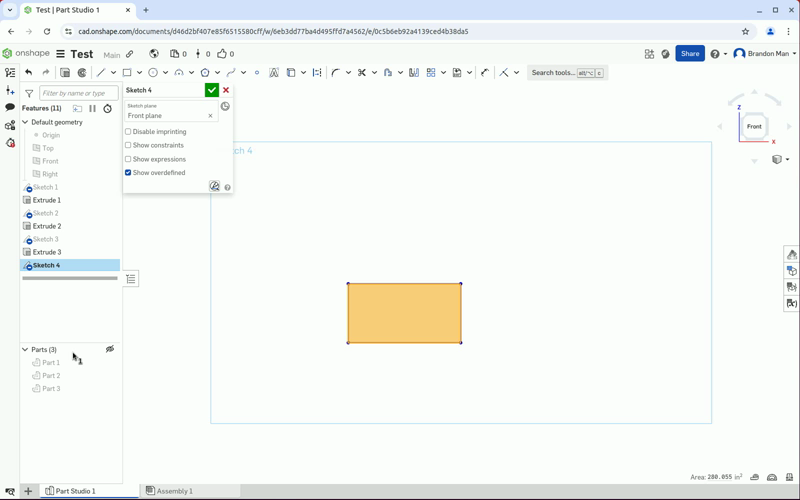
key(shift+y)
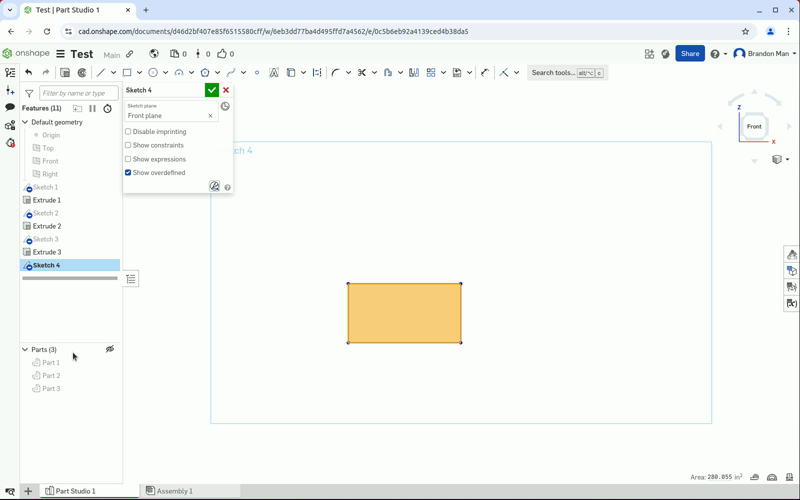
key(shift+e)
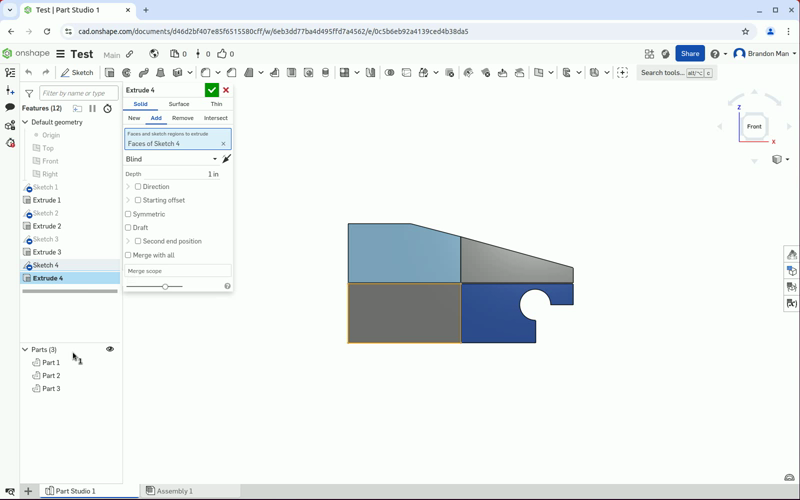
mouse_move(143, 106)
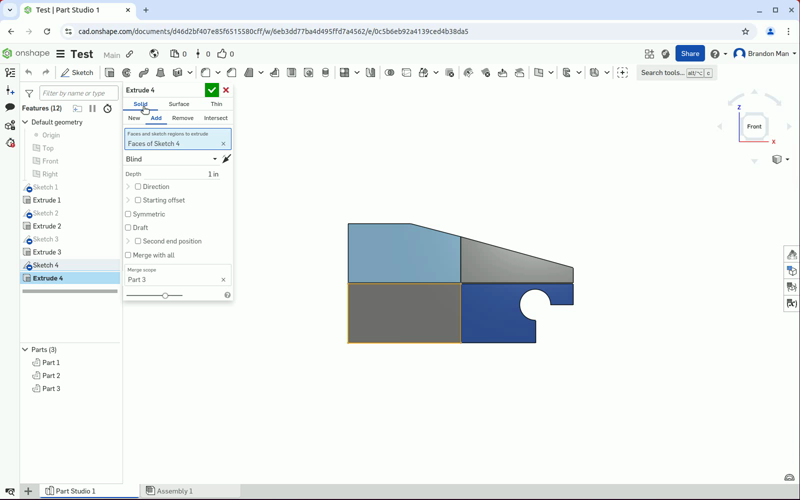
click(143, 106)
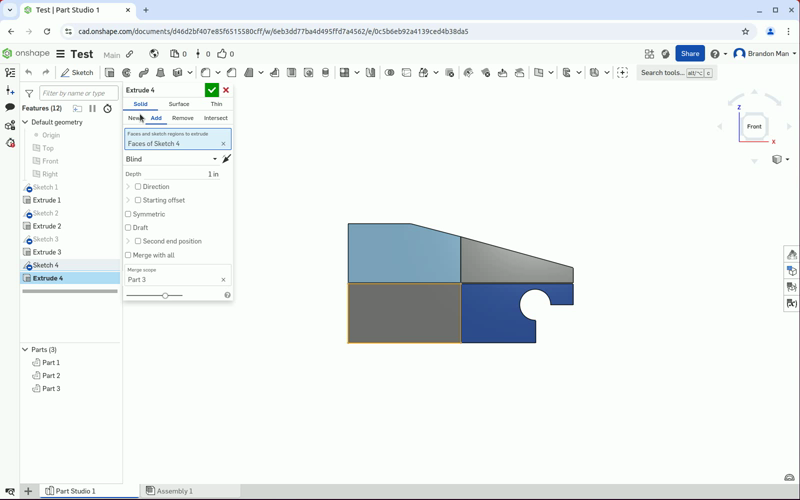
mouse_move(137, 120)
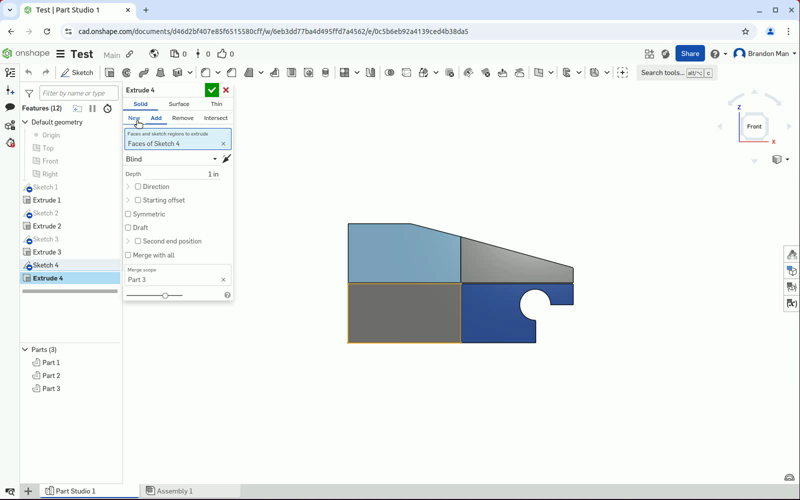
click(137, 120)
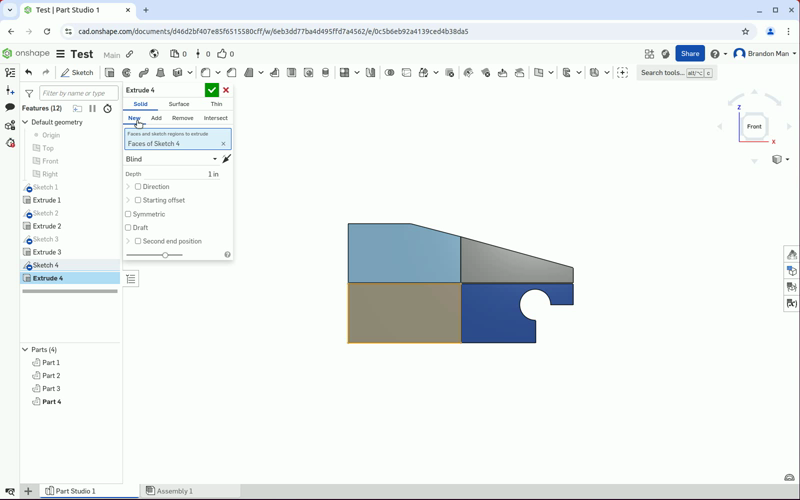
key(tab, 4)
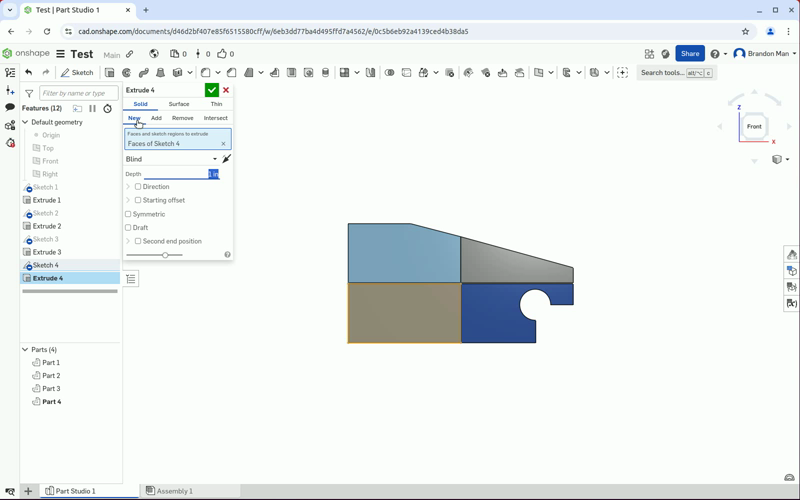
text(4.333)
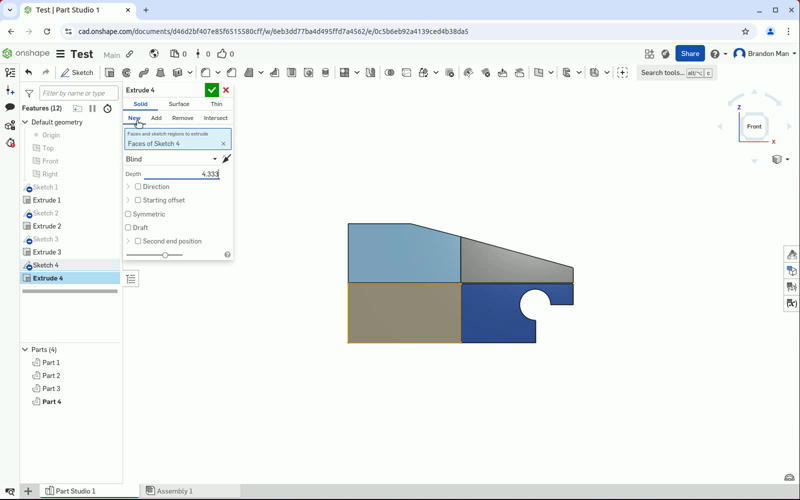
key(enter)
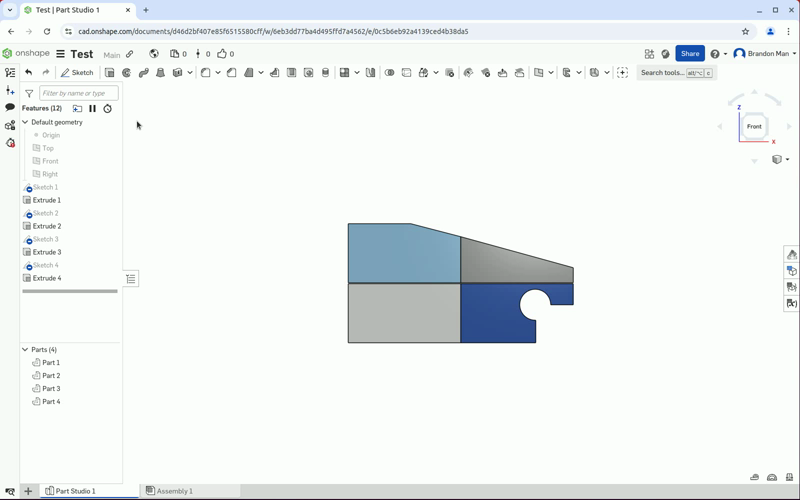
key(shift+h)
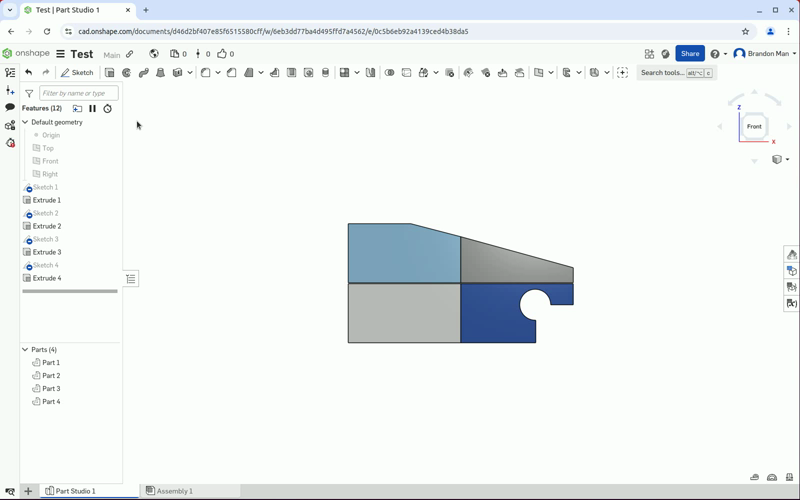
key(shift+h)
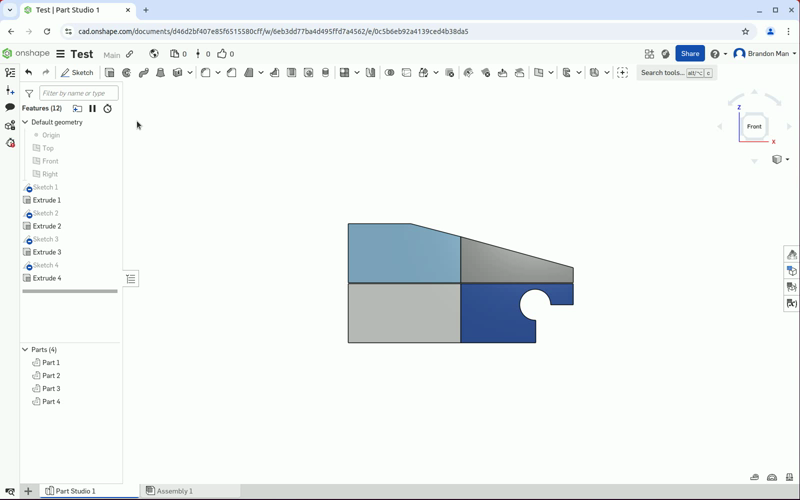
mouse_move(73, 189)
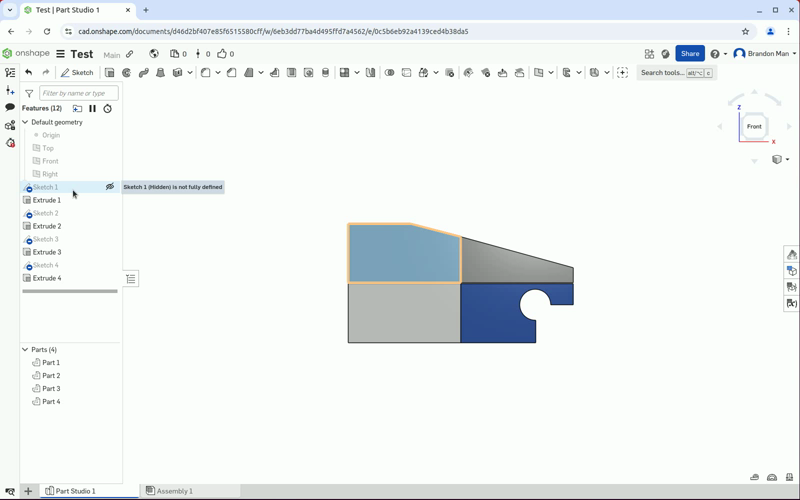
click(73, 189)
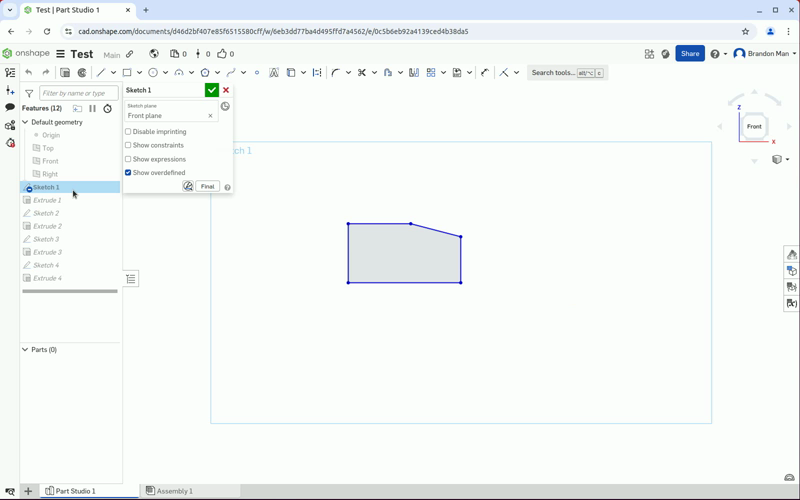
mouse_move(229, 92)
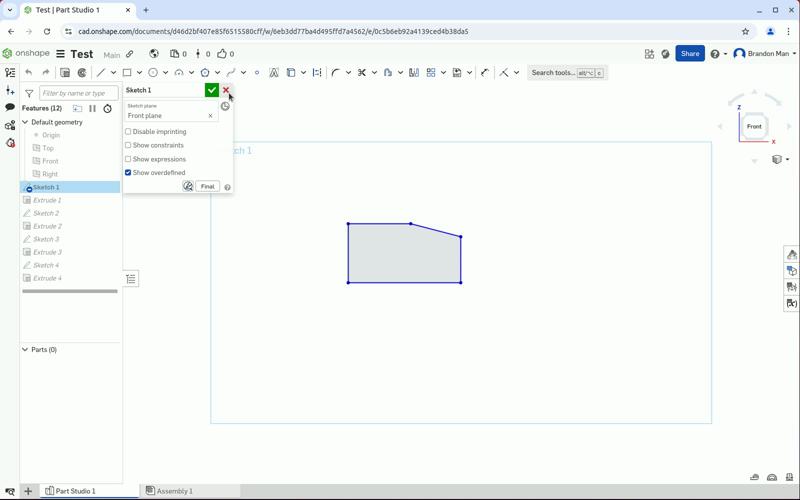
click(229, 92)
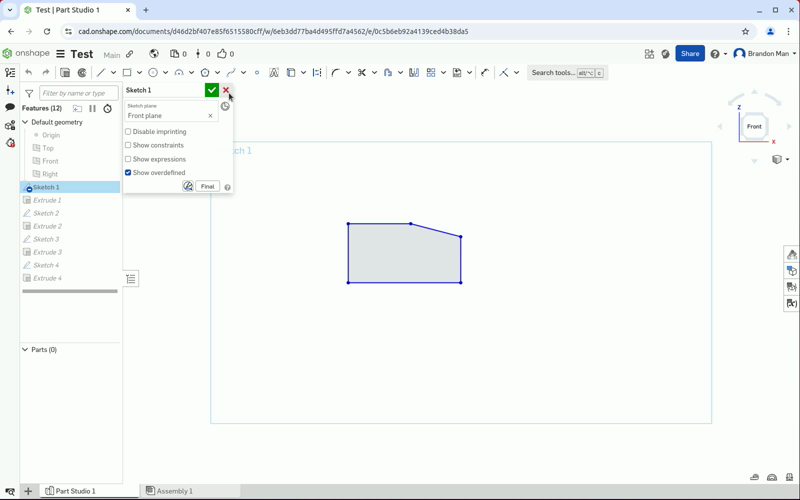
key(shift+s)
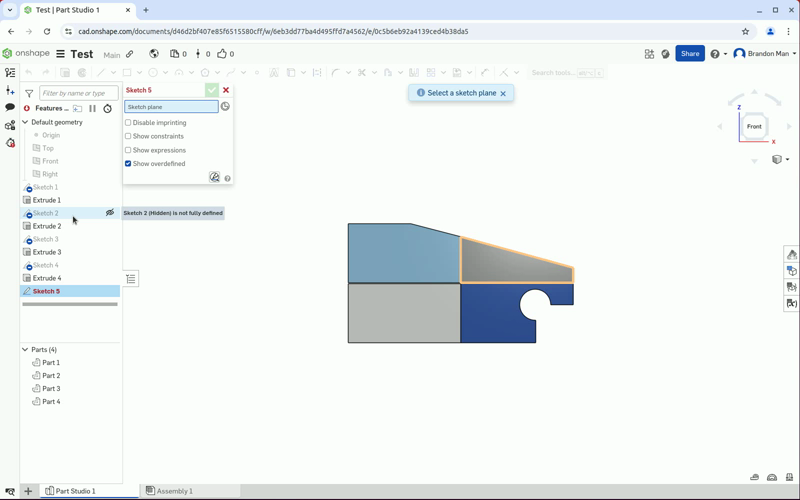
scroll(3)
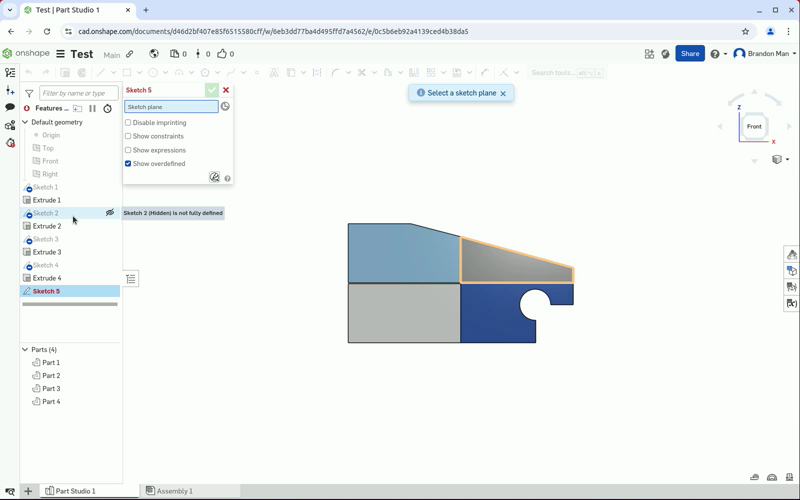
mouse_move(73, 163)
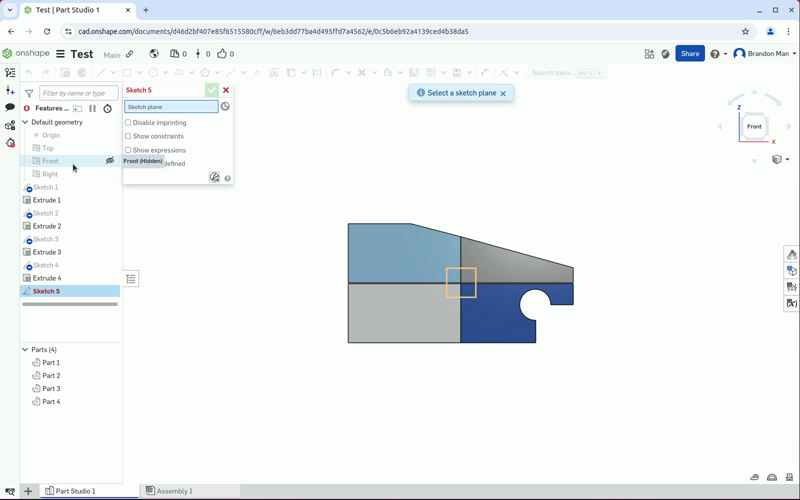
click(73, 163)
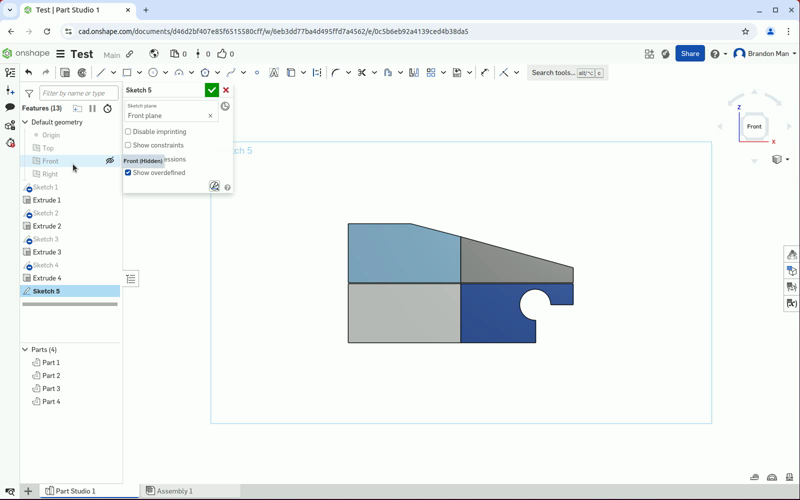
mouse_move(73, 352)
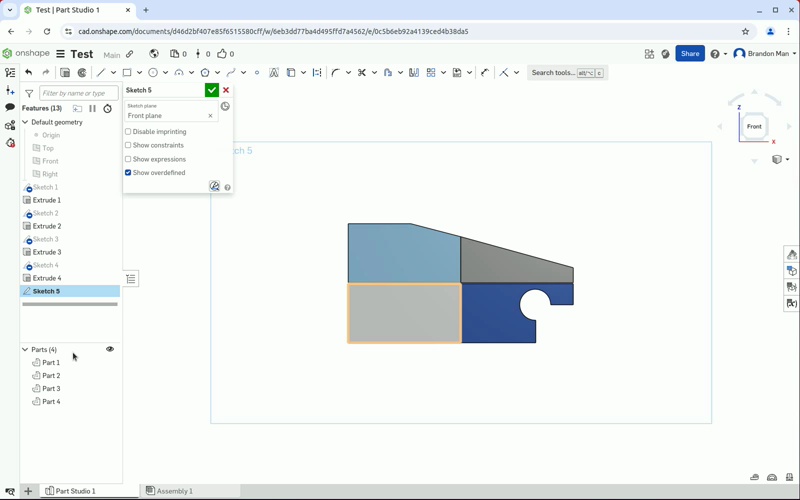
key(y)
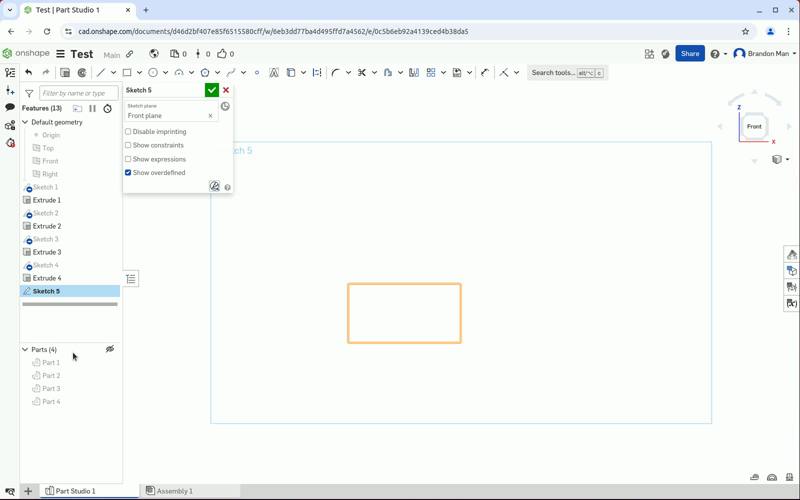
key(l)
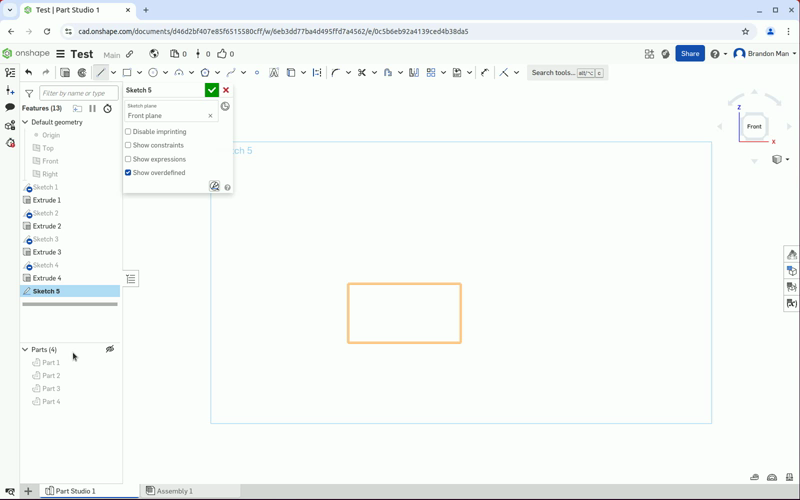
key_down(shift)
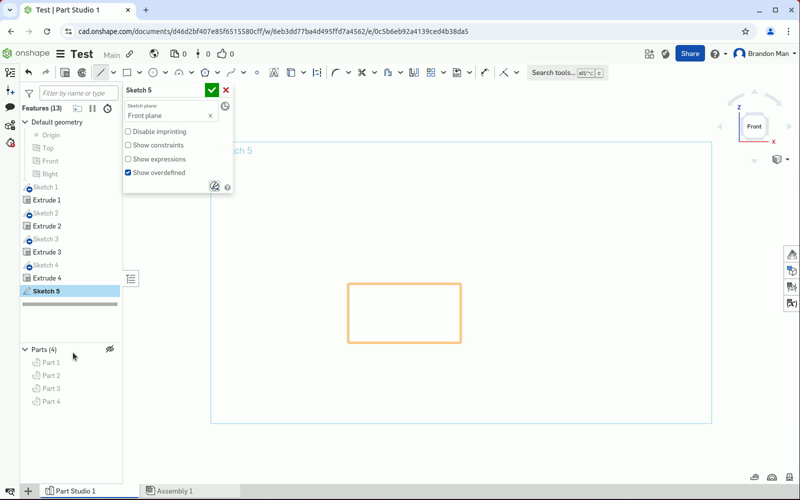
mouse_move(535, 342)
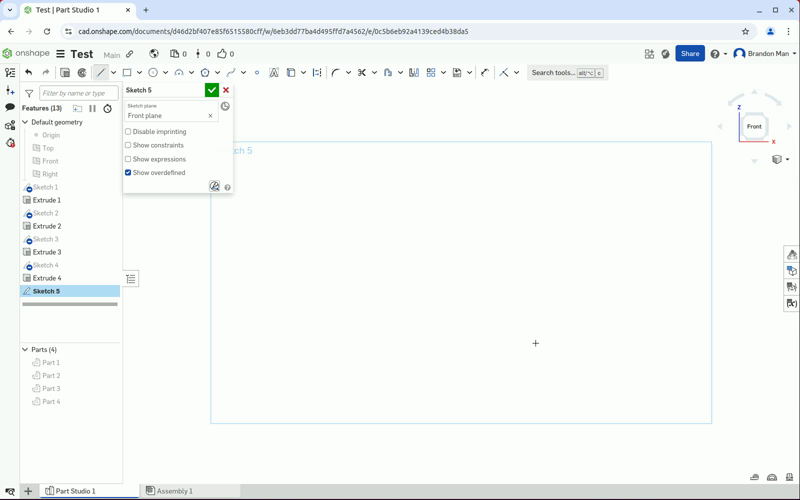
click(535, 342)
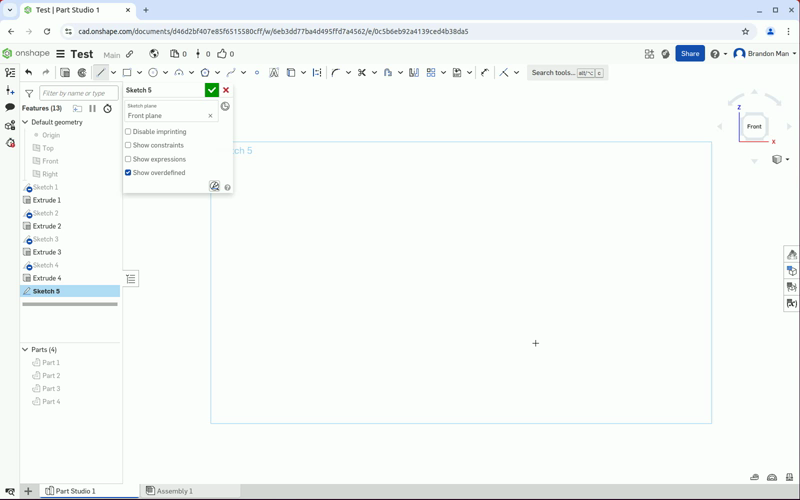
key_up(shift)
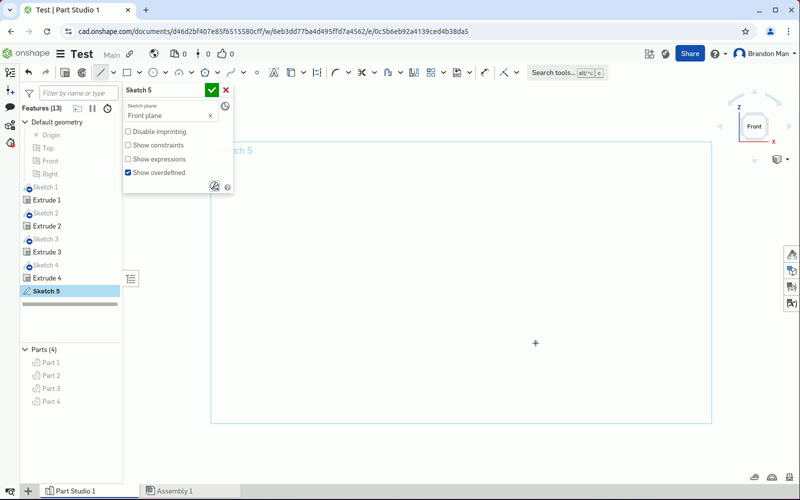
key_down(shift)
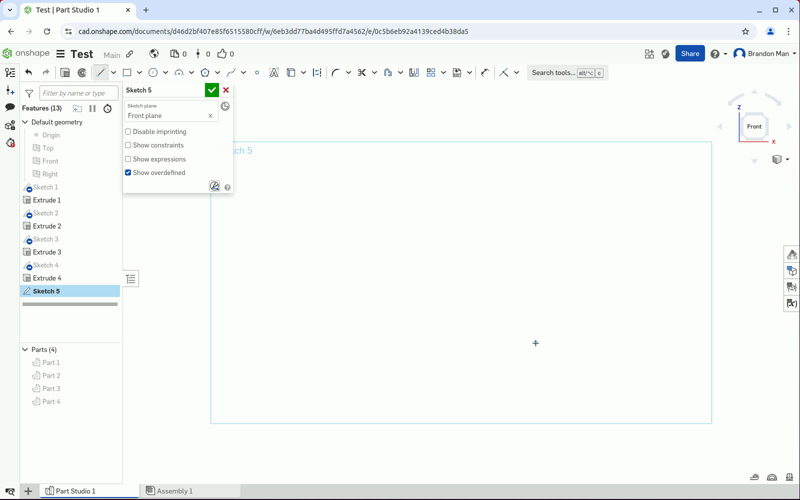
mouse_move(565, 342)
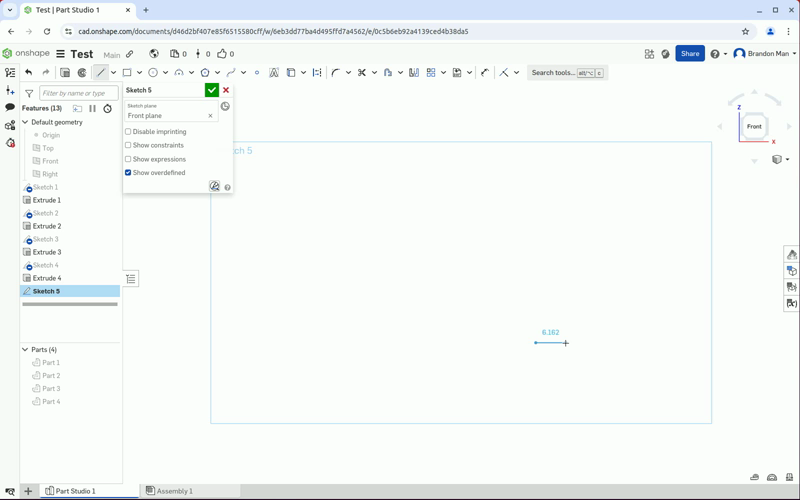
mouse_move(574, 342)
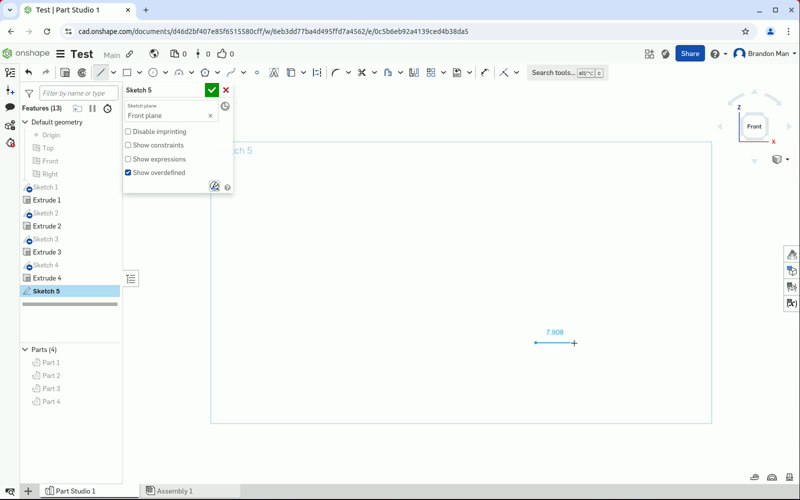
click(574, 342)
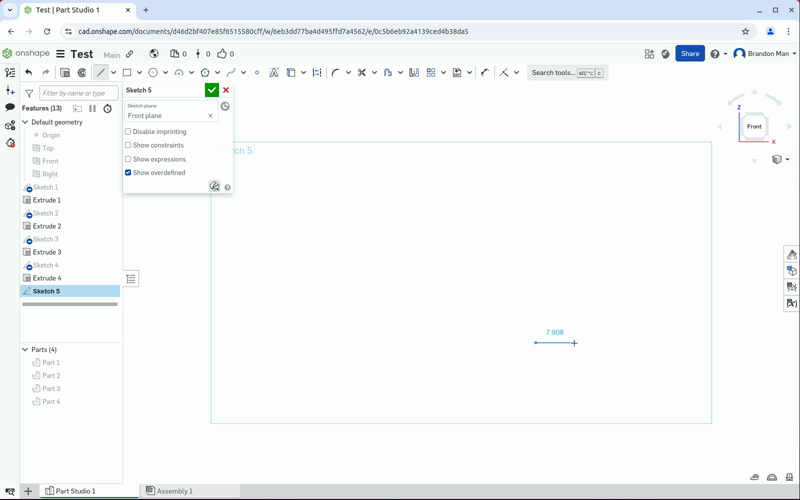
key_up(shift)
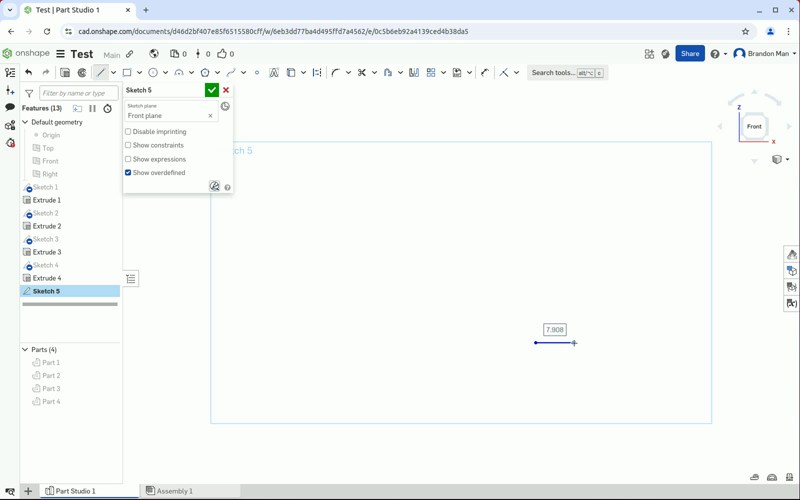
key_down(shift)
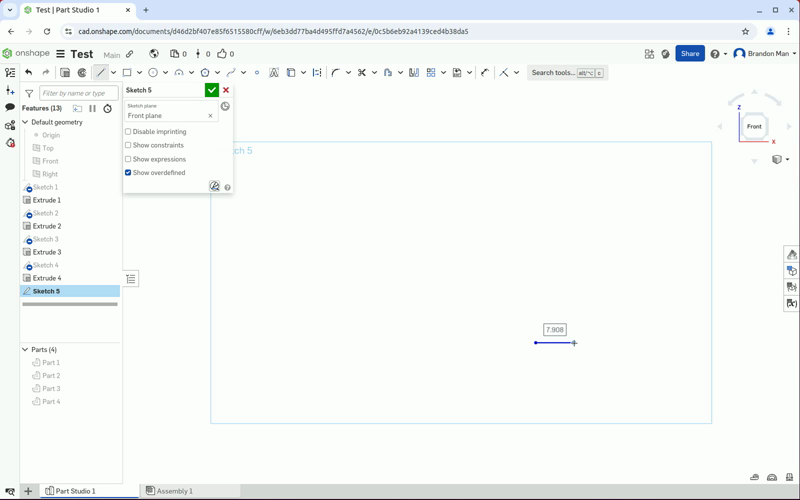
mouse_move(589, 342)
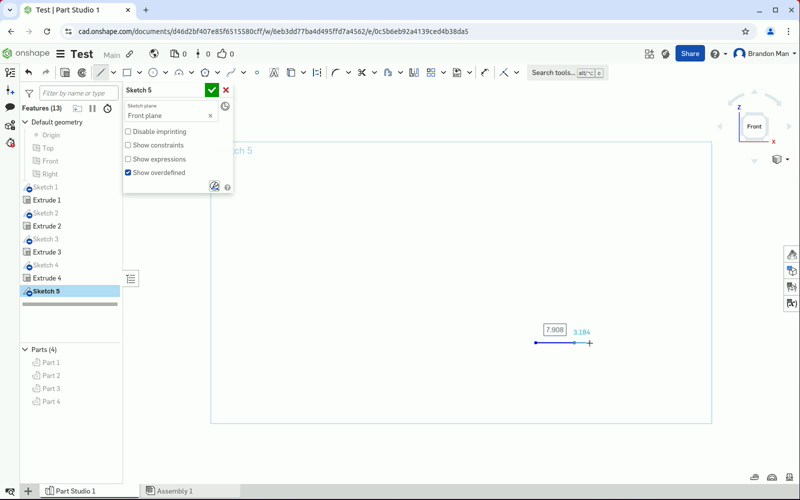
mouse_move(574, 304)
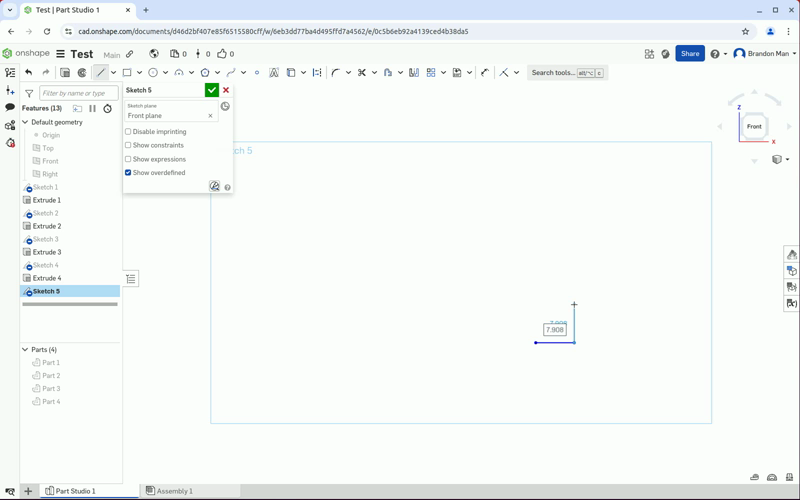
click(574, 304)
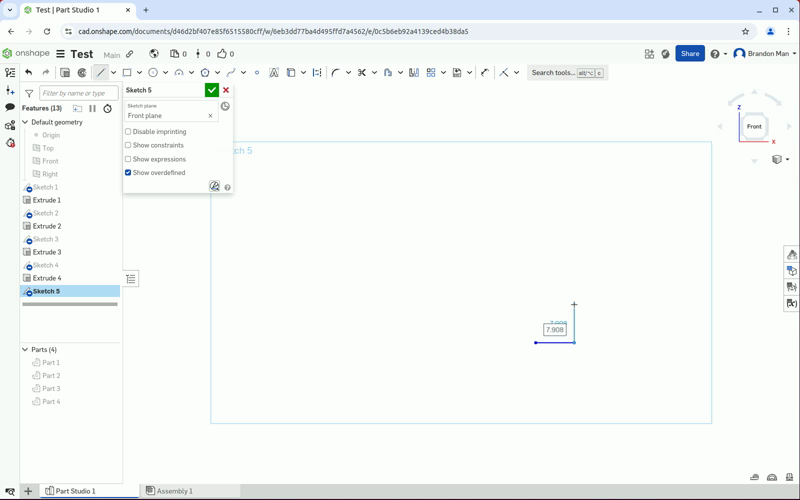
key_up(shift)
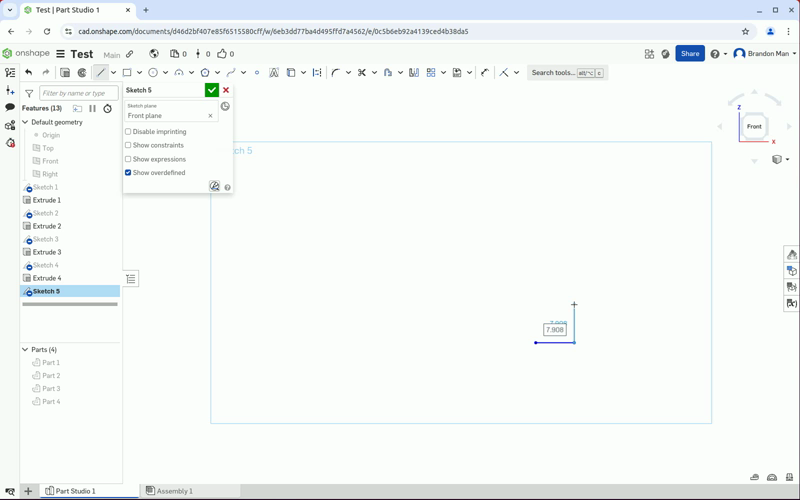
key_down(shift)
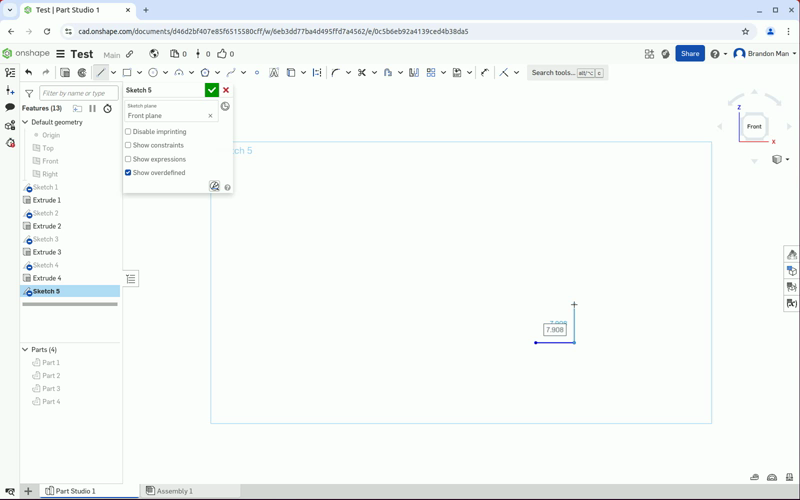
mouse_move(589, 304)
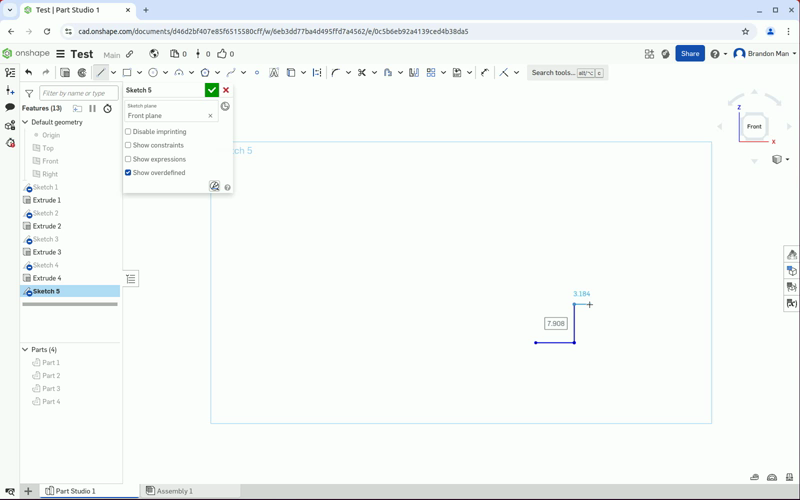
mouse_move(551, 304)
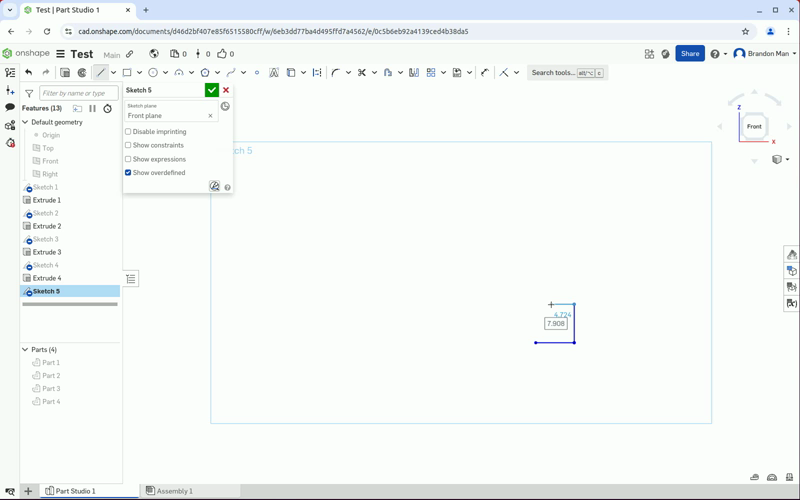
click(551, 304)
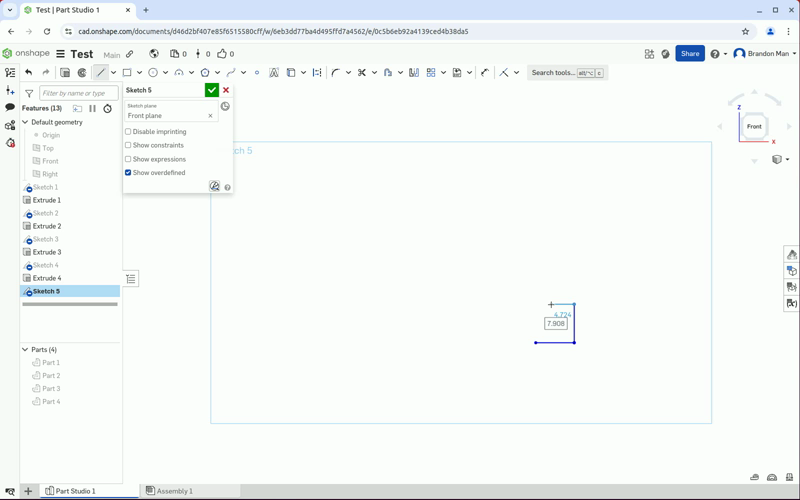
key_up(shift)
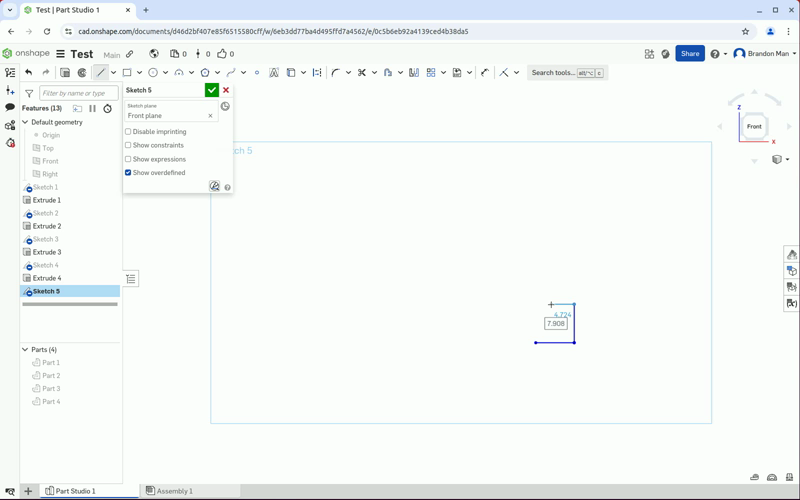
key(esc)
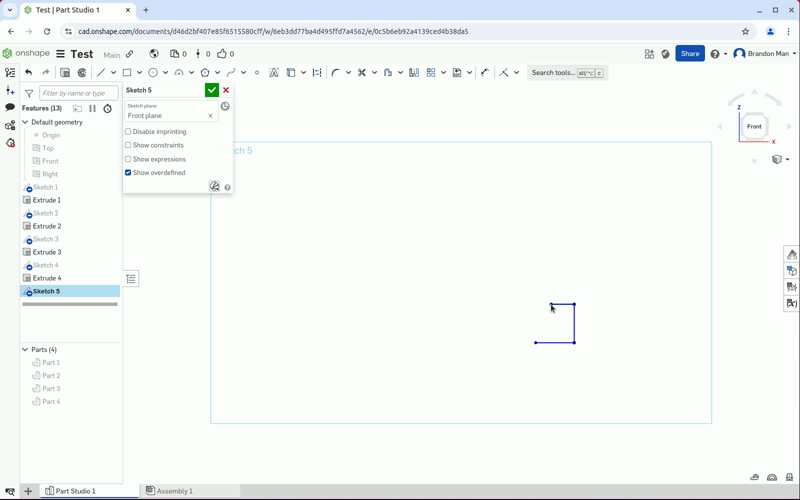
key(a)
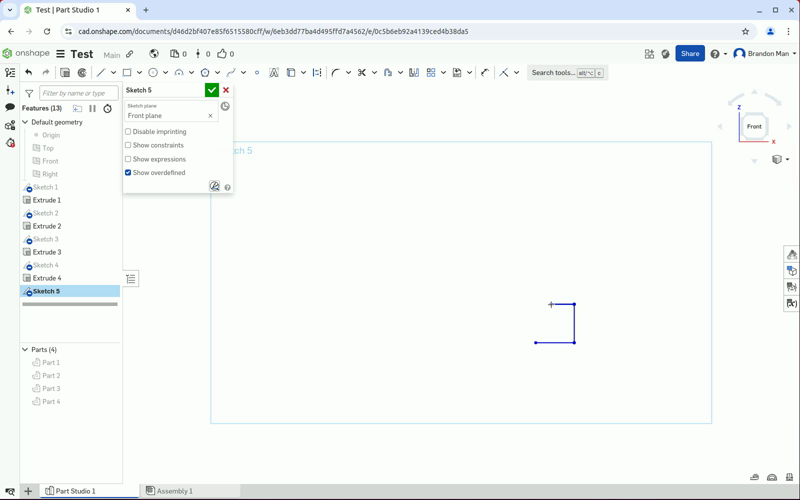
mouse_move(551, 304)
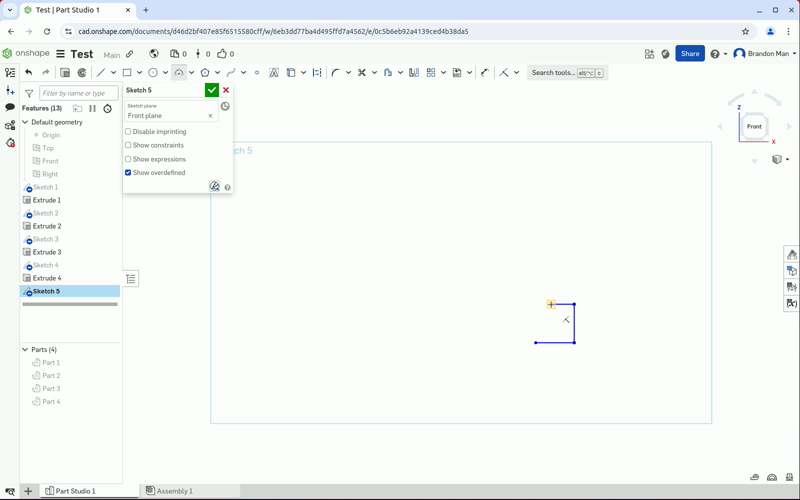
click(551, 304)
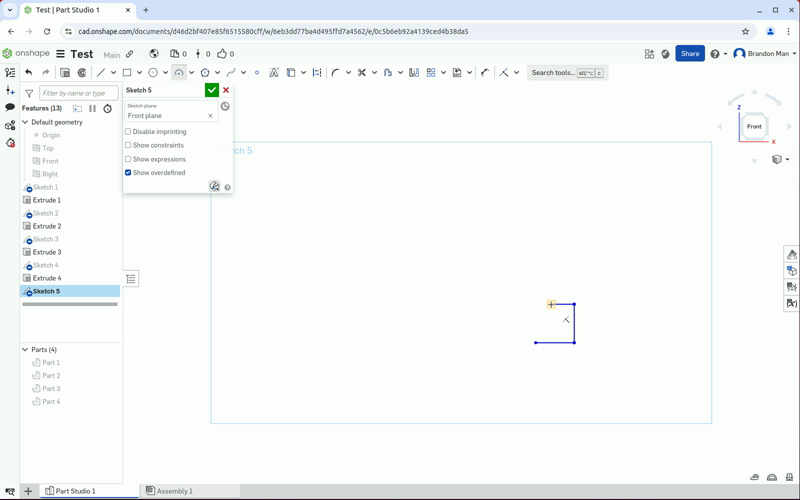
key_down(shift)
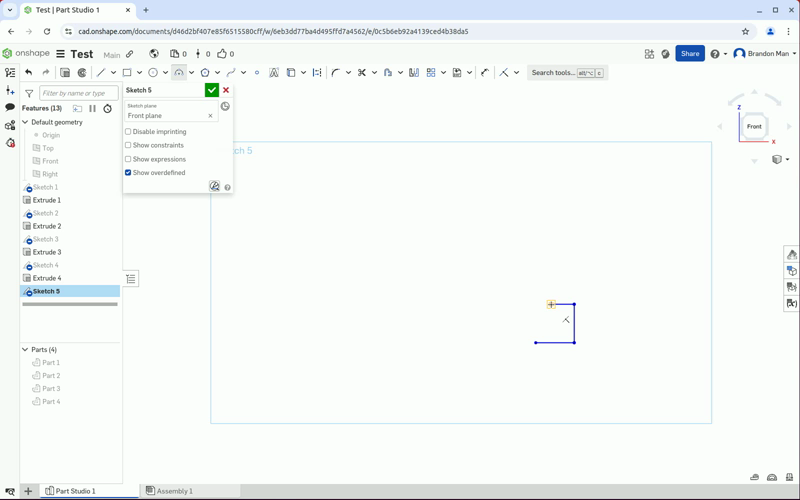
mouse_move(535, 320)
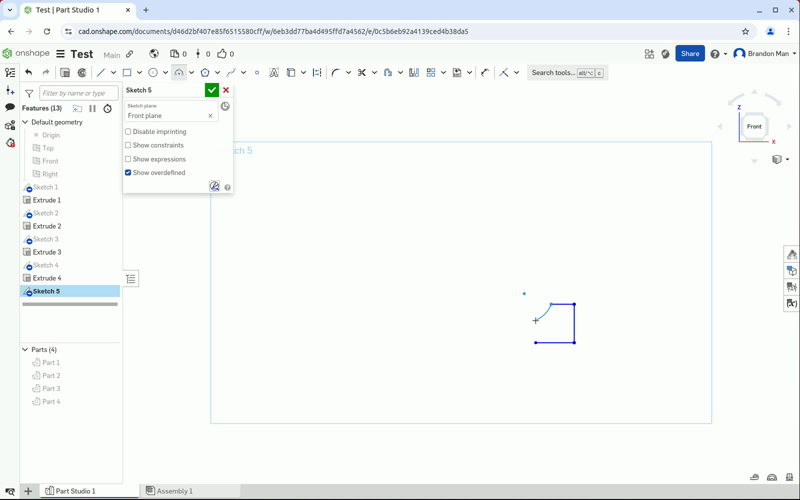
click(535, 320)
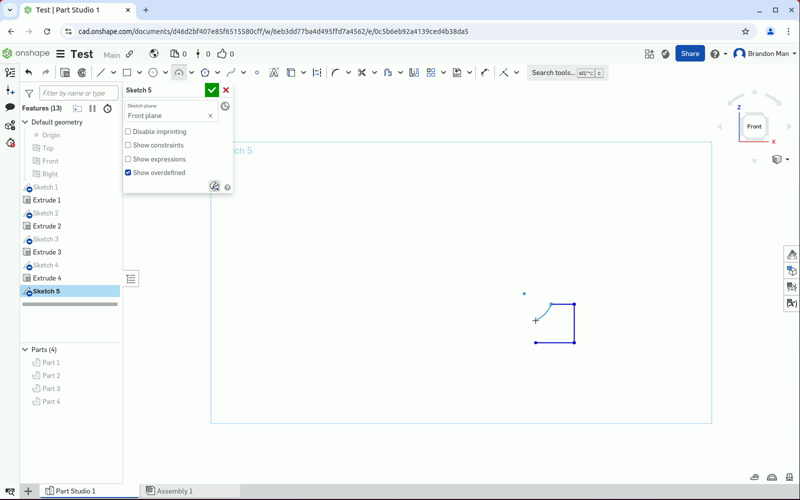
mouse_move(546, 315)
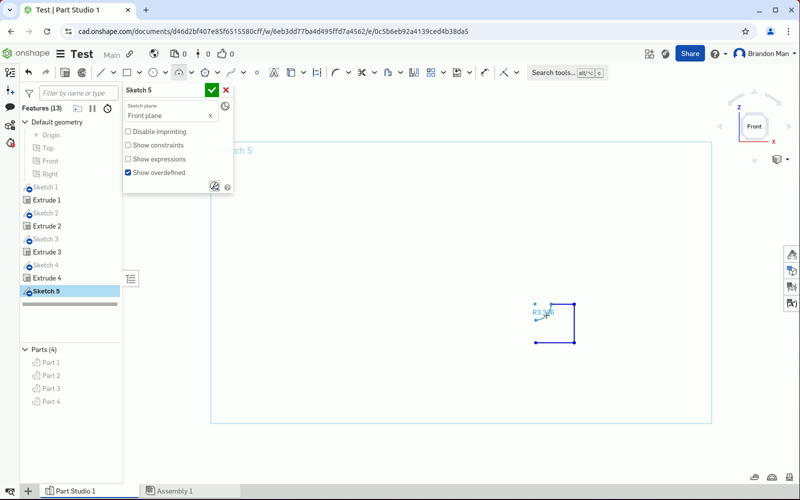
click(546, 315)
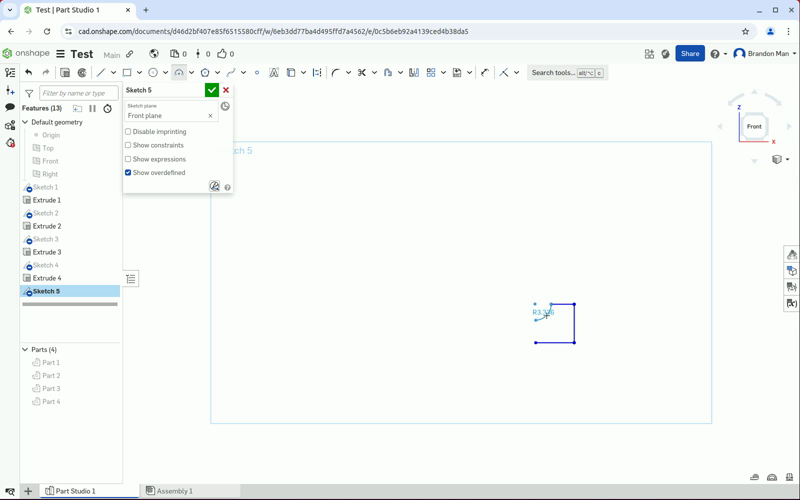
key_up(shift)
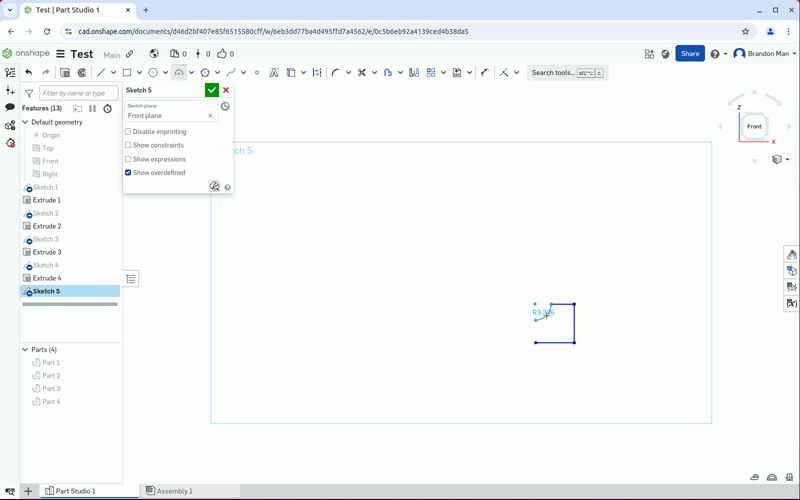
key(esc)
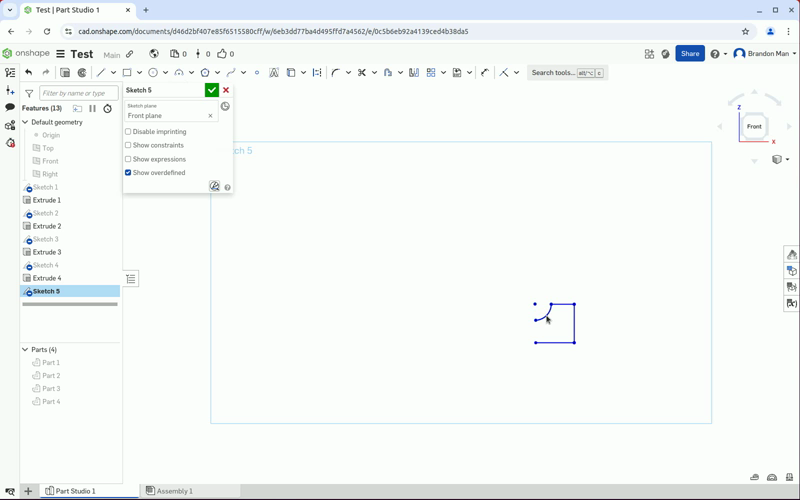
key(l)
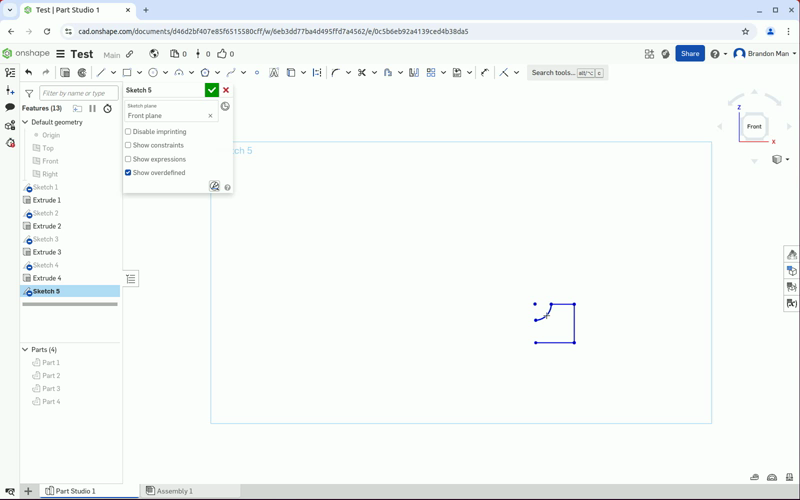
mouse_move(535, 320)
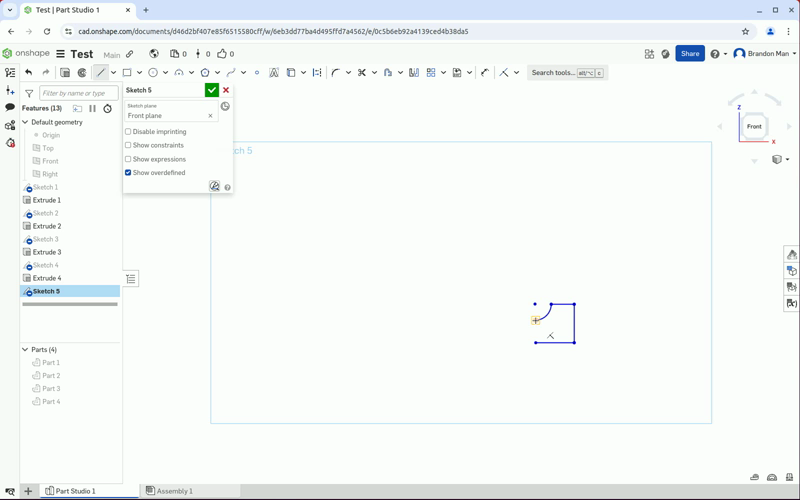
click(535, 320)
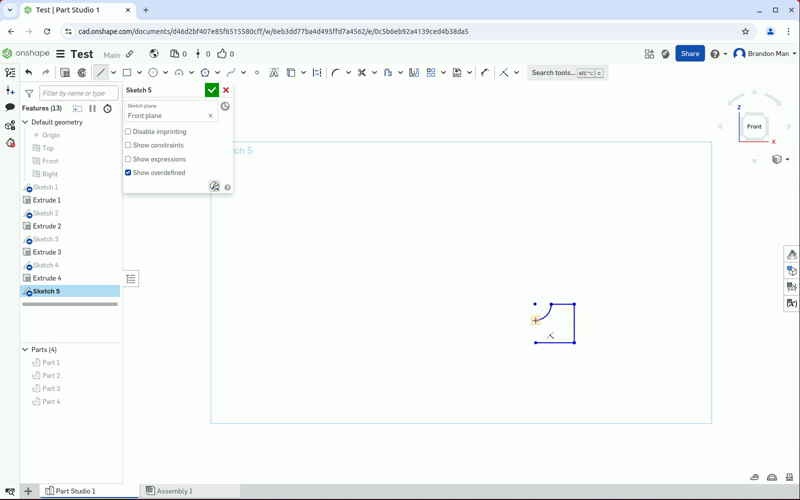
mouse_move(565, 320)
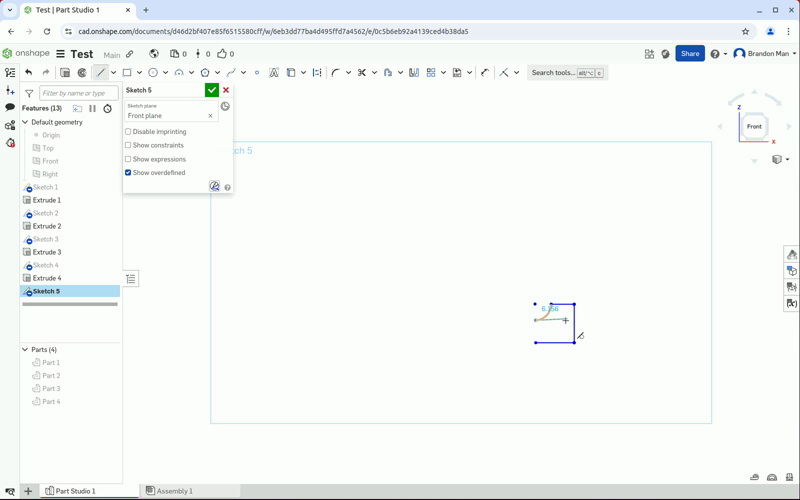
key_down(shift)
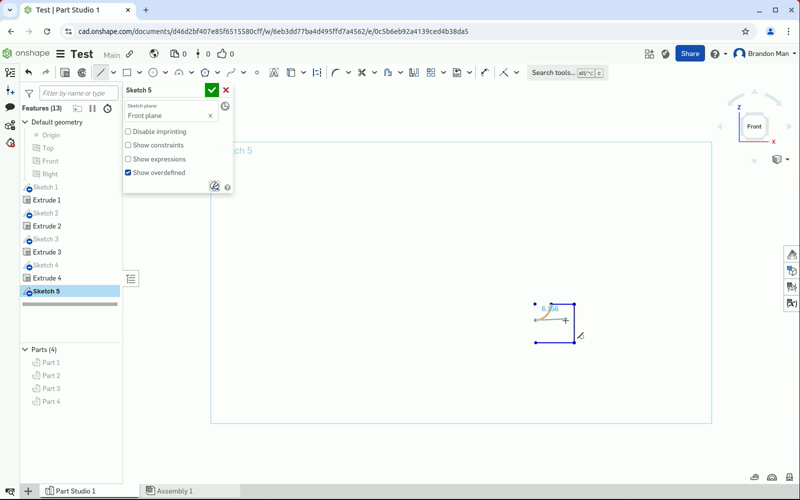
mouse_move(535, 342)
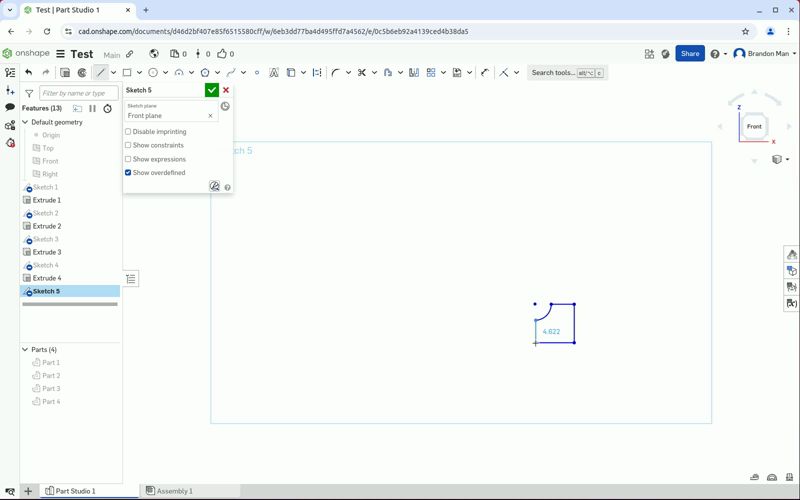
key_up(shift)
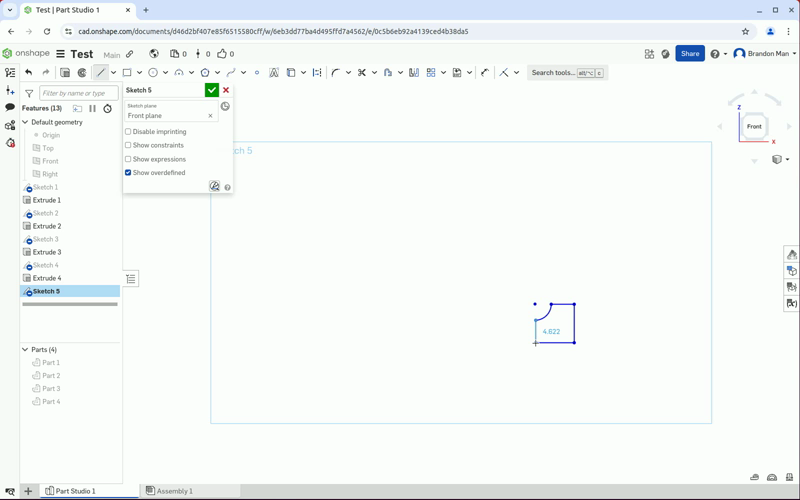
click(535, 342)
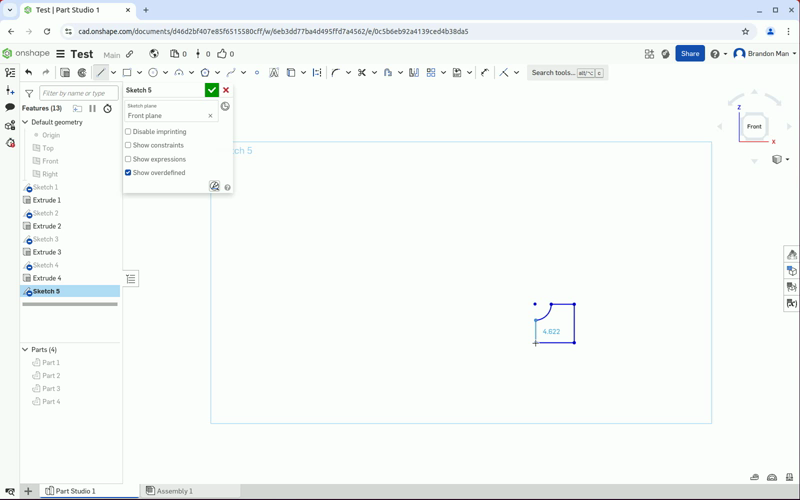
key(esc)
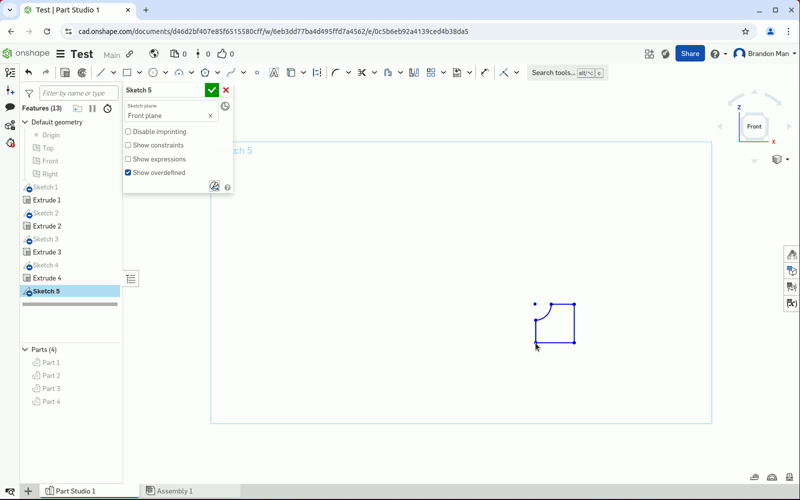
mouse_move(564, 316)
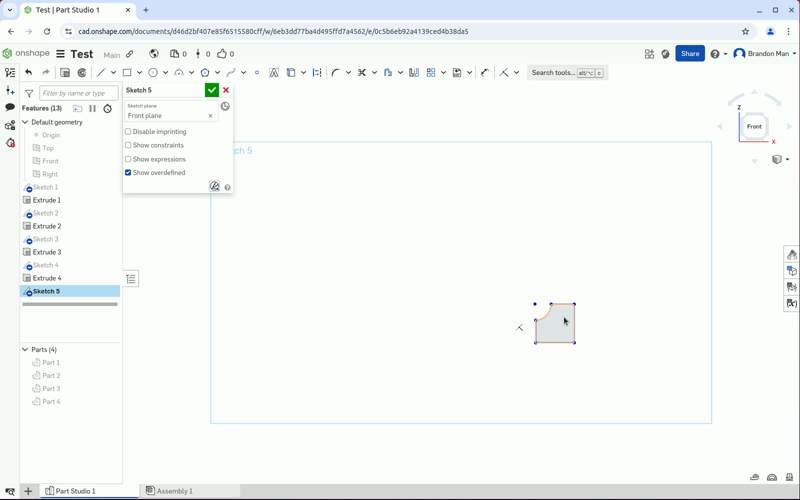
scroll(6)
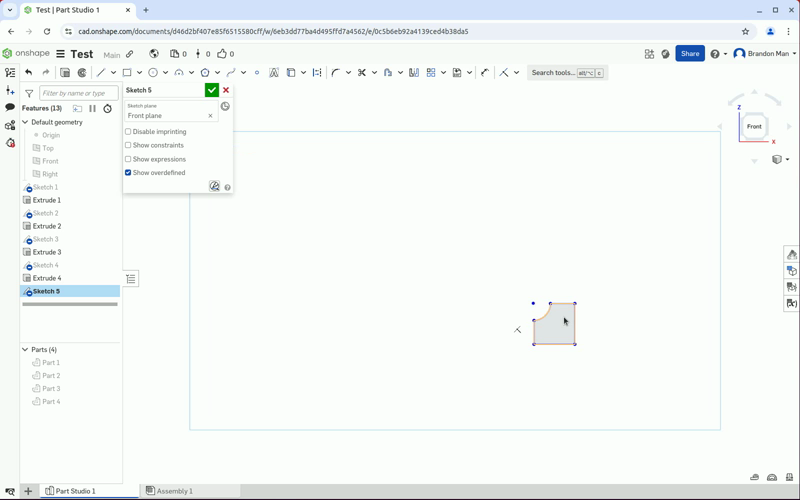
scroll(6)
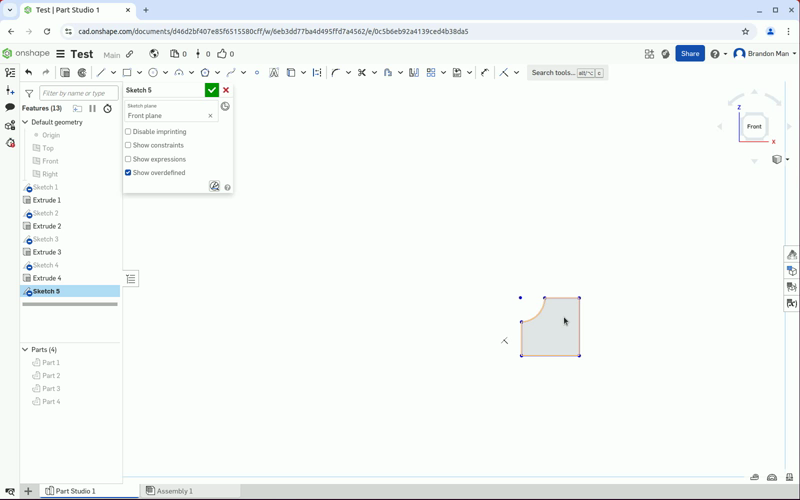
scroll(6)
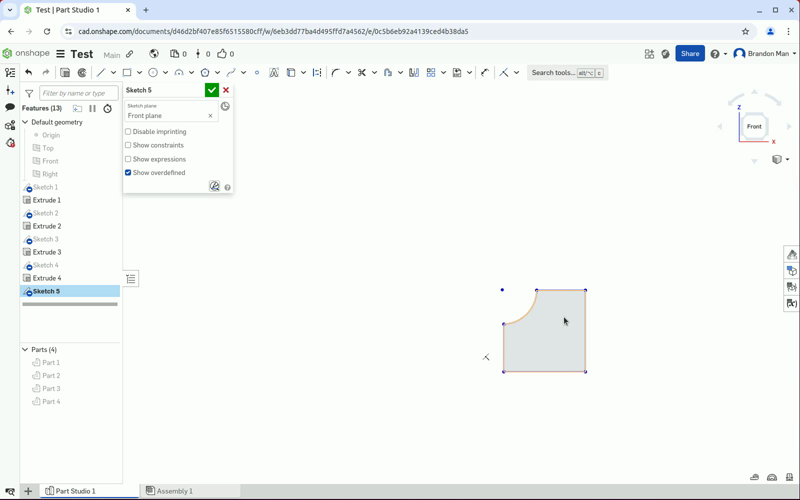
scroll(6)
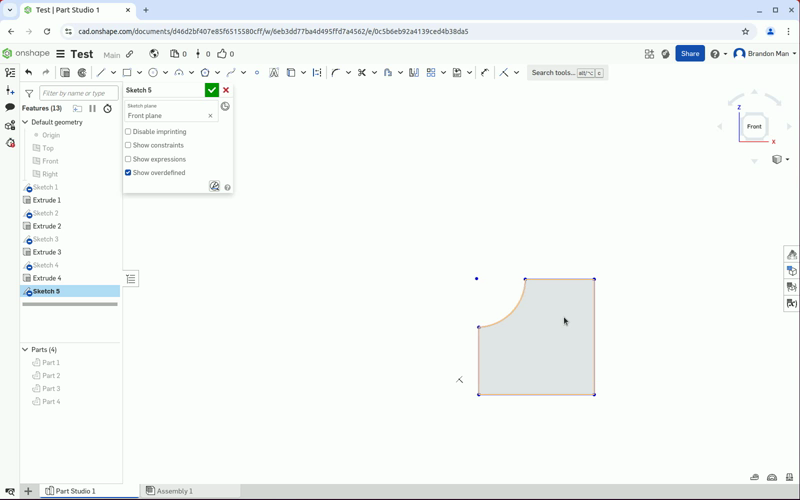
scroll(6)
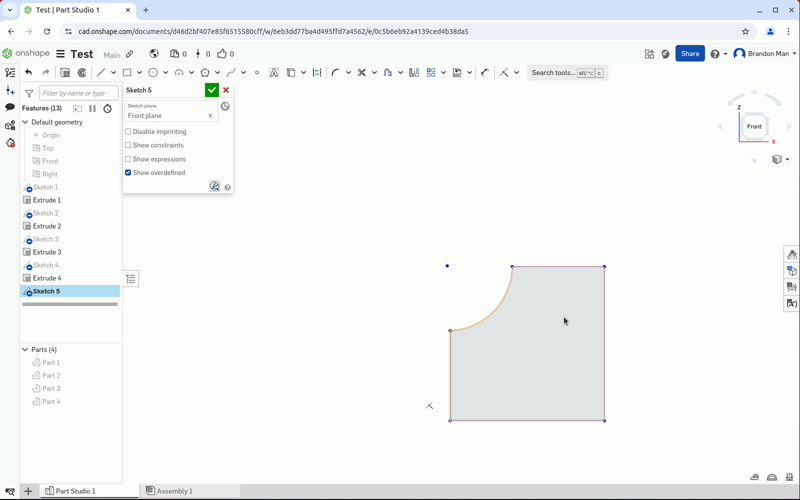
scroll(6)
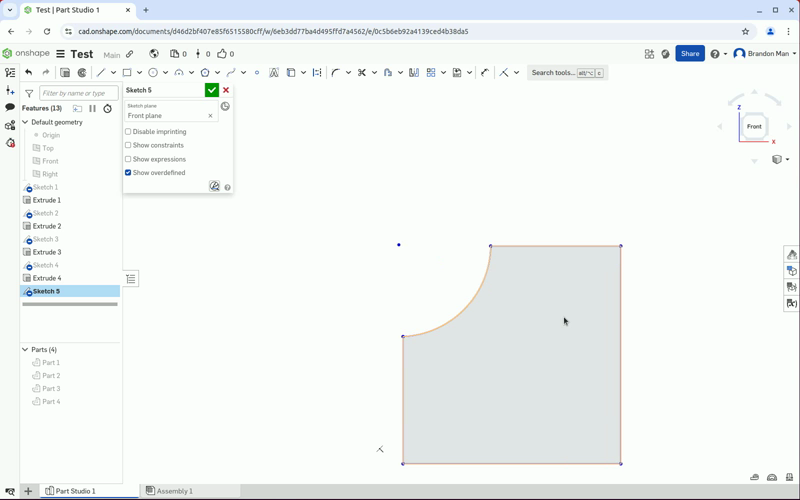
scroll(6)
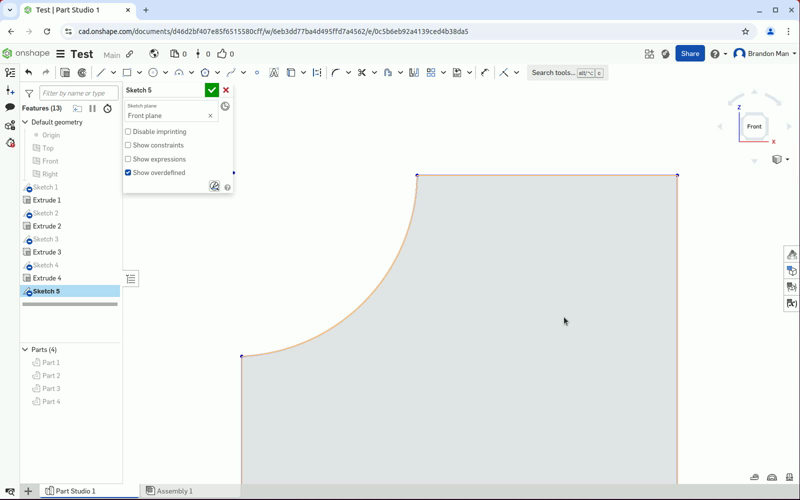
click(564, 316)
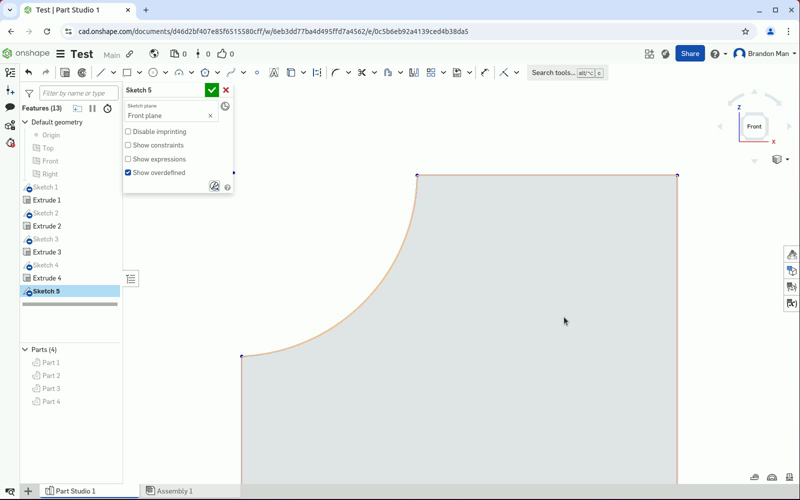
scroll(-6)
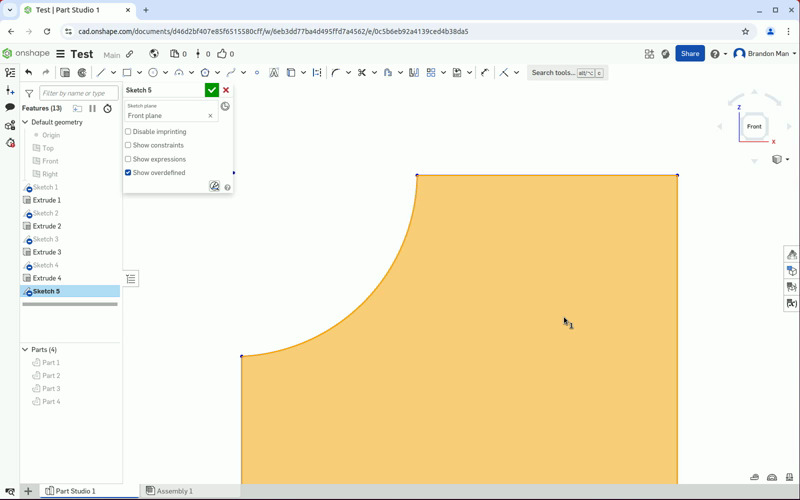
scroll(-6)
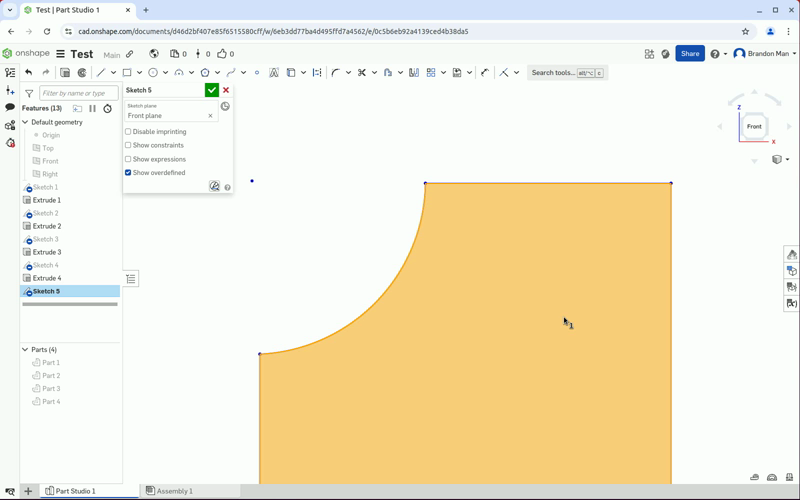
scroll(-6)
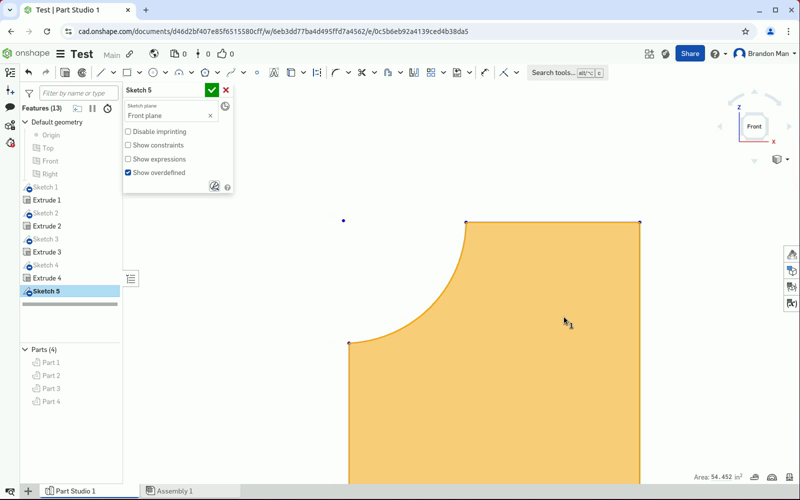
scroll(-6)
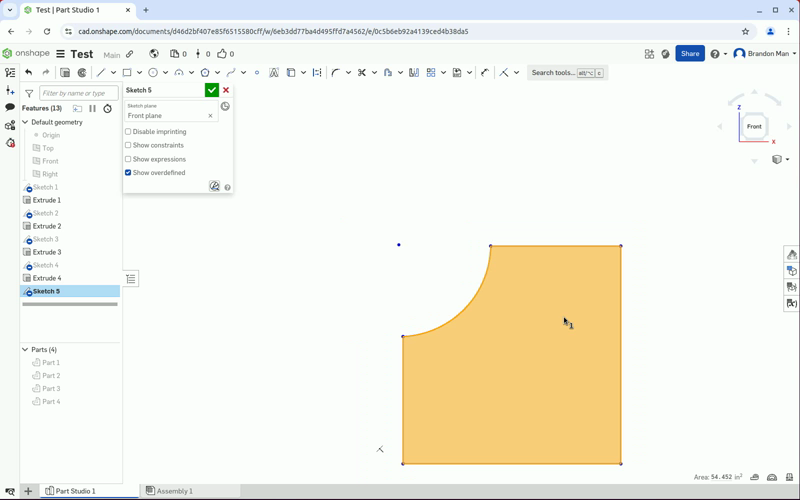
scroll(-6)
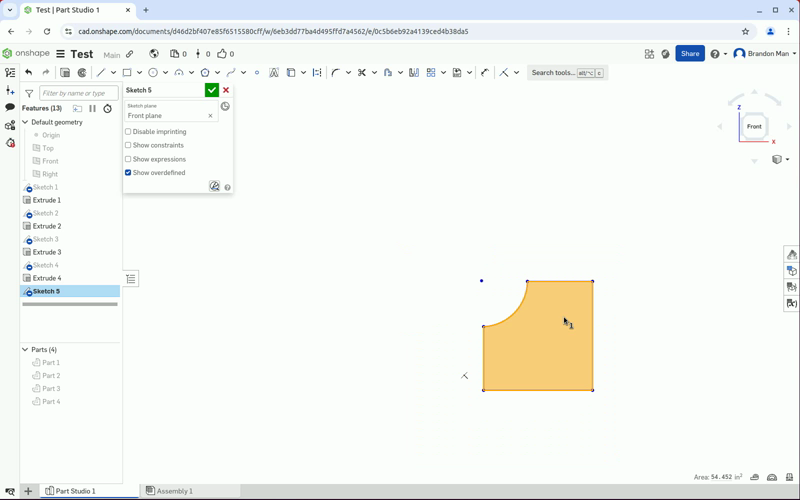
scroll(-6)
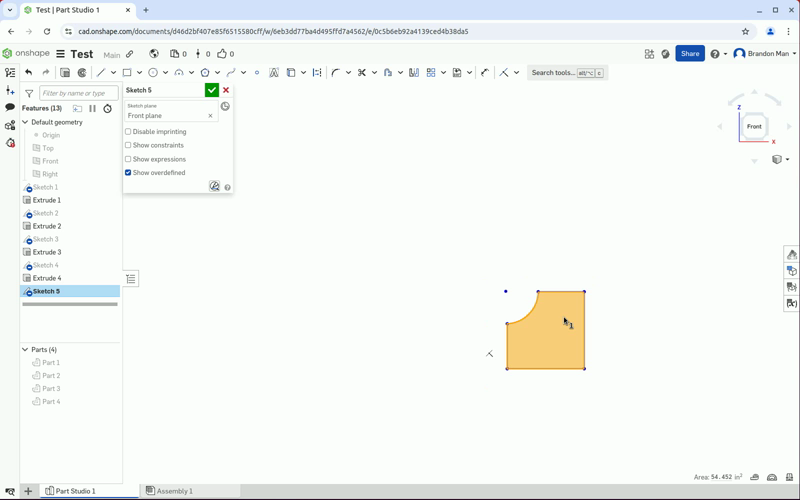
scroll(-6)
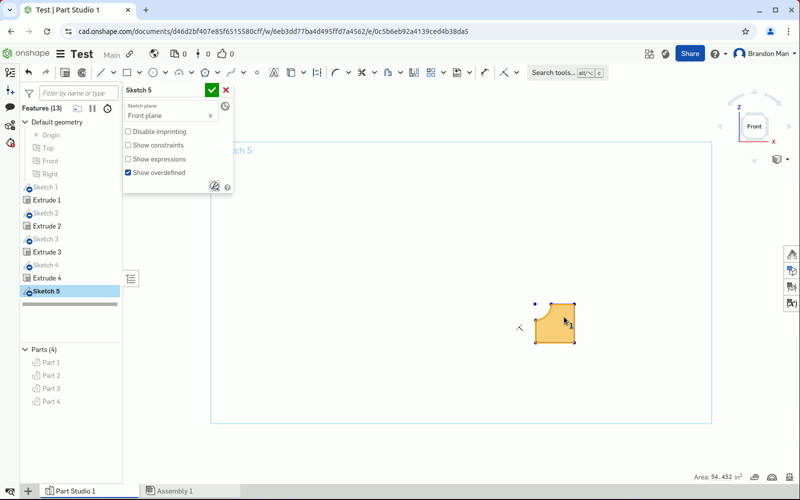
mouse_move(73, 352)
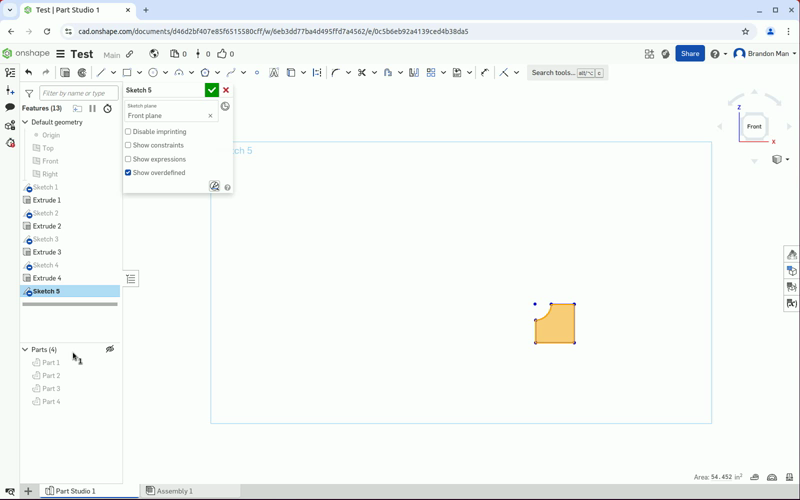
key(shift+y)
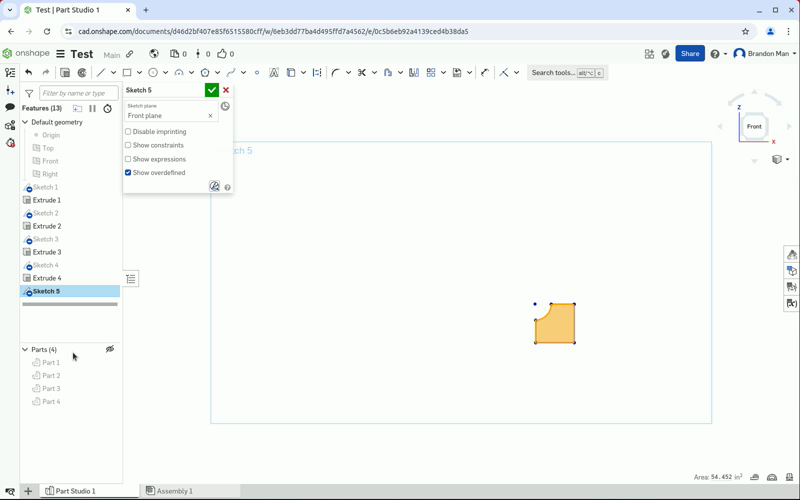
key(shift+e)
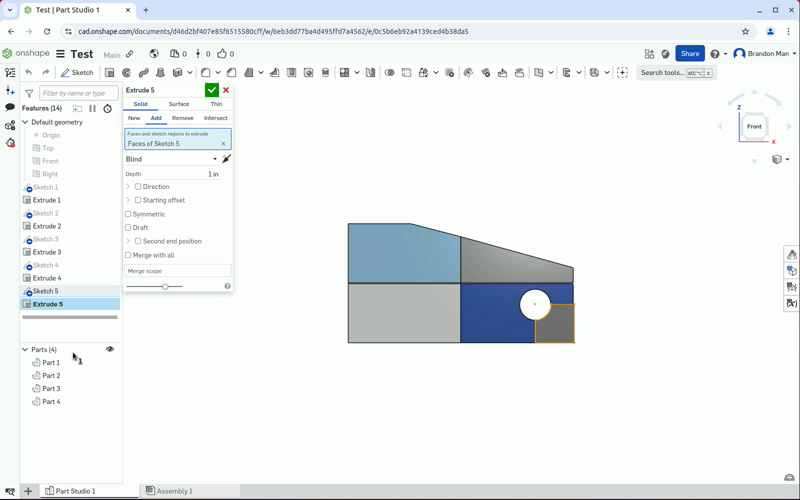
mouse_move(143, 106)
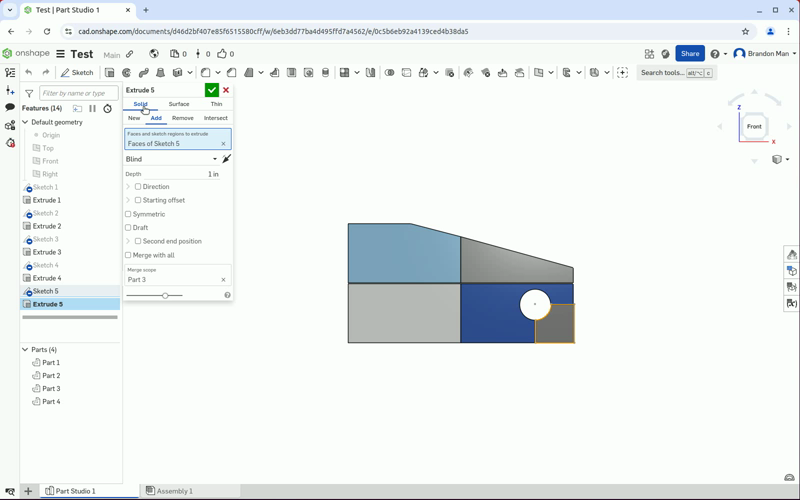
click(143, 106)
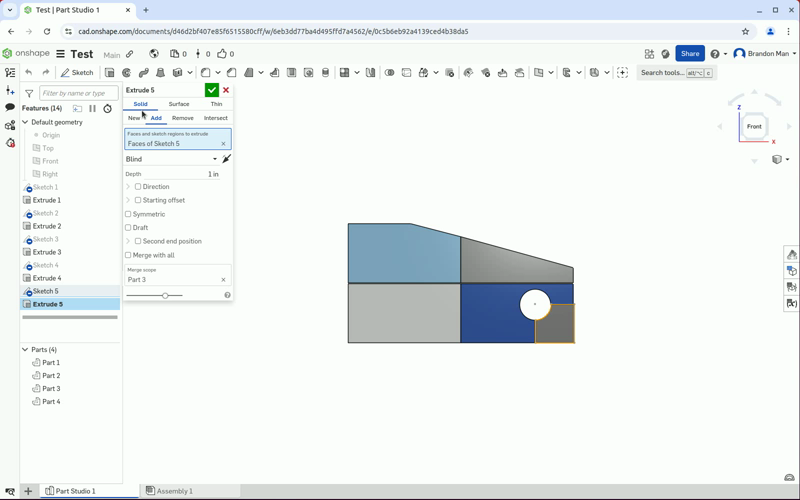
mouse_move(137, 120)
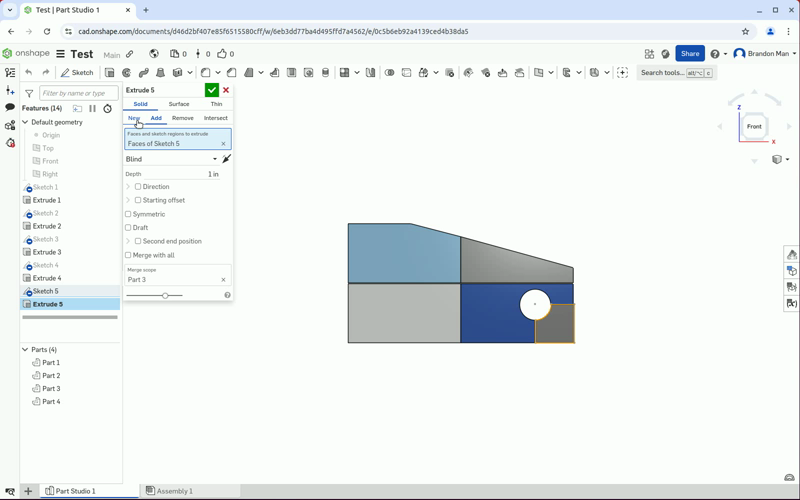
click(137, 120)
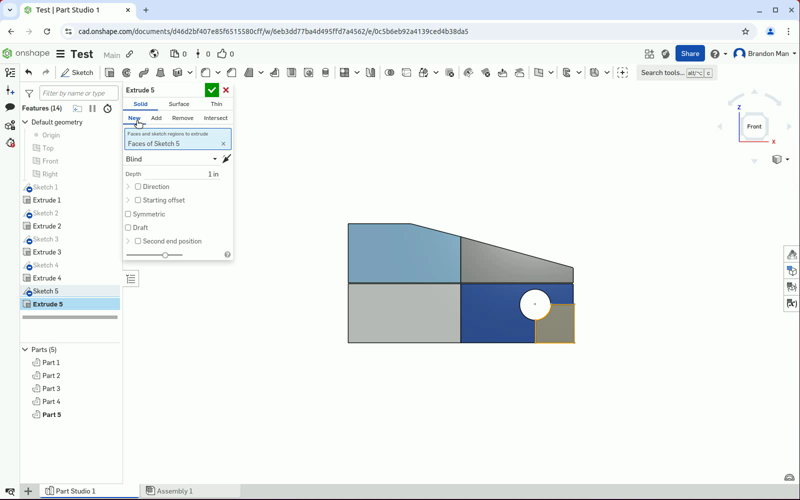
key(tab, 4)
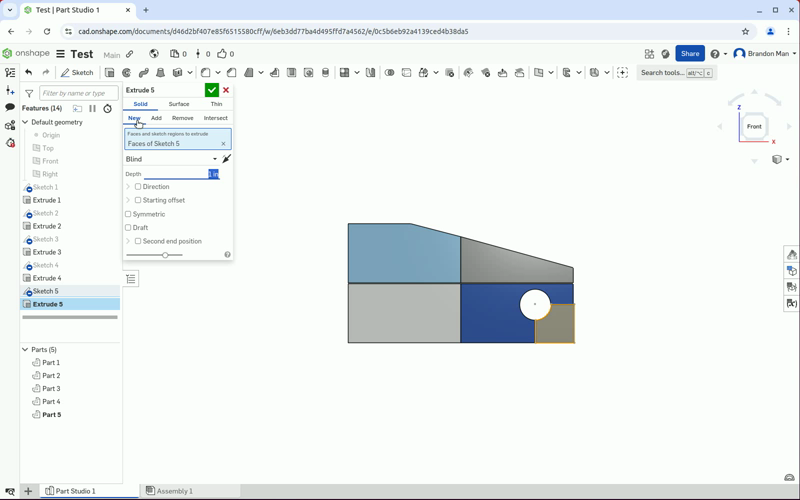
text(4.333)
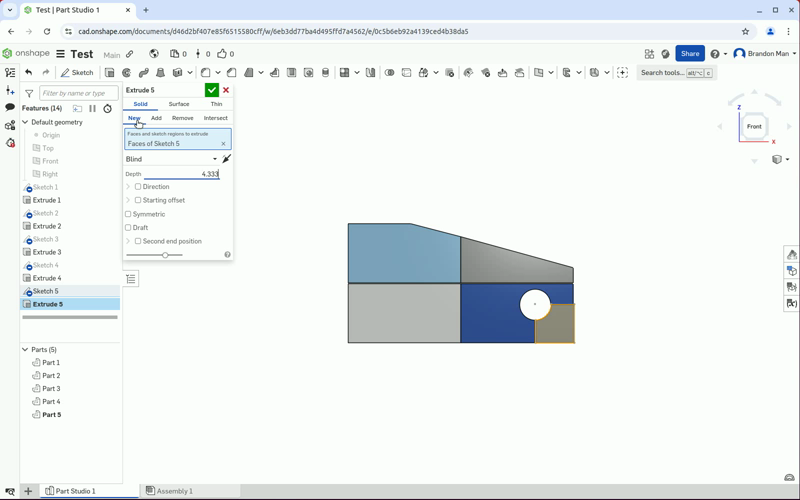
key(enter)
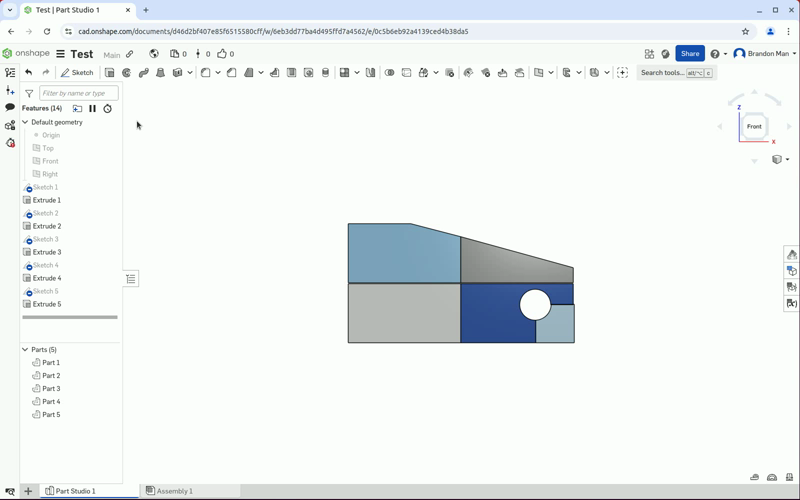
key(shift+h)
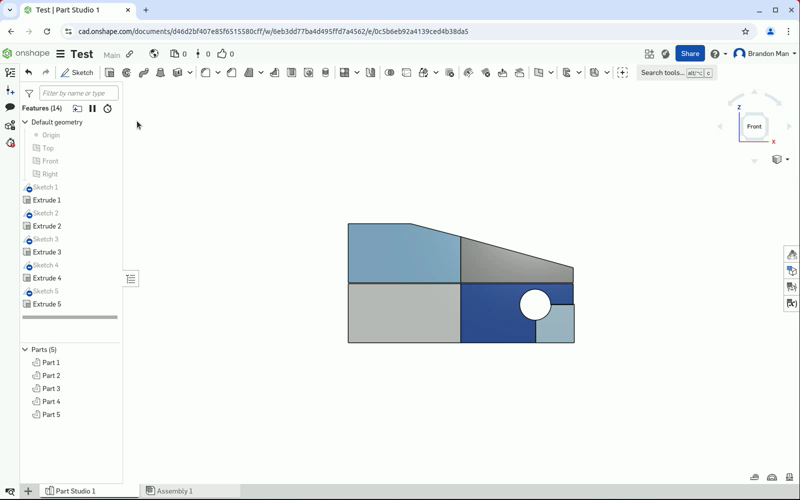
key(shift+h)
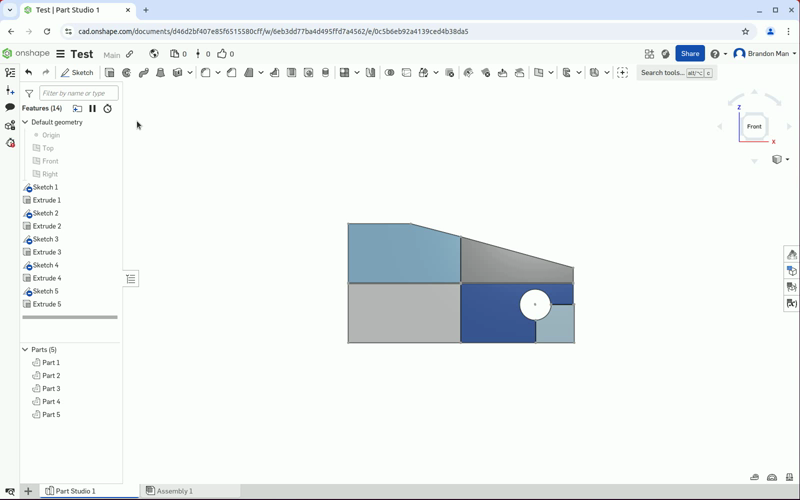
key(shift+7)
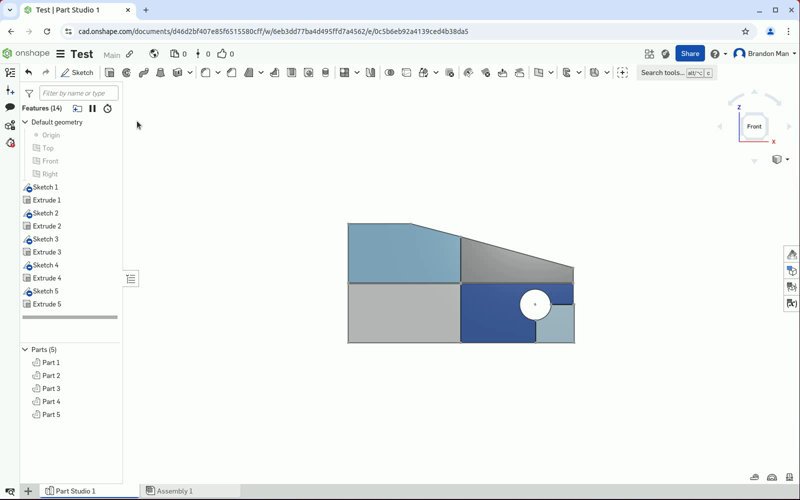
key(left, 2)
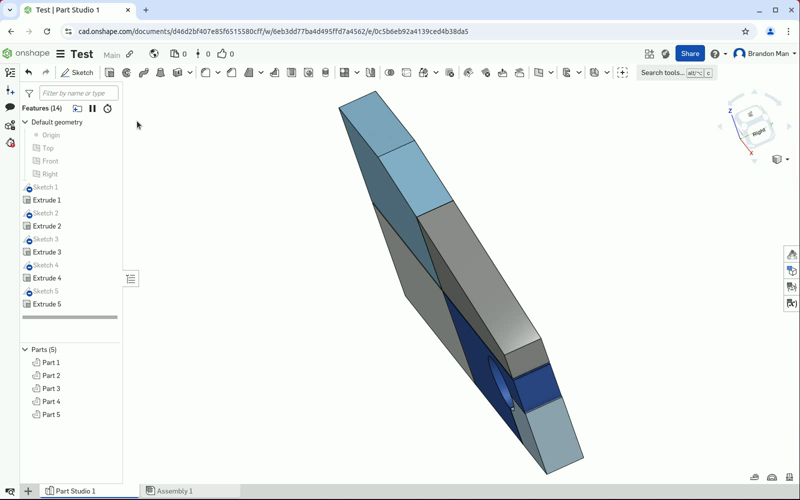
key(down, 2)
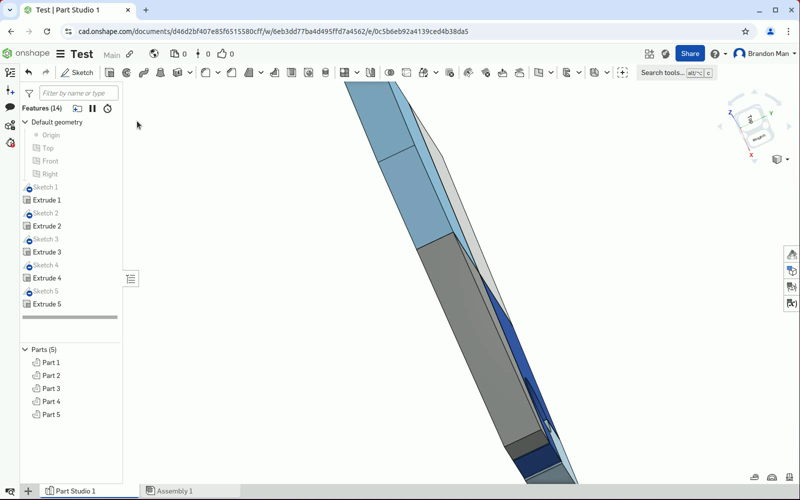
key(up, 2)
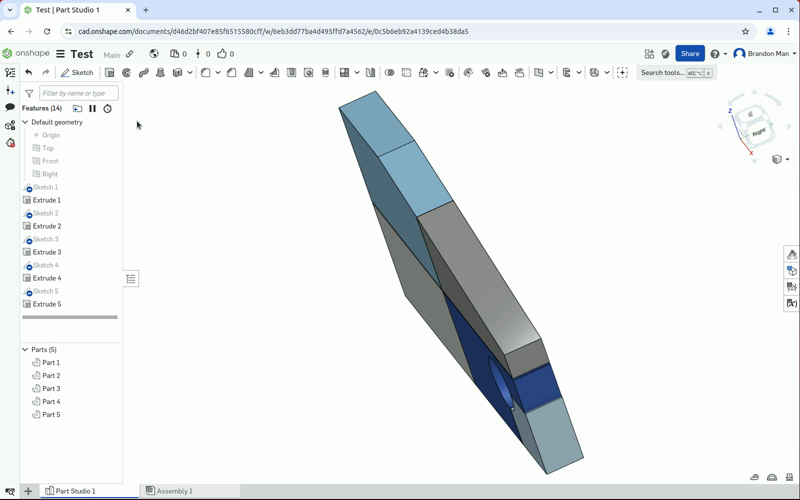
key(right, 2)
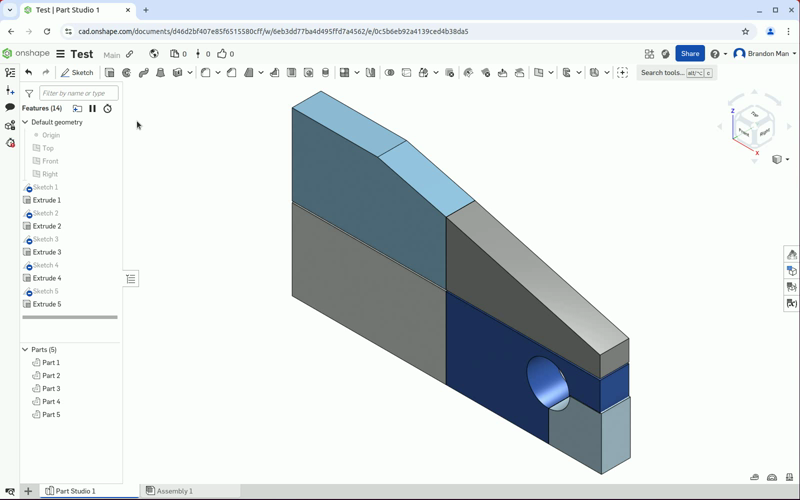
mouse_move(73, 189)
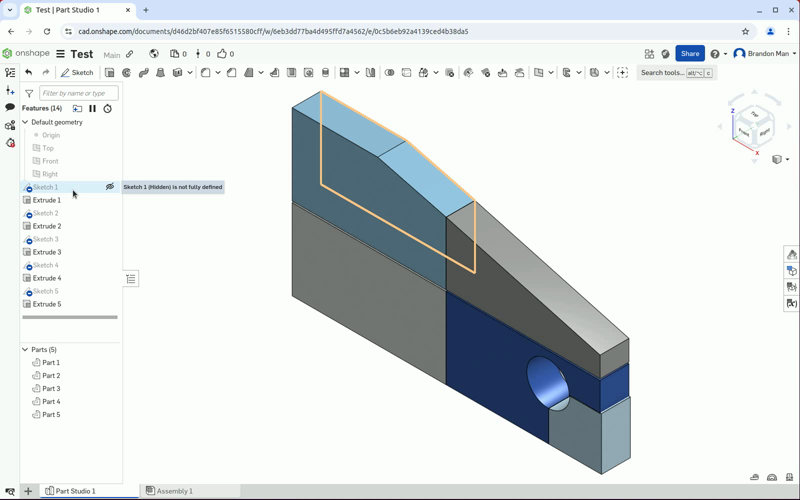
click(73, 189)